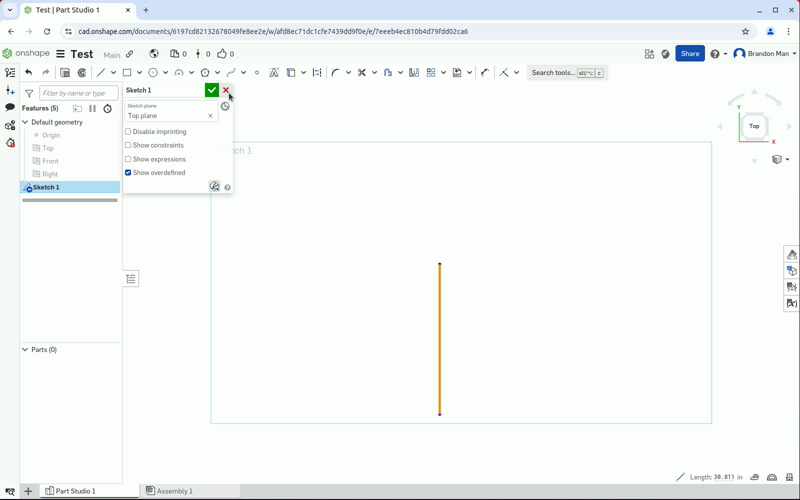
key(shift+h)
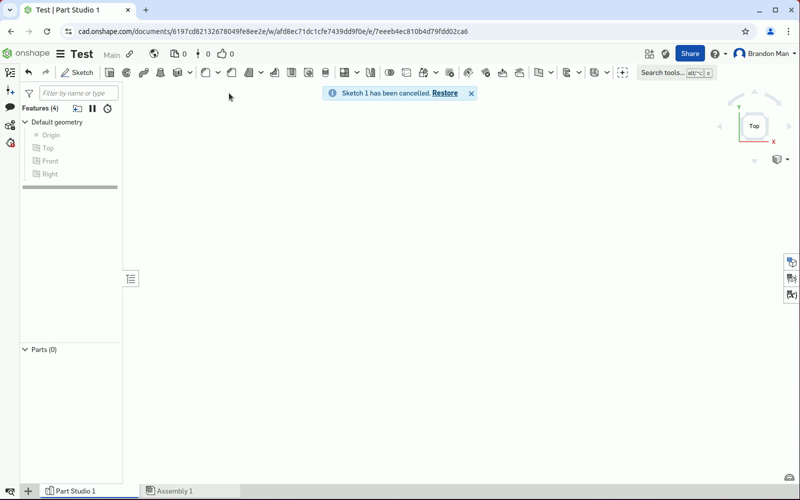
mouse_move(73, 352)
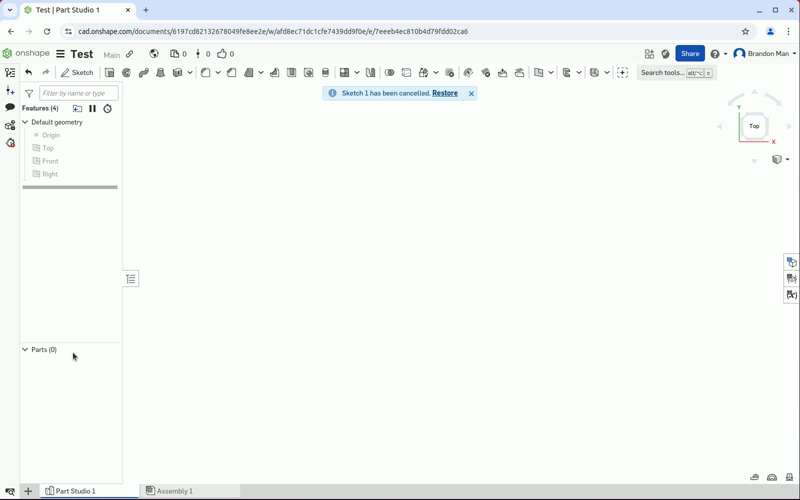
key(y)
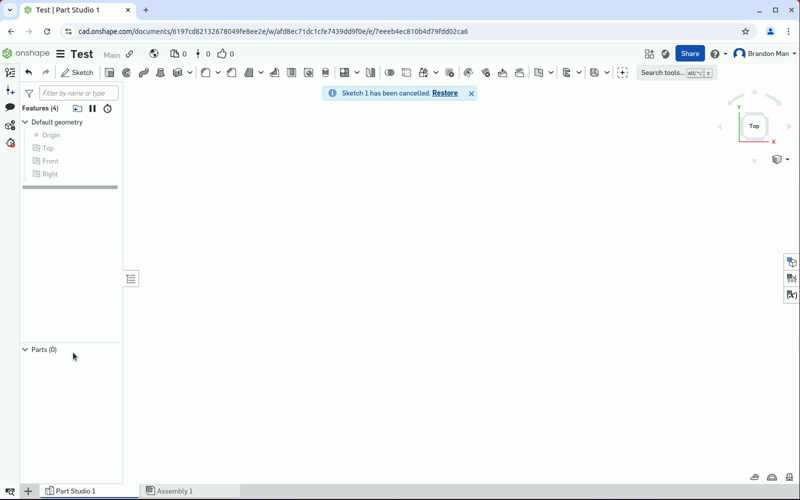
key(shift+p)
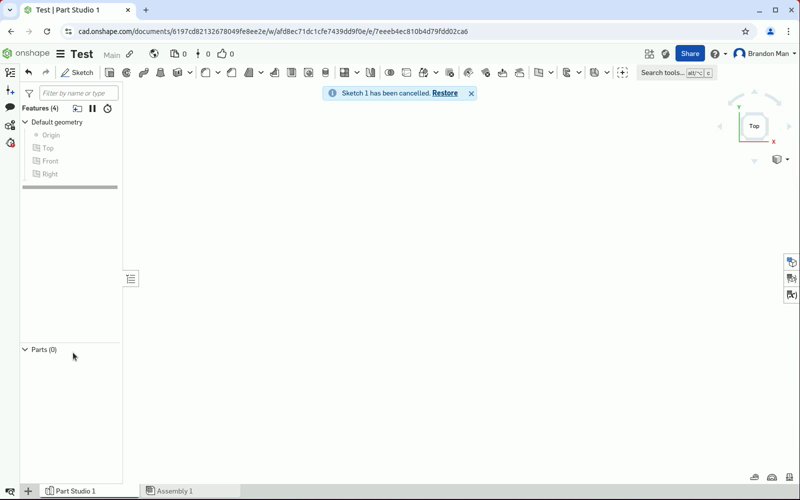
key(space)
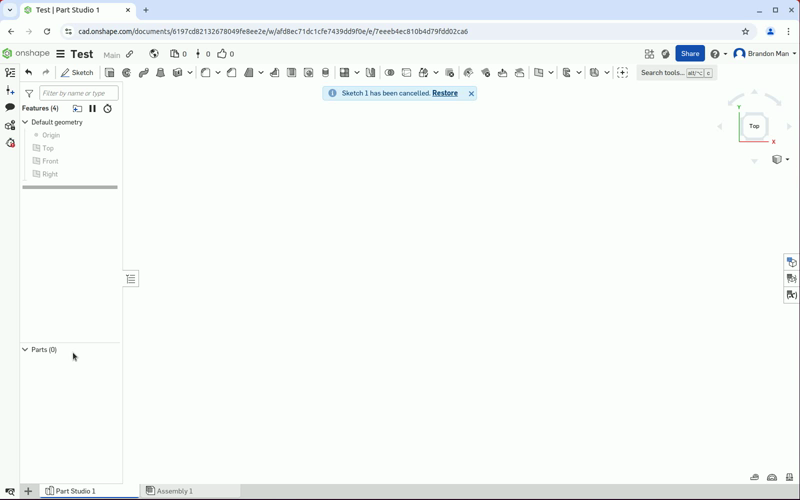
key_down(shift)
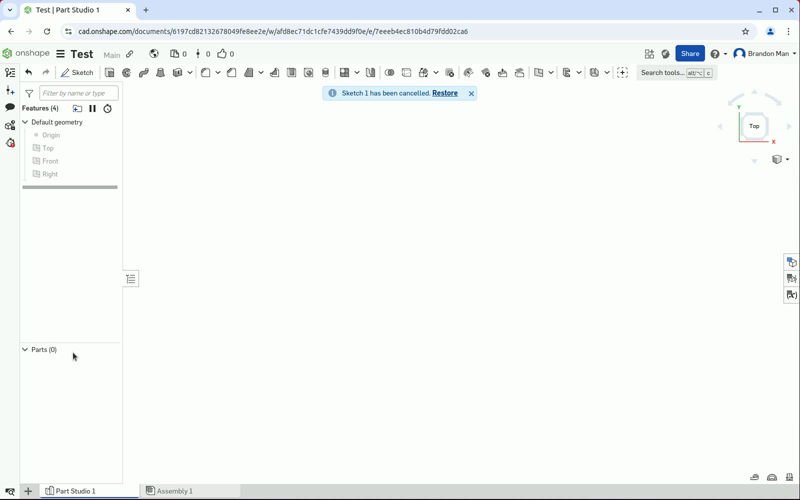
key(up)
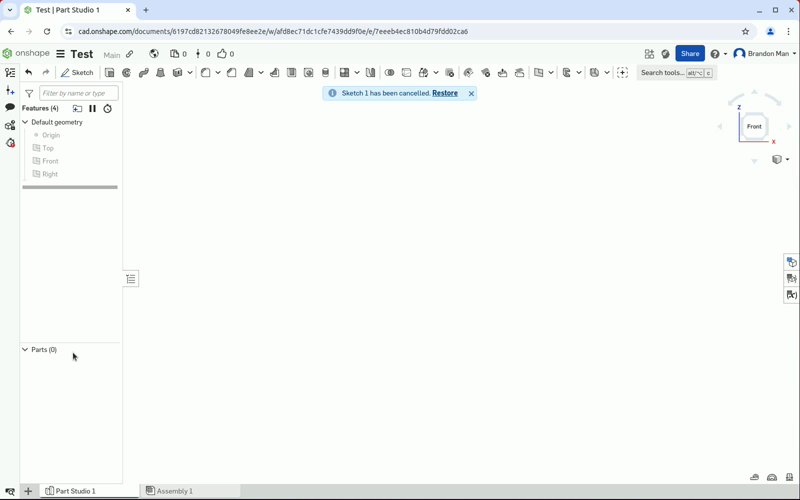
key_up(shift)
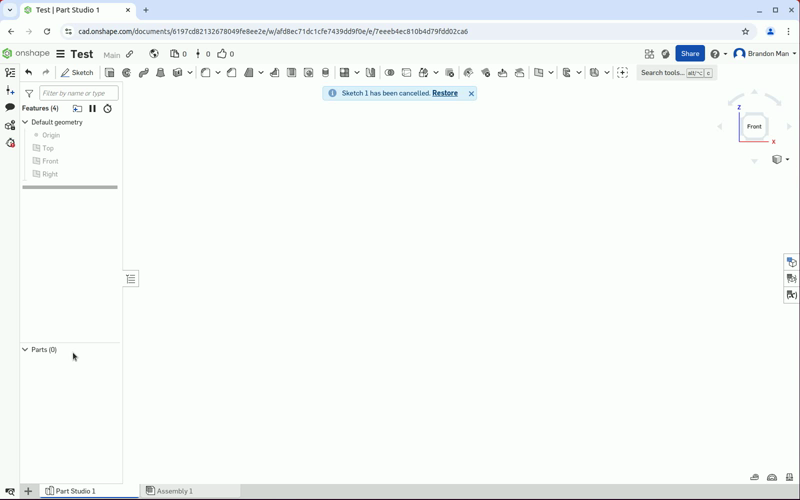
key(space)
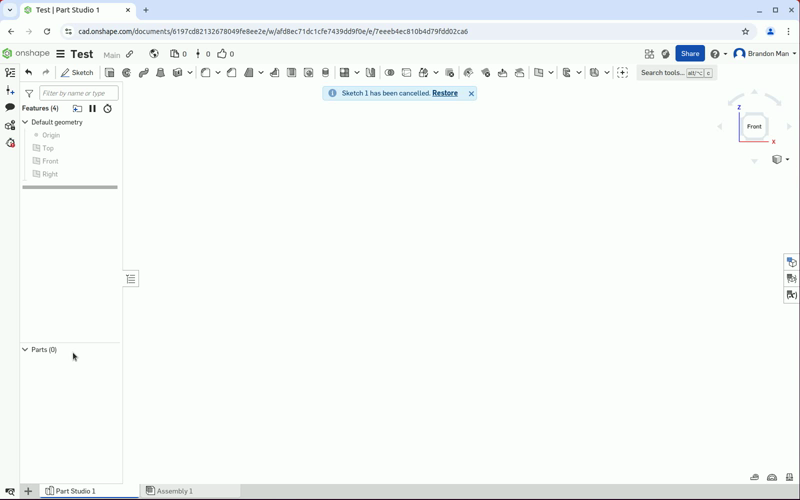
key_down(shift)
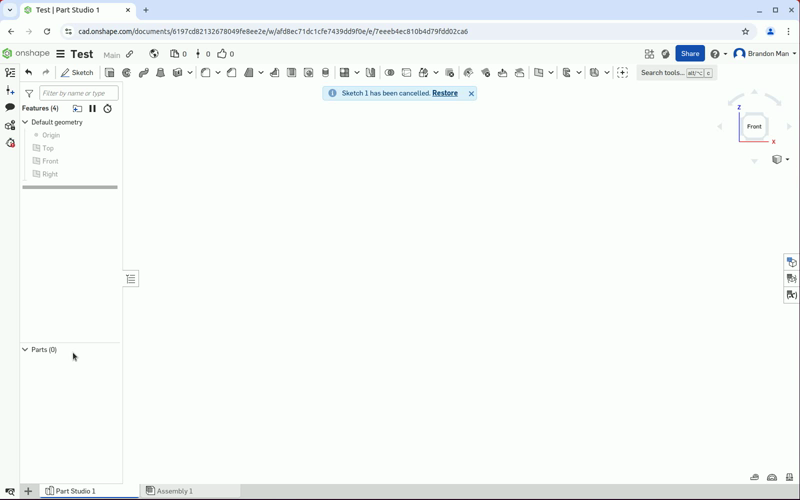
key(left)
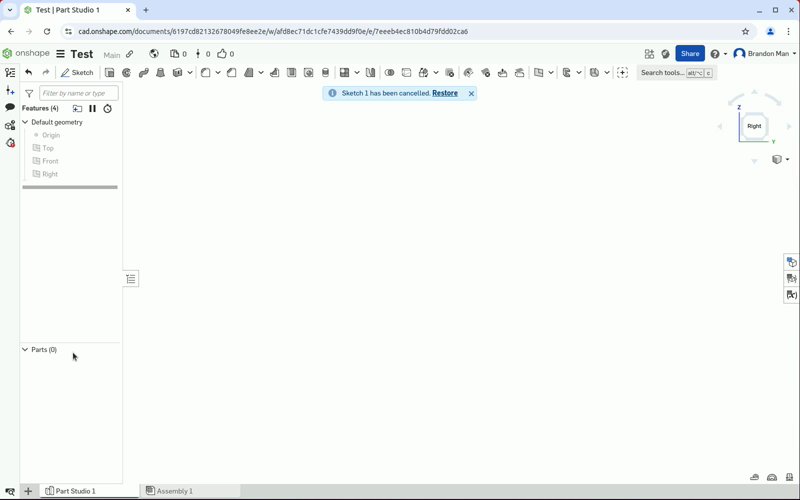
key_up(shift)
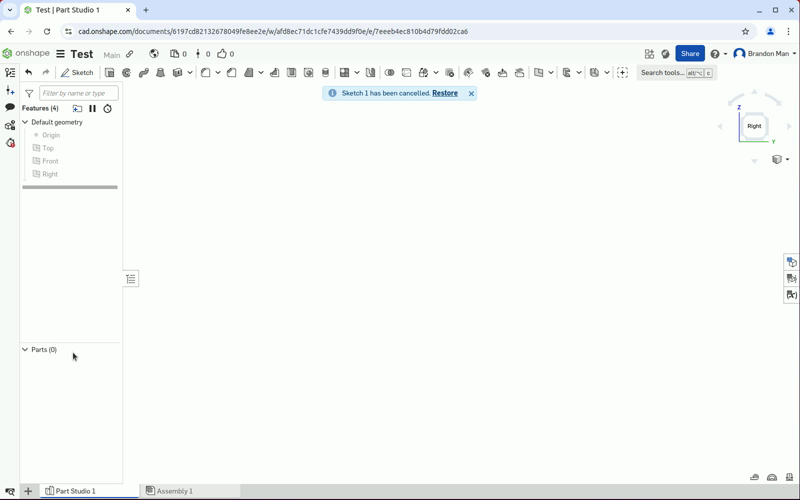
mouse_move(73, 352)
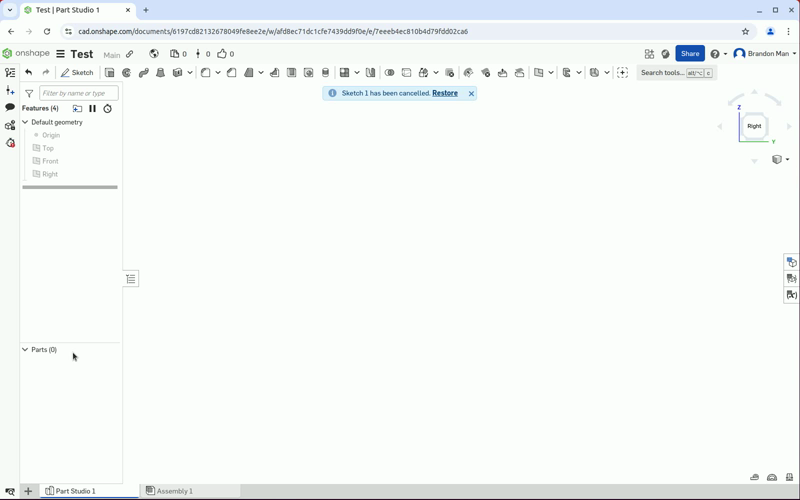
key(shift+y)
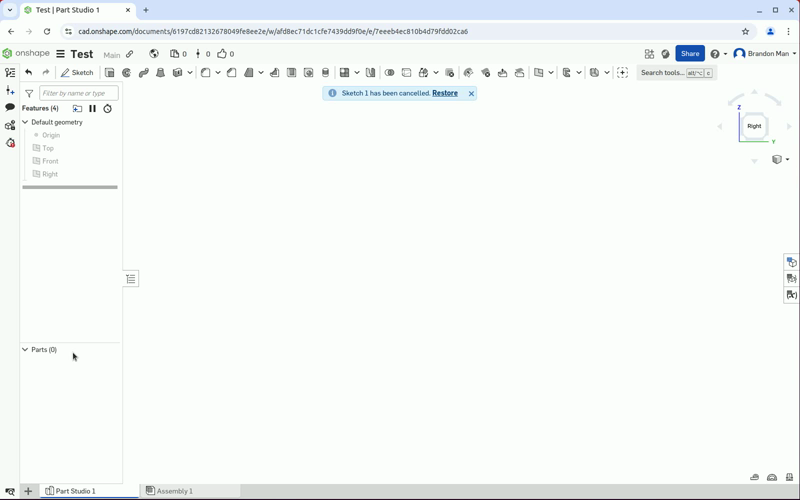
key(shift+s)
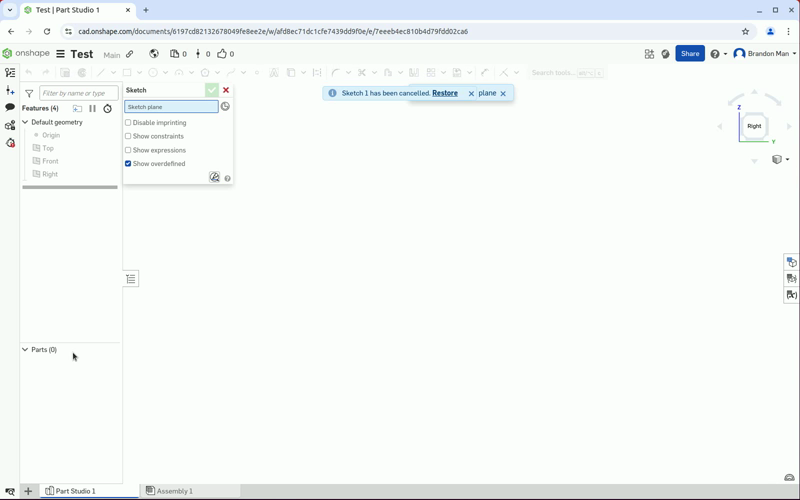
mouse_move(73, 176)
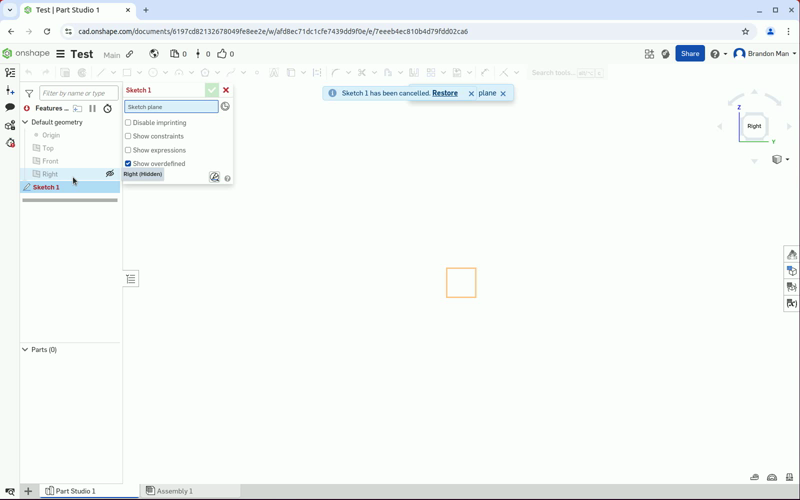
click(73, 176)
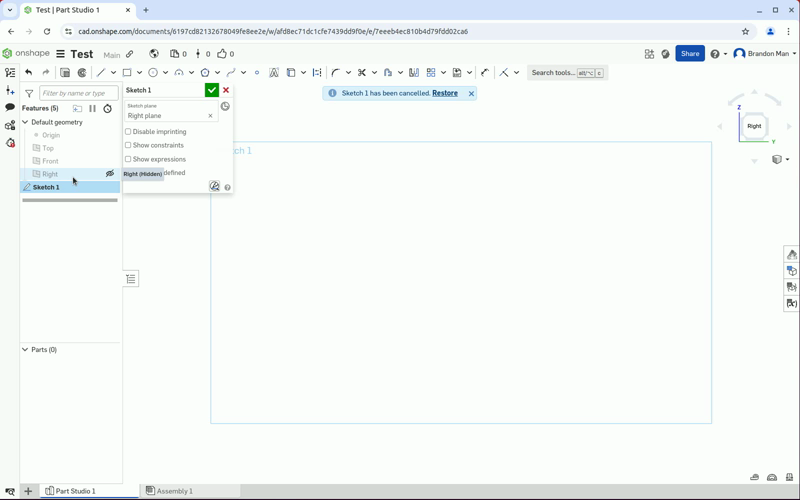
mouse_move(73, 352)
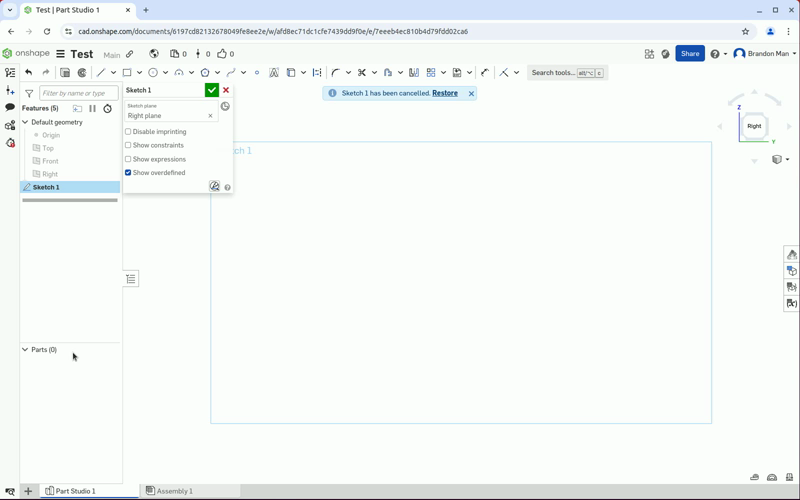
key(y)
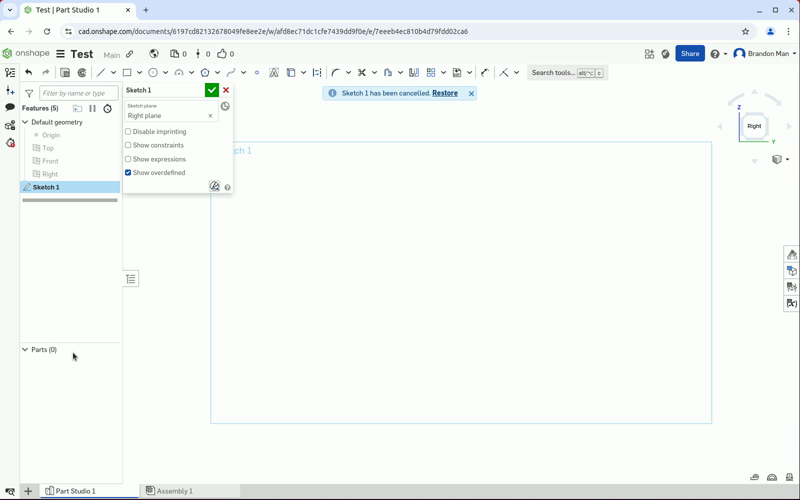
key(l)
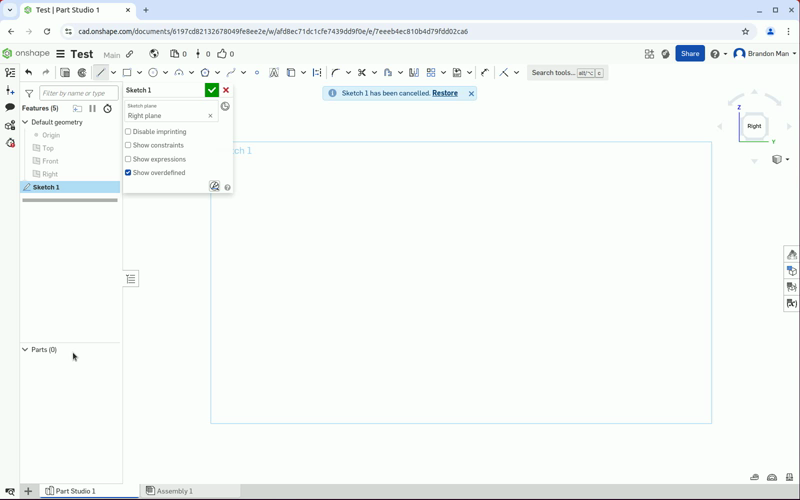
key_down(shift)
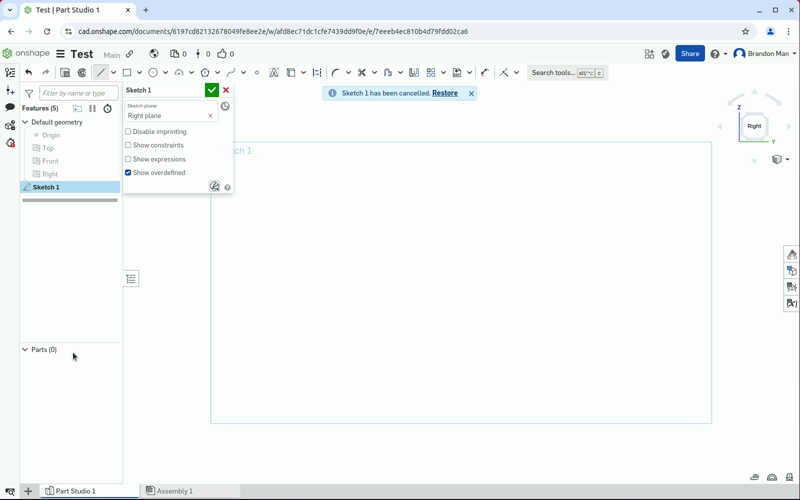
mouse_move(447, 376)
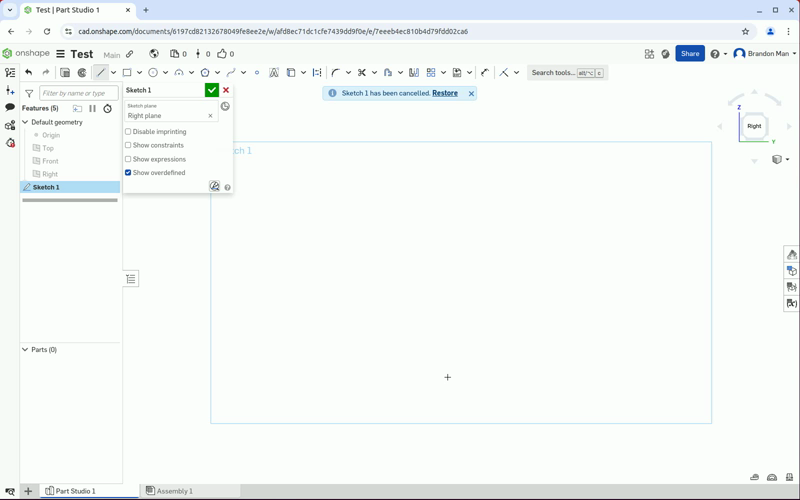
click(447, 376)
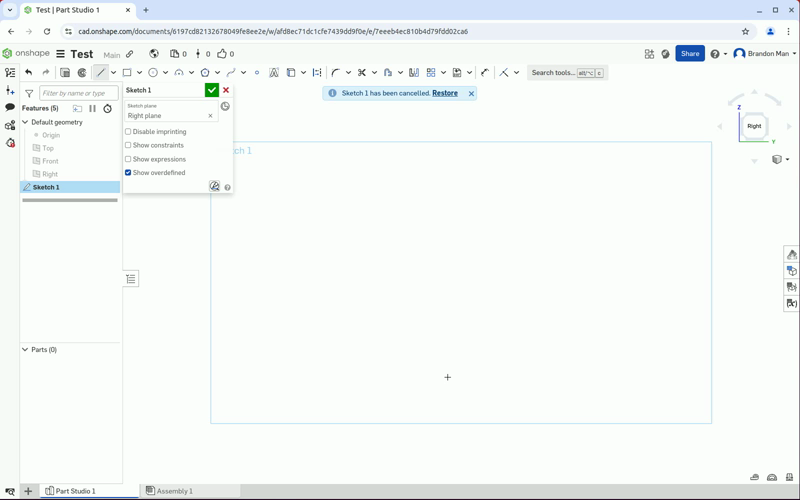
key_up(shift)
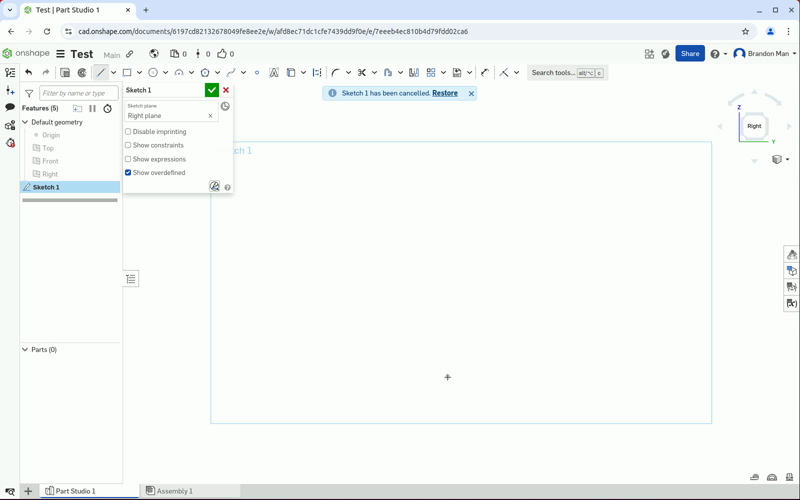
key_down(shift)
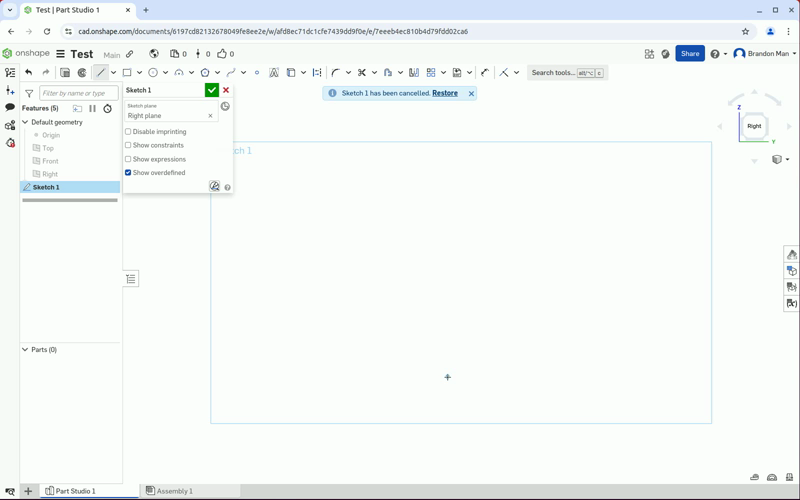
mouse_move(477, 376)
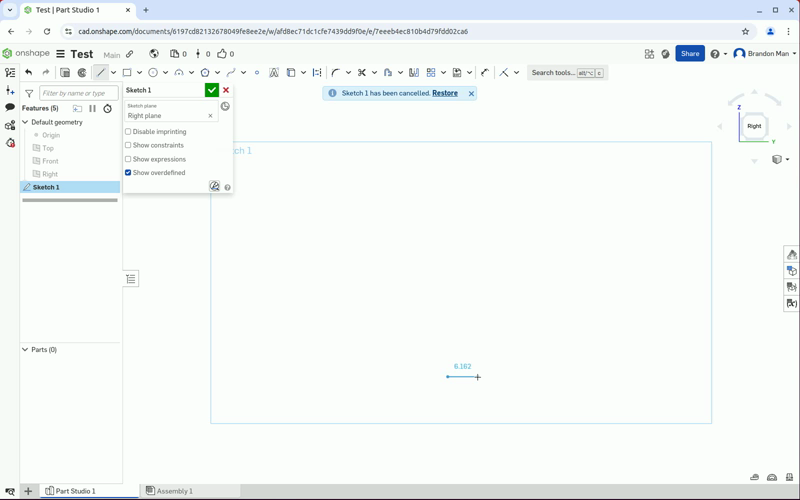
mouse_move(478, 376)
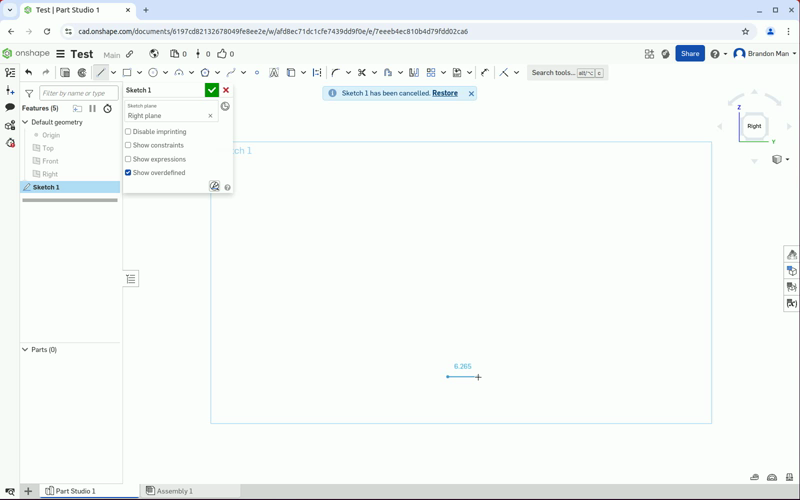
click(478, 376)
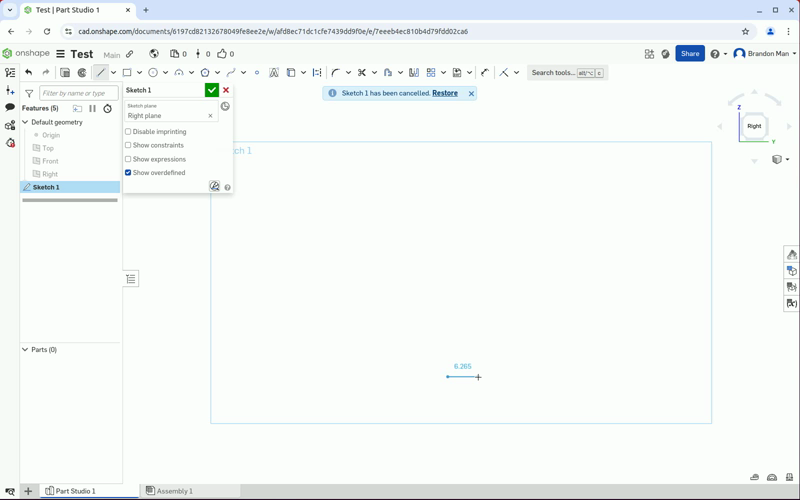
key_up(shift)
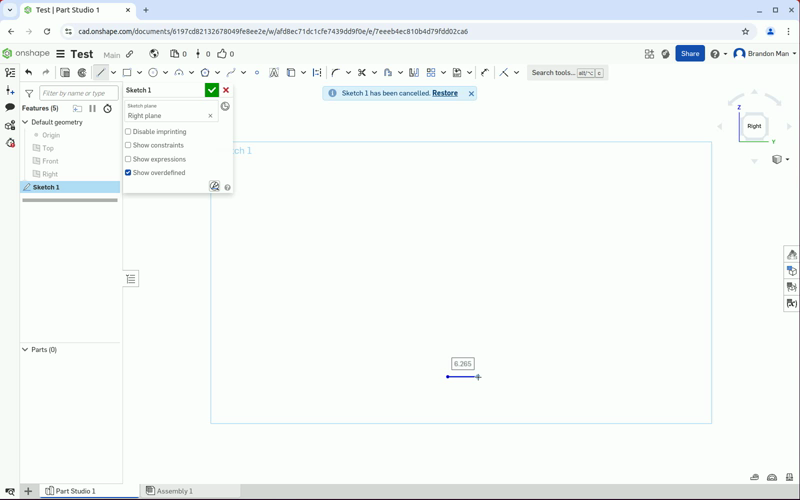
key_down(shift)
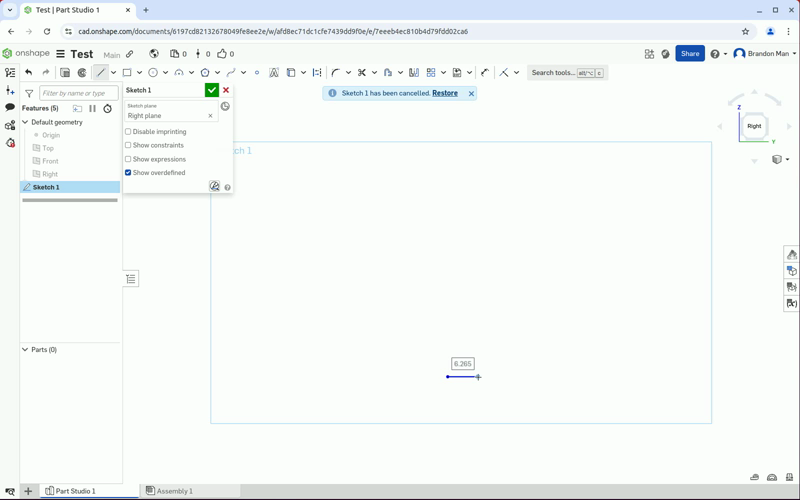
mouse_move(508, 376)
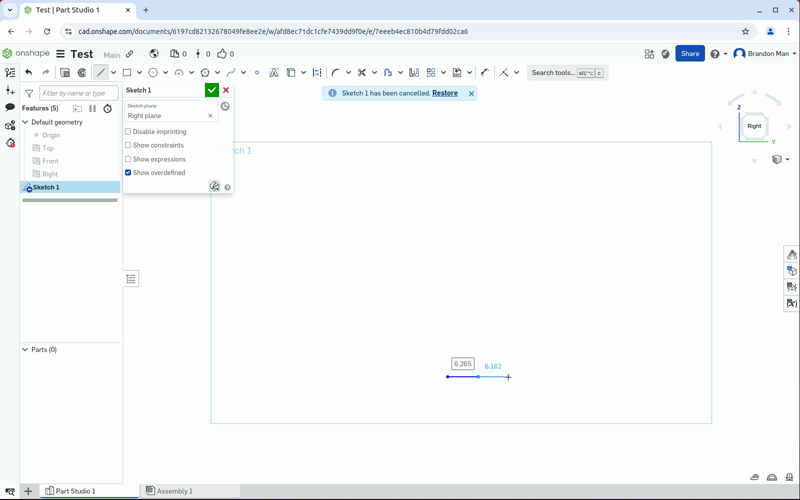
mouse_move(478, 356)
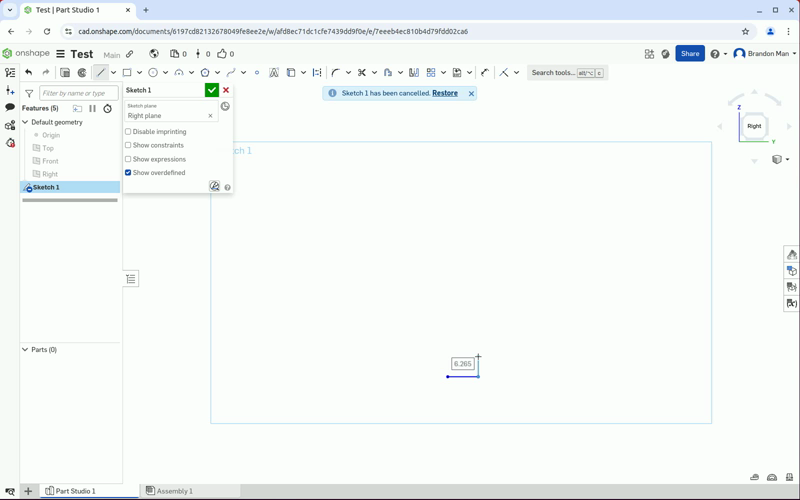
click(478, 356)
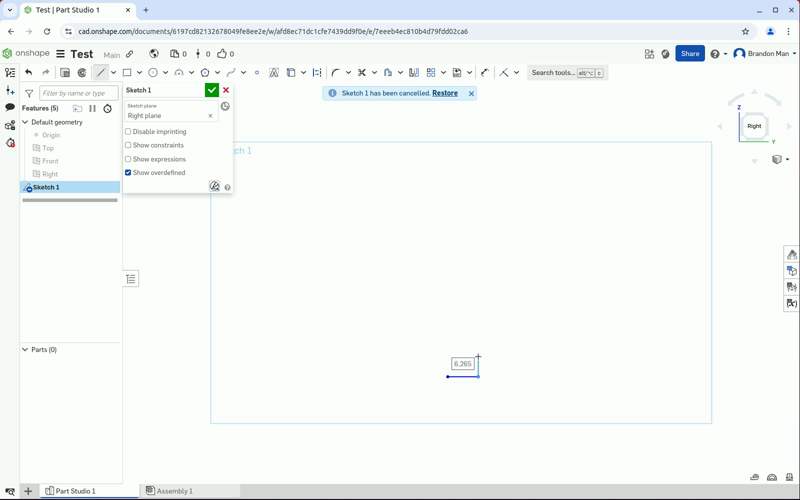
key_up(shift)
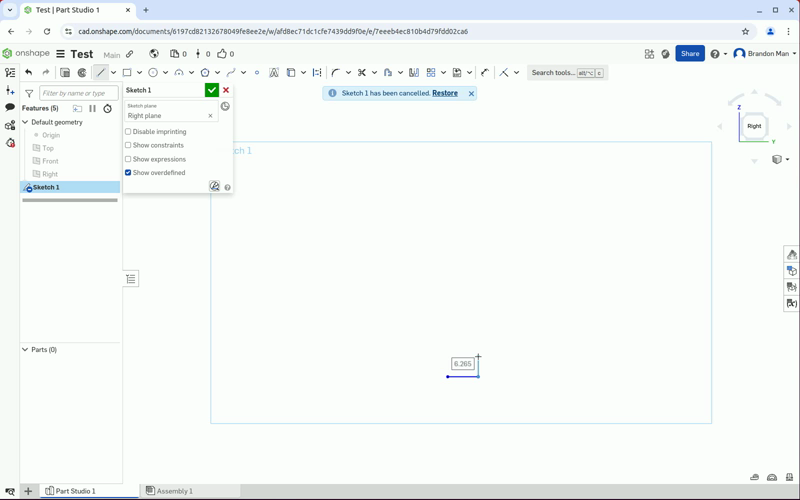
key_down(shift)
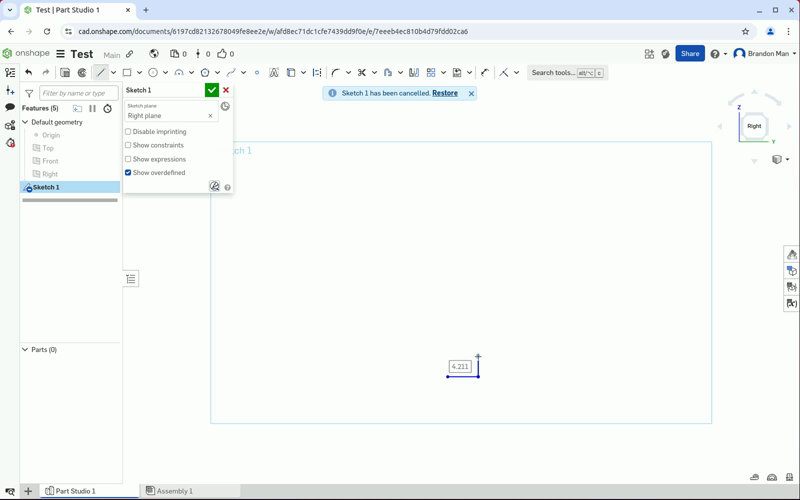
mouse_move(508, 356)
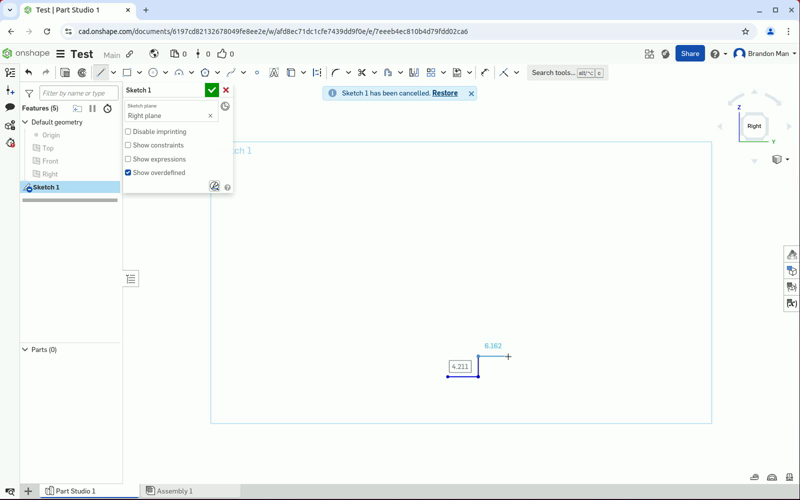
mouse_move(447, 356)
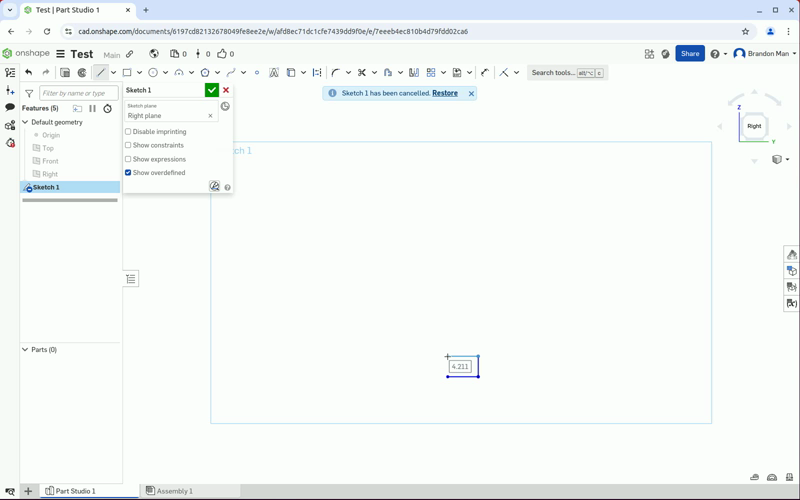
click(447, 356)
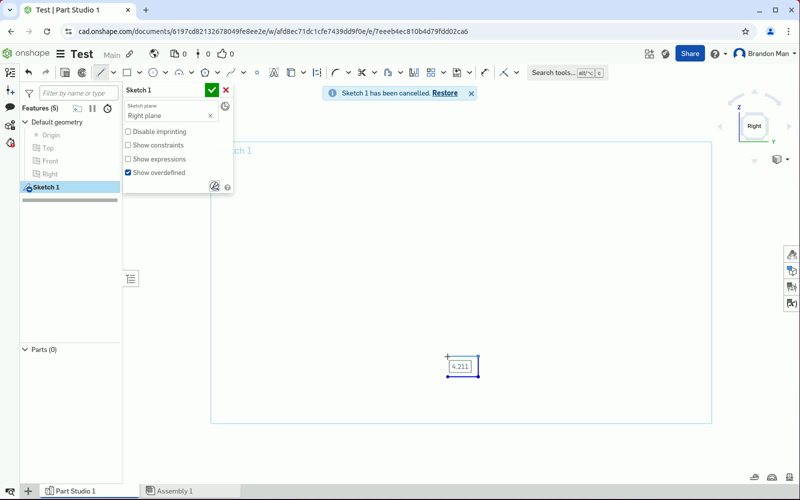
key_up(shift)
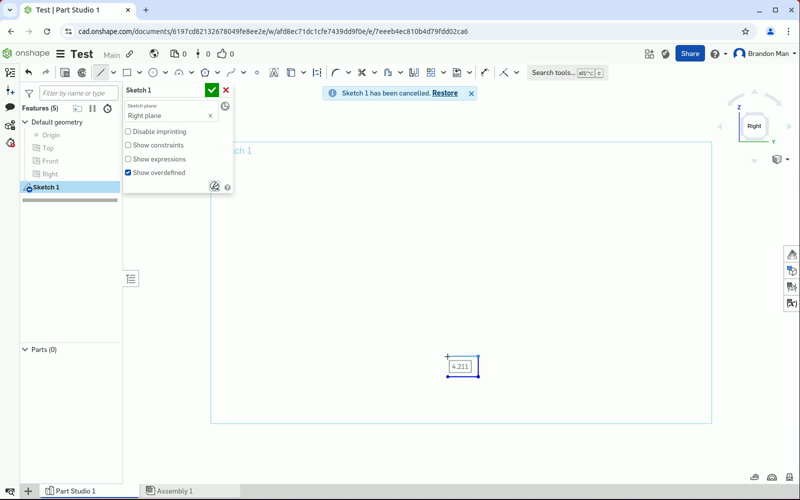
key_down(shift)
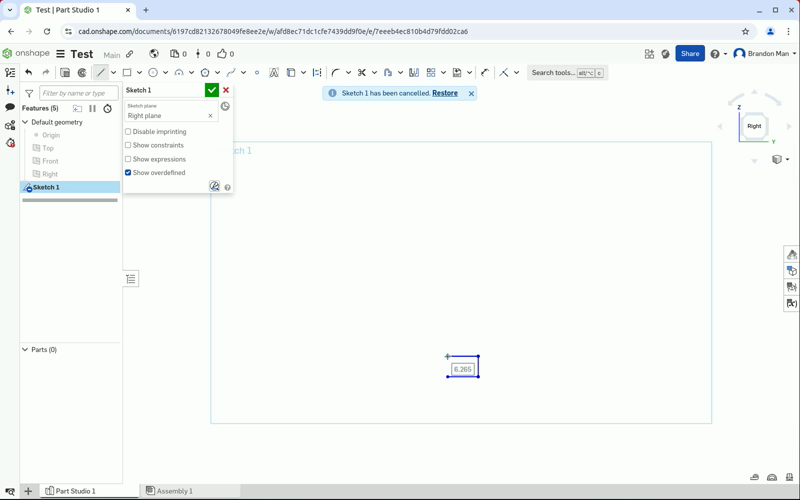
mouse_move(477, 356)
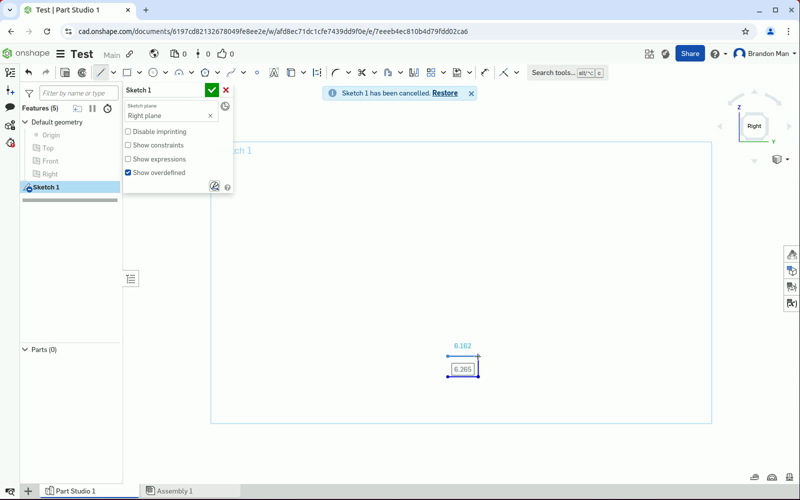
mouse_move(447, 366)
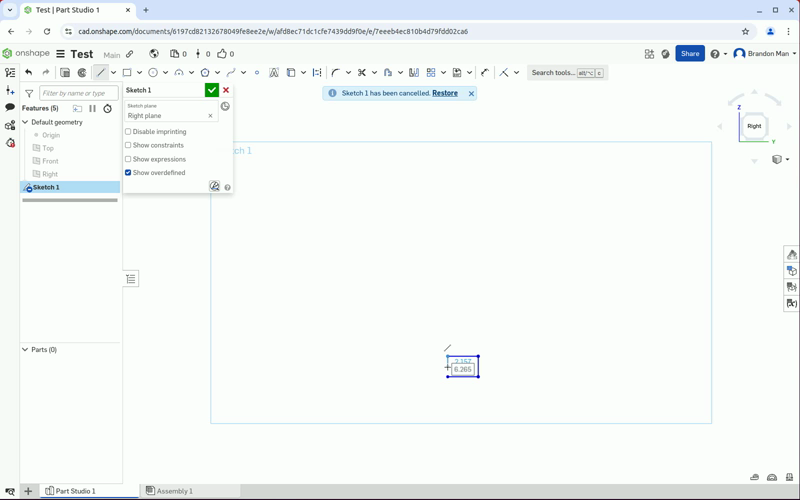
click(447, 366)
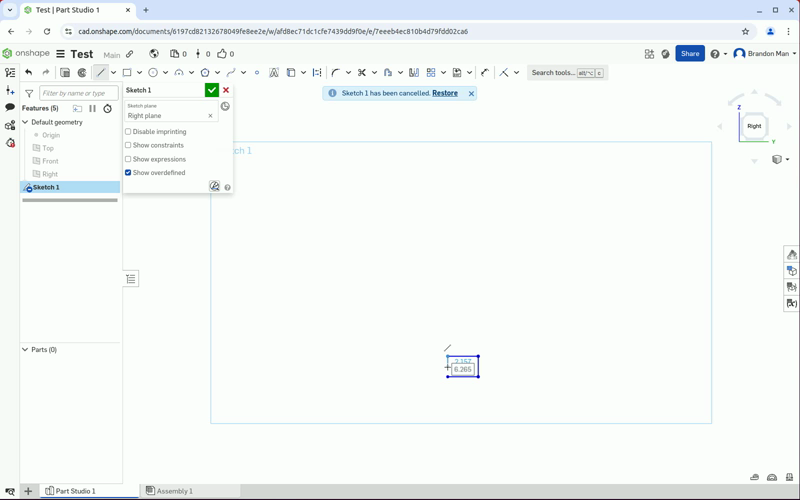
key_up(shift)
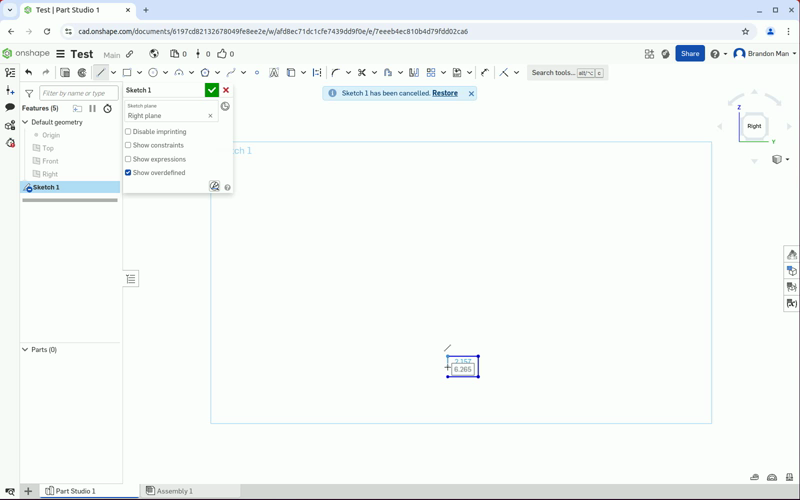
mouse_move(477, 366)
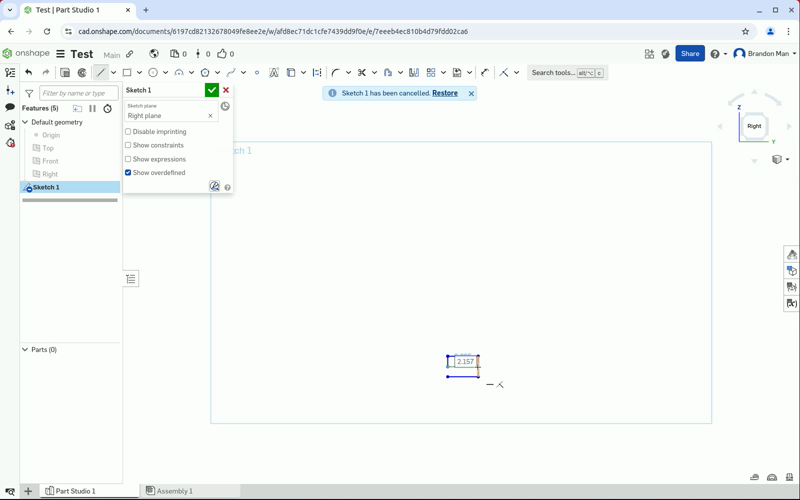
key_down(shift)
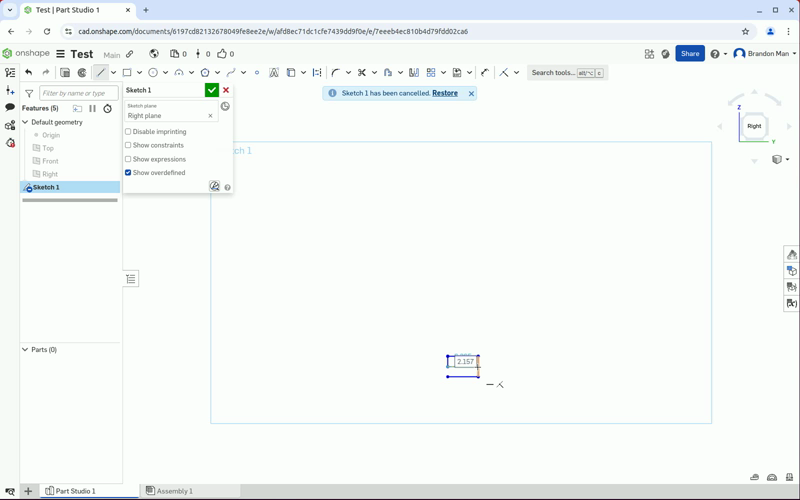
mouse_move(447, 376)
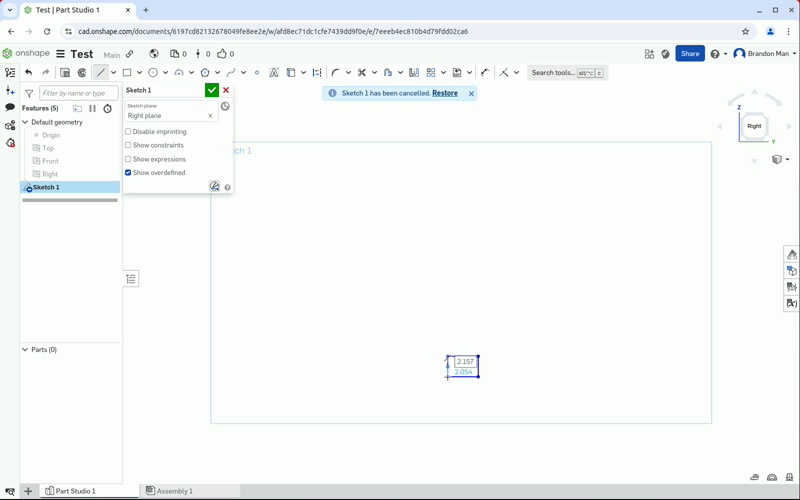
key_up(shift)
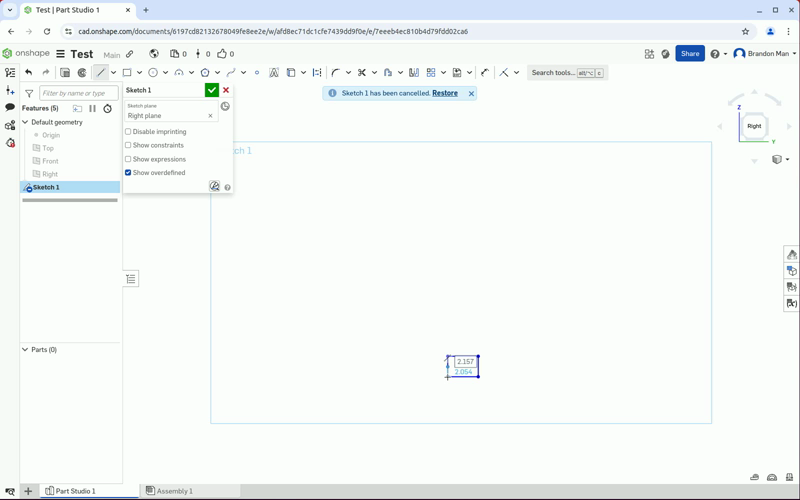
click(447, 376)
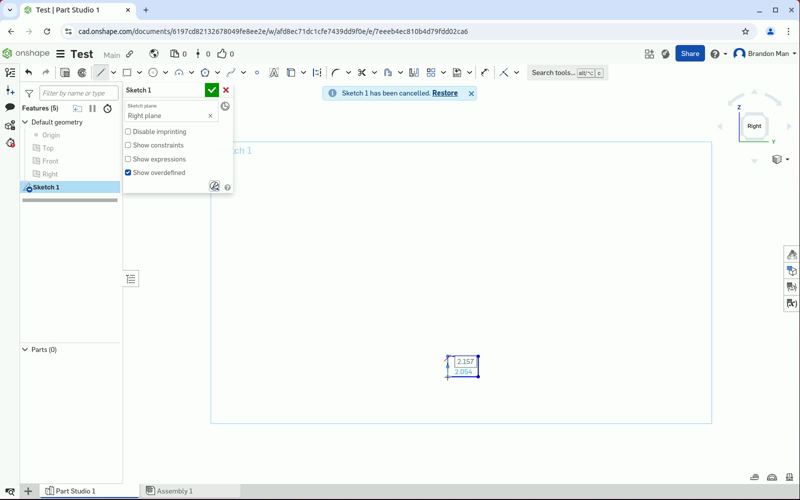
key(esc)
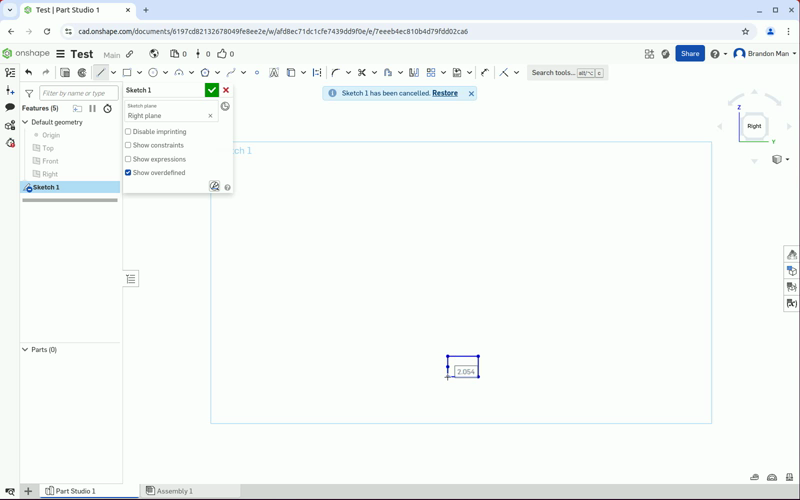
mouse_move(469, 358)
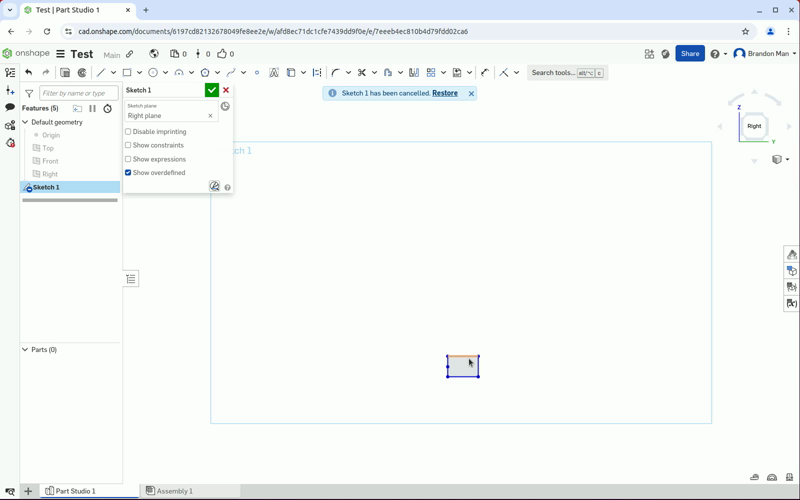
scroll(6)
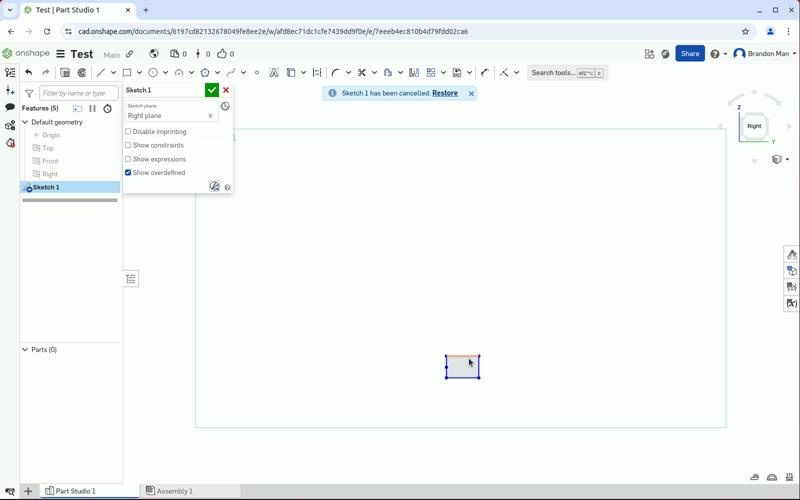
scroll(6)
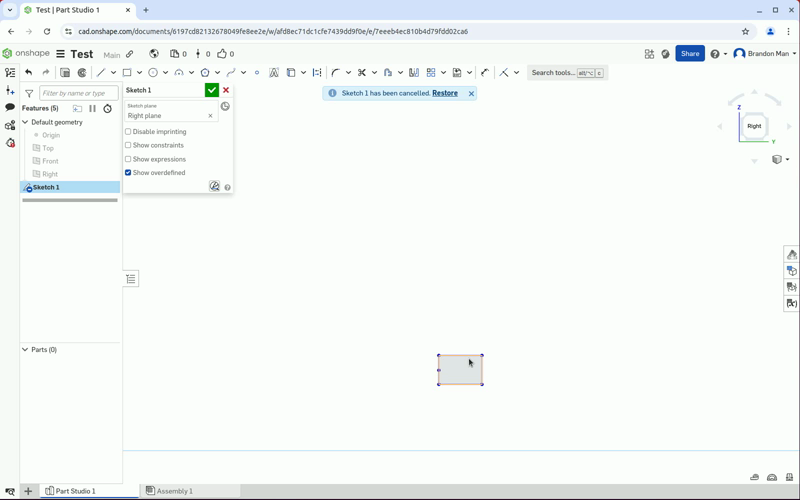
scroll(6)
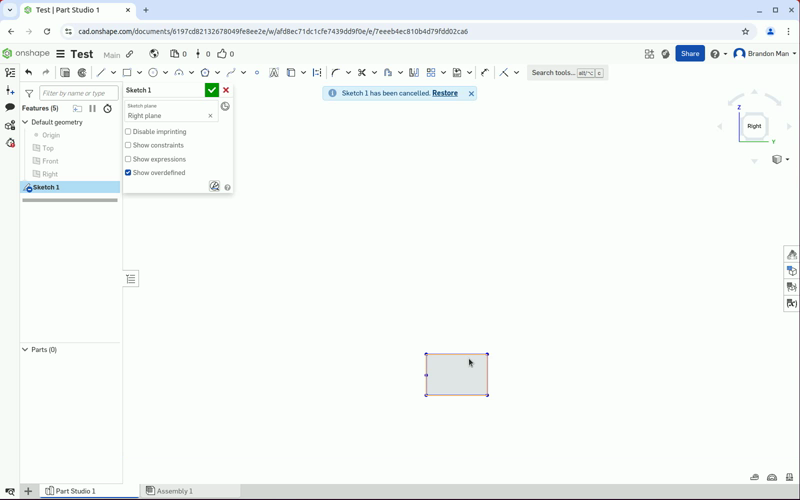
scroll(6)
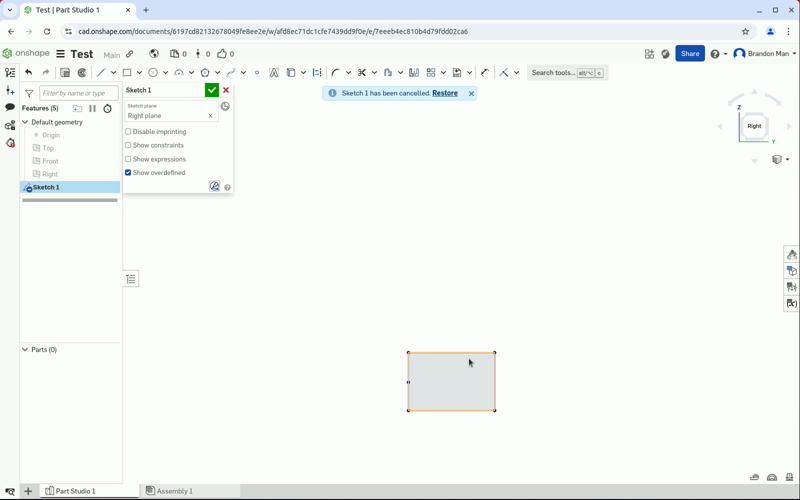
scroll(6)
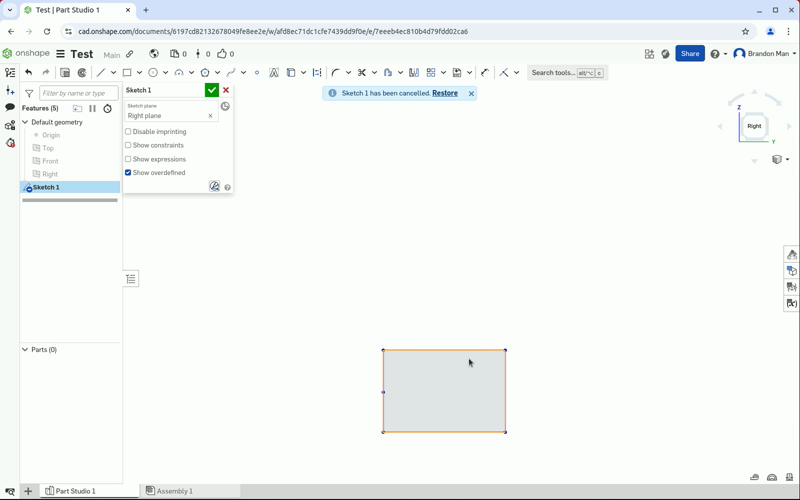
scroll(6)
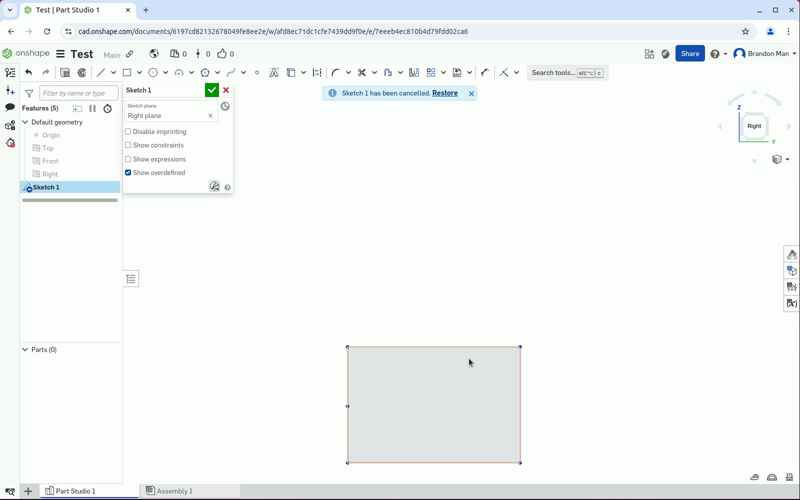
scroll(6)
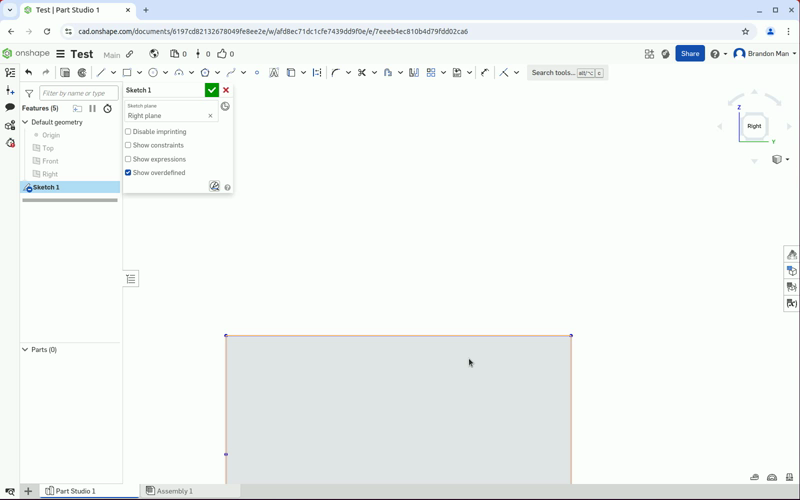
click(469, 358)
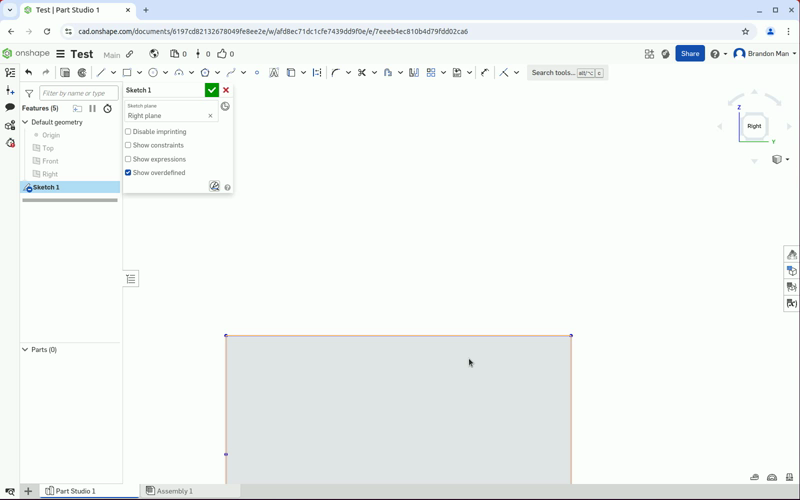
scroll(-6)
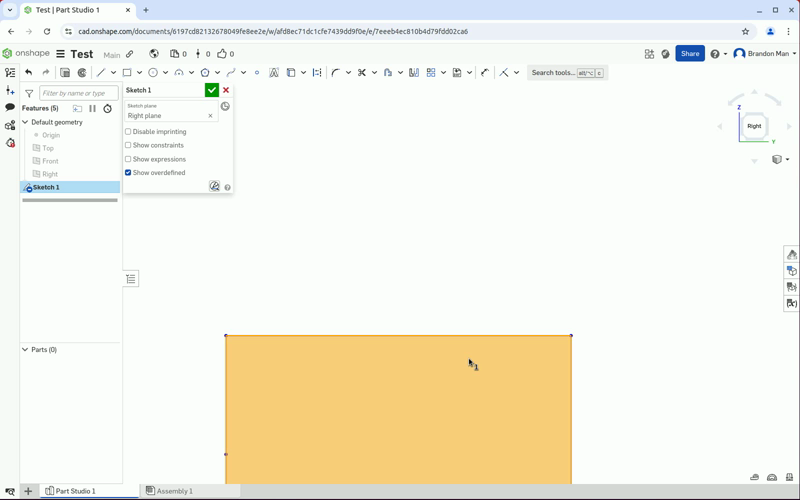
scroll(-6)
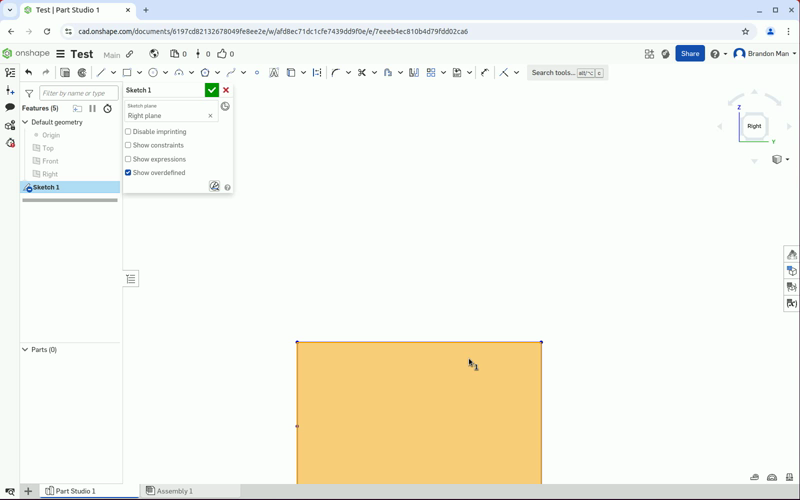
scroll(-6)
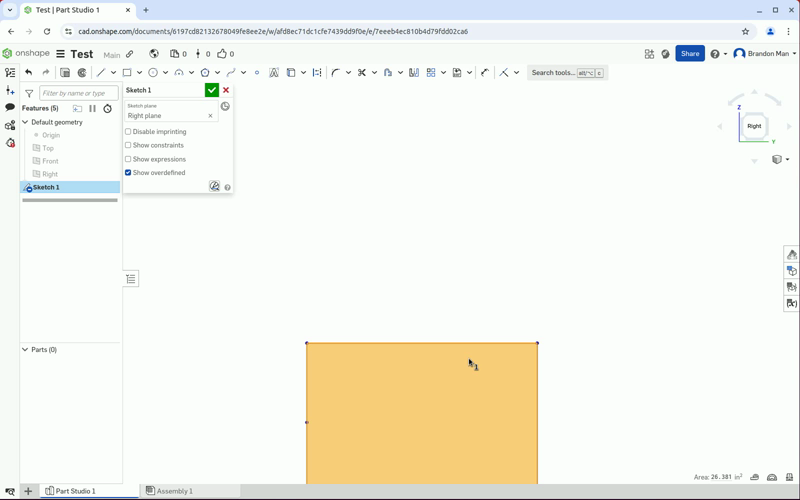
scroll(-6)
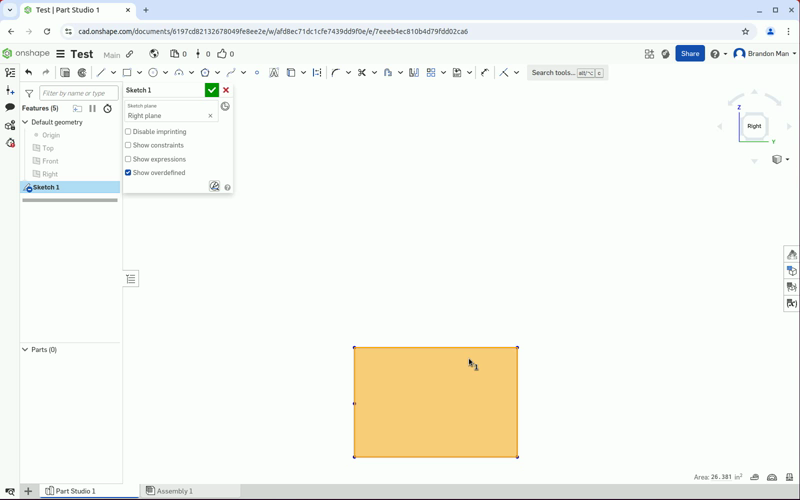
scroll(-6)
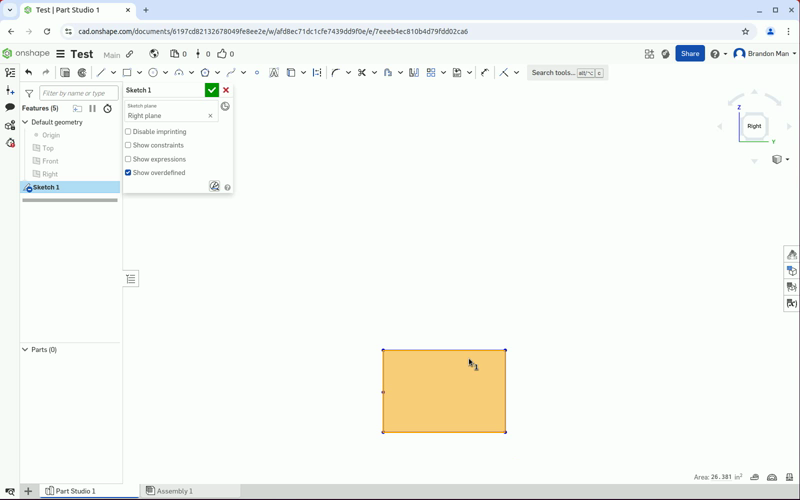
scroll(-6)
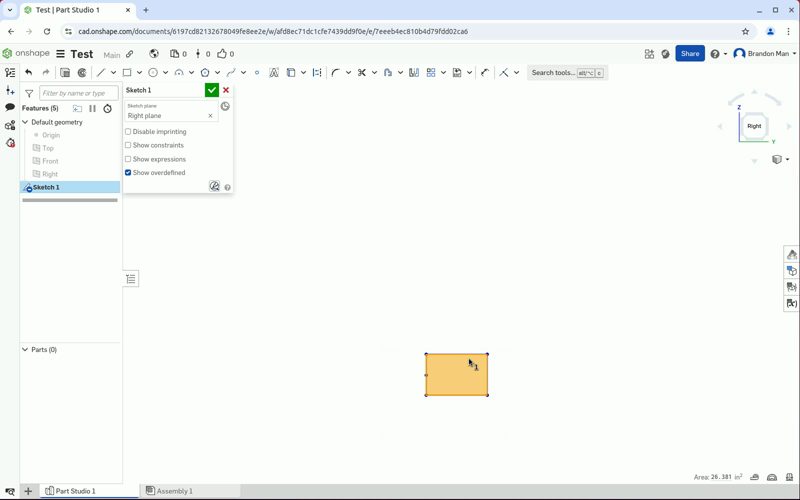
scroll(-6)
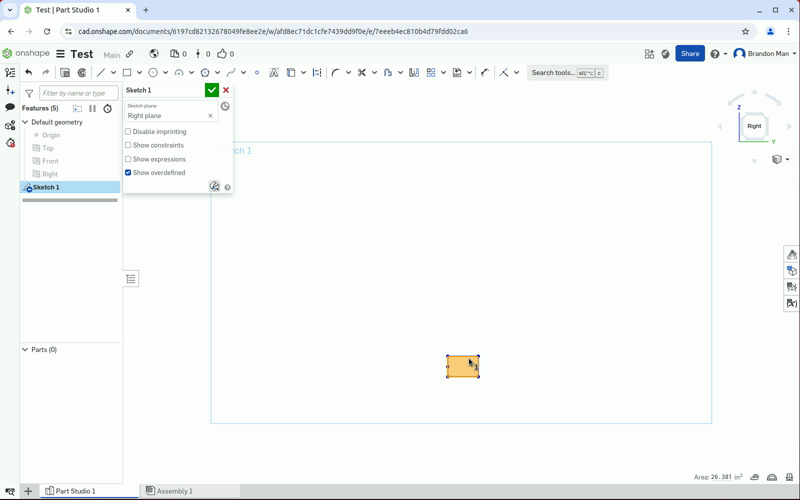
mouse_move(73, 352)
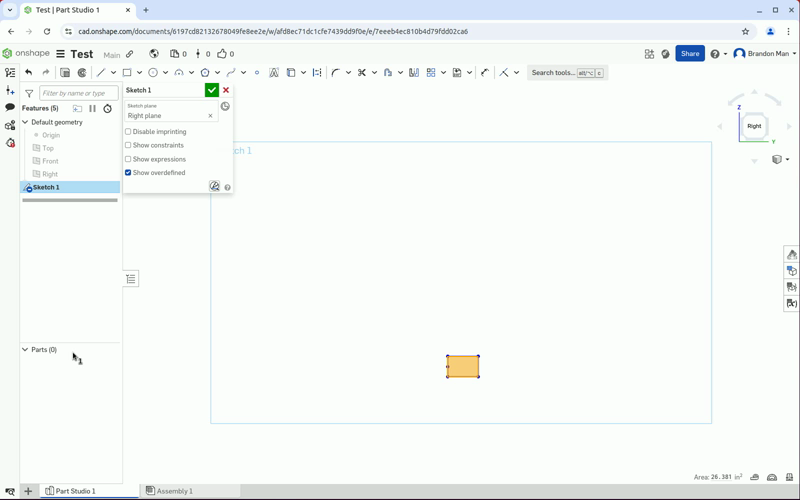
key(shift+y)
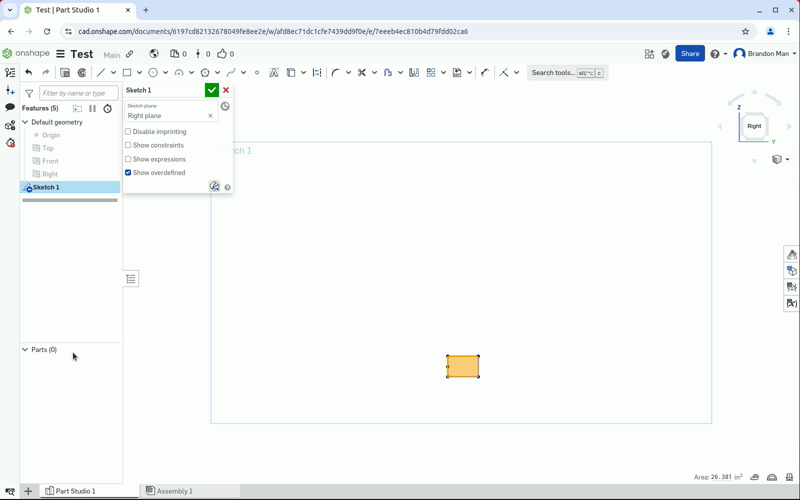
key(shift+e)
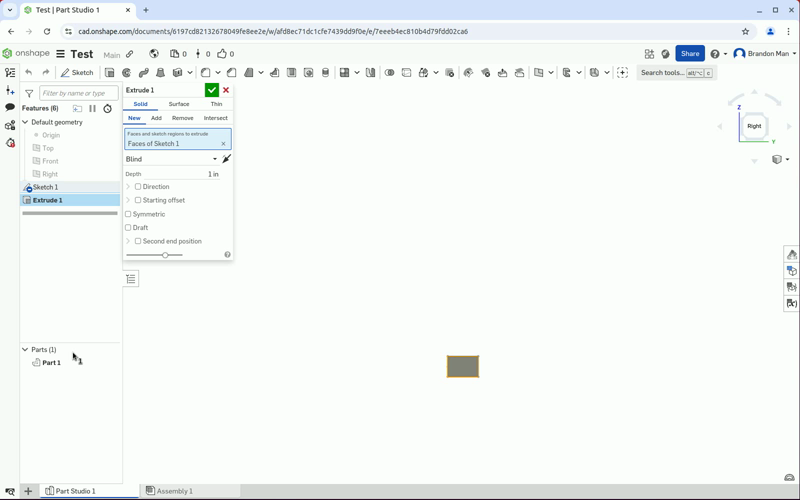
mouse_move(143, 106)
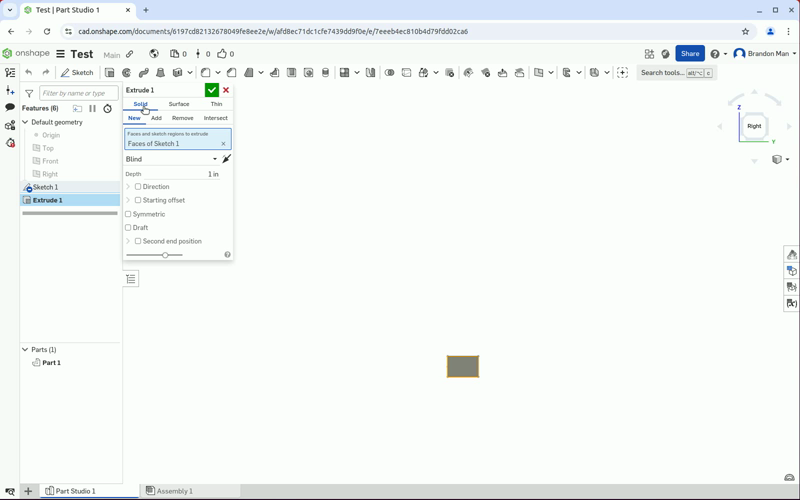
click(143, 106)
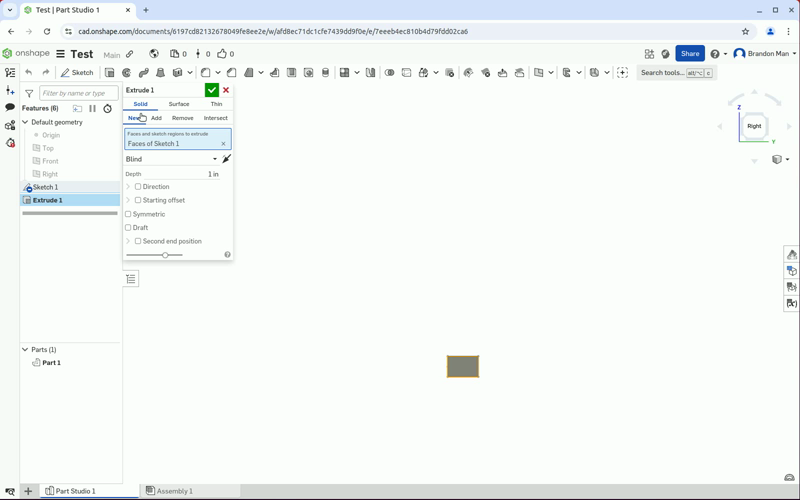
mouse_move(137, 120)
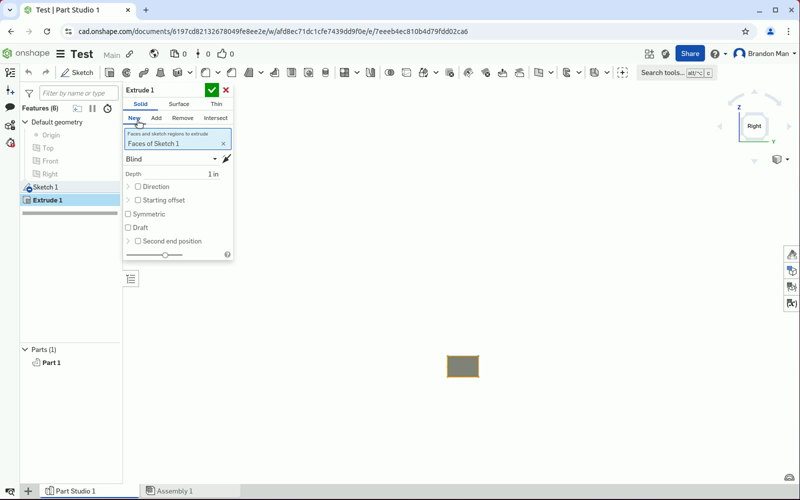
click(137, 120)
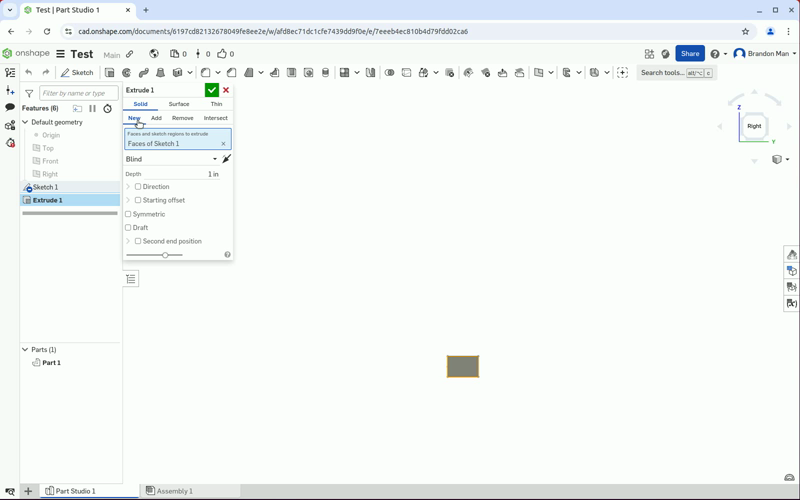
key(tab, 4)
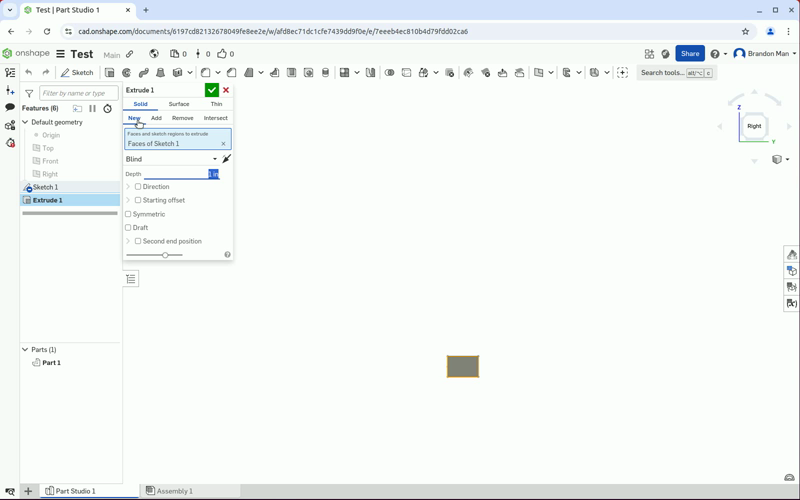
text(9.388)
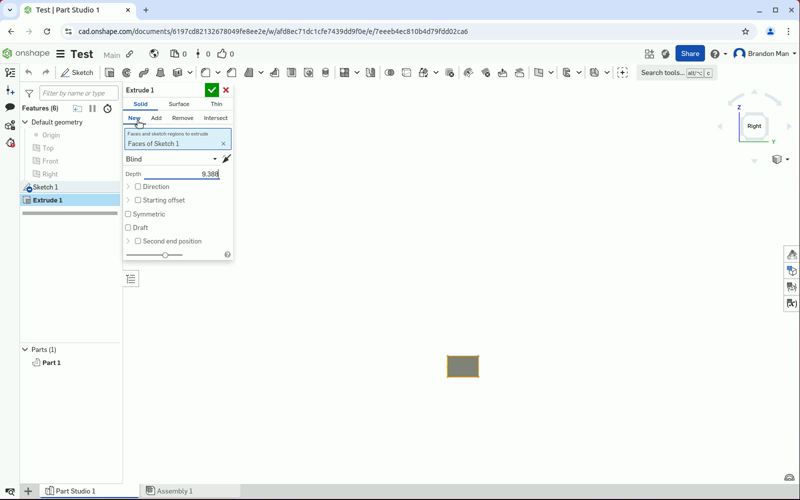
key(enter)
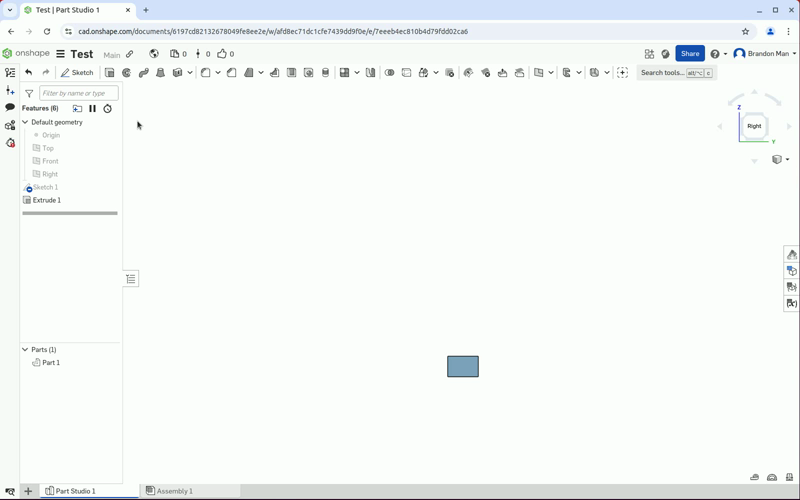
key(shift+h)
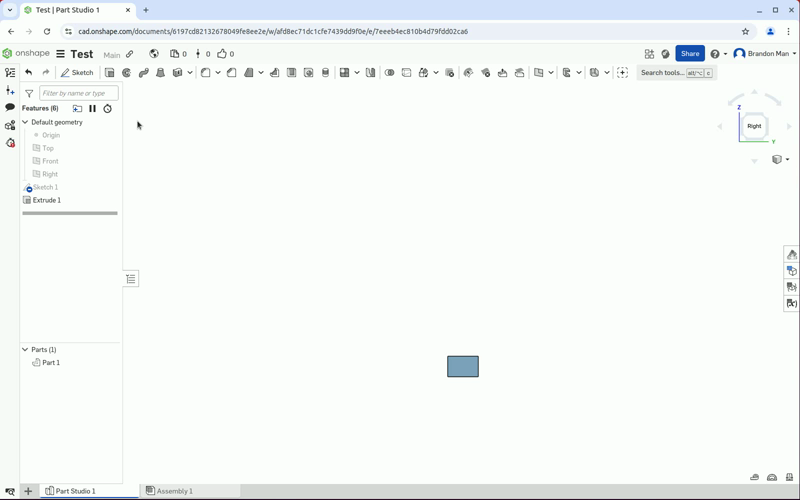
key(shift+h)
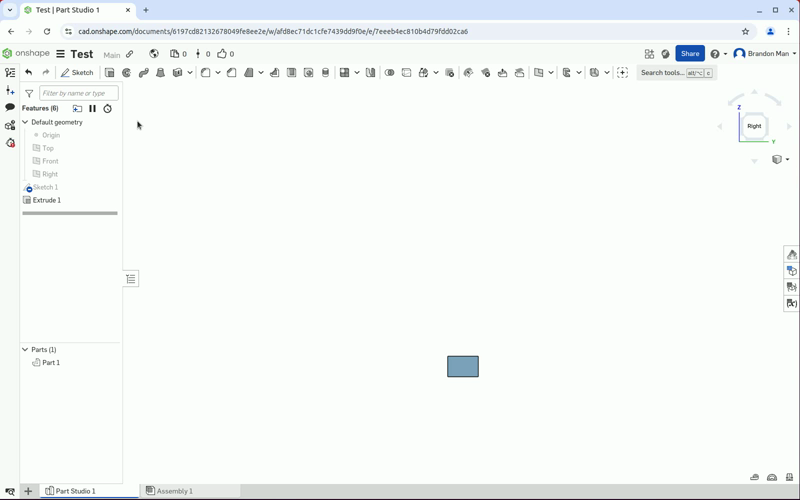
mouse_move(73, 189)
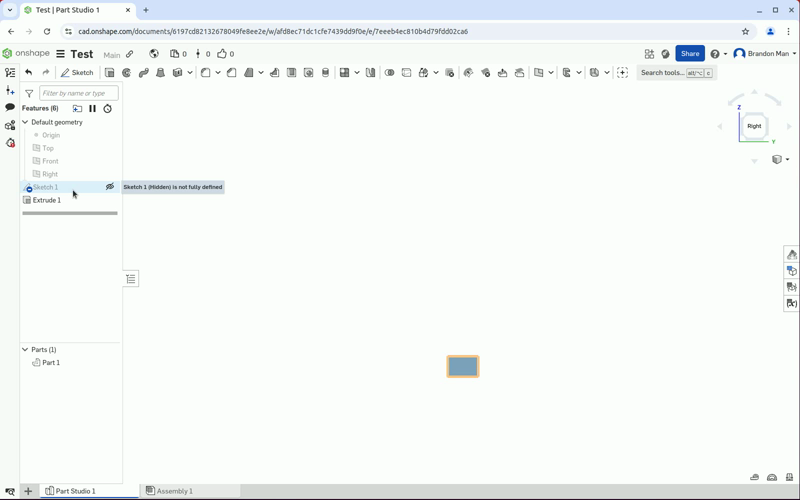
click(73, 189)
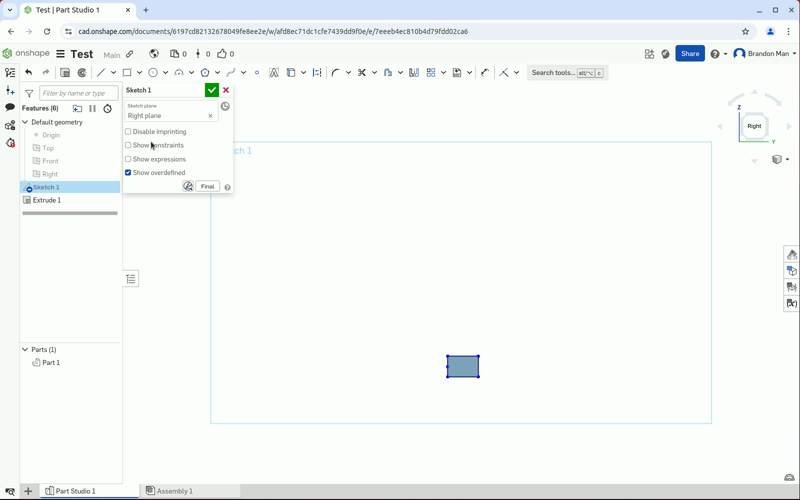
mouse_move(229, 92)
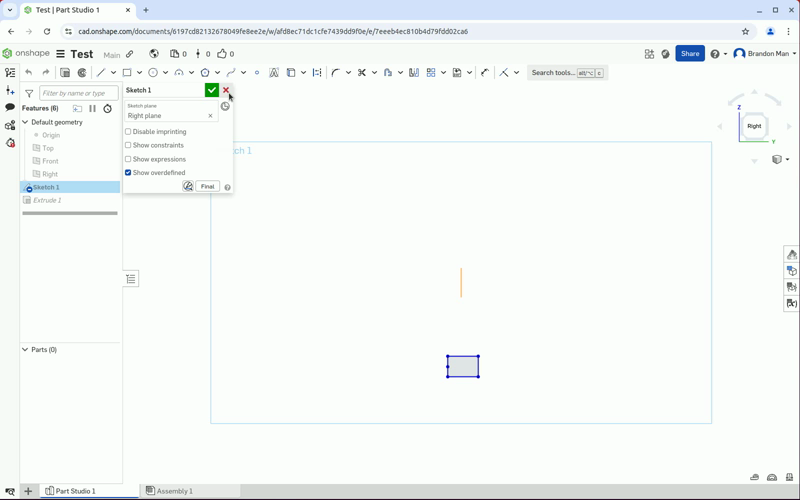
click(229, 92)
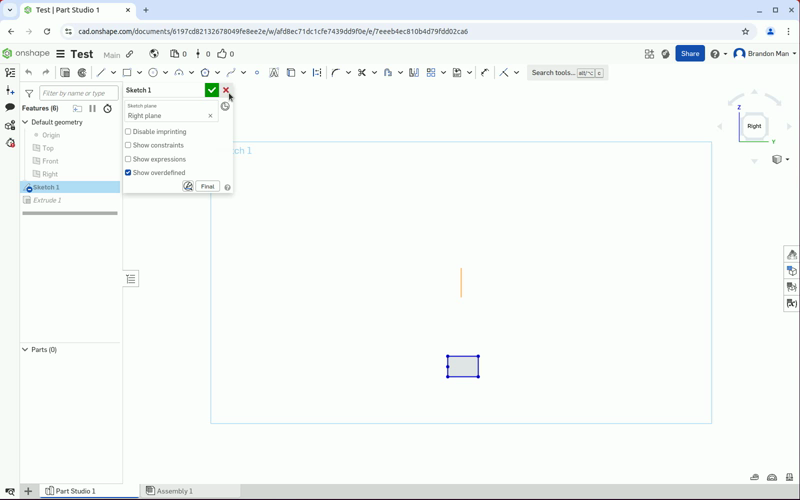
key(shift+s)
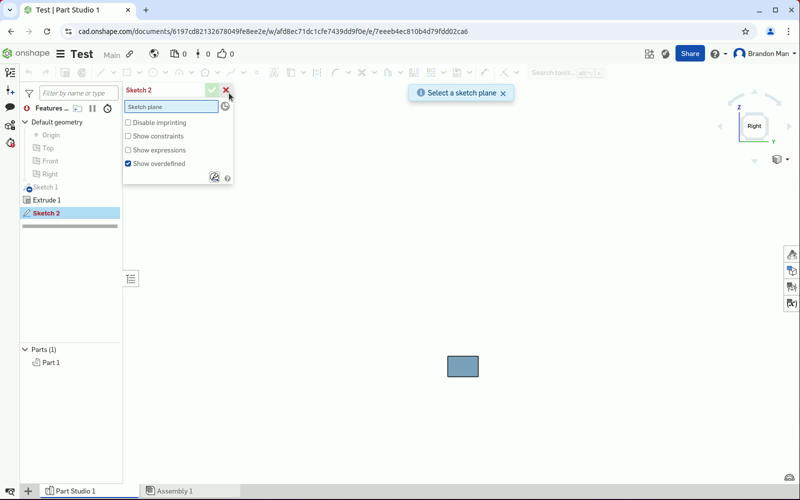
mouse_move(73, 176)
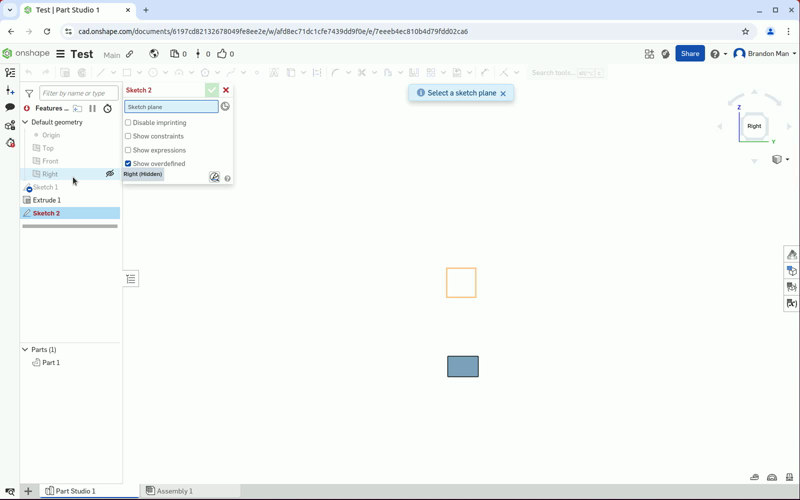
click(73, 176)
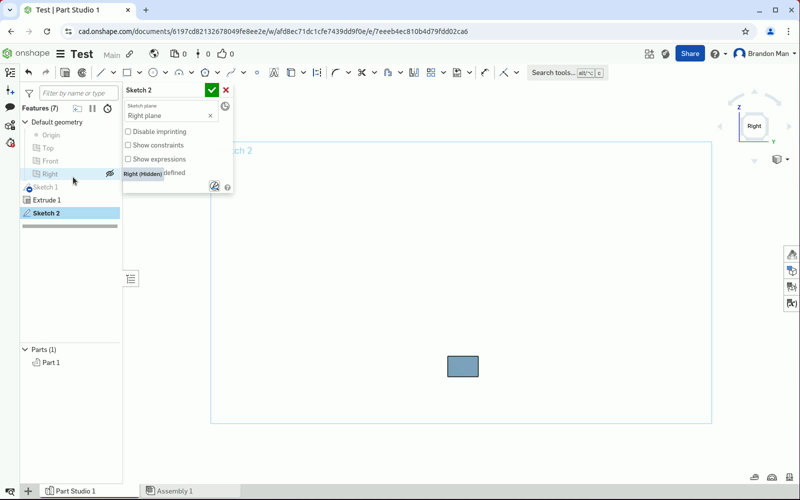
mouse_move(73, 352)
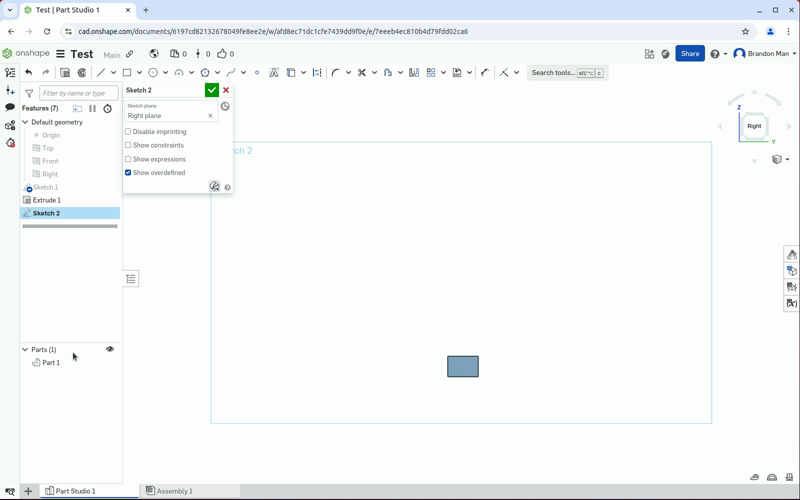
key(y)
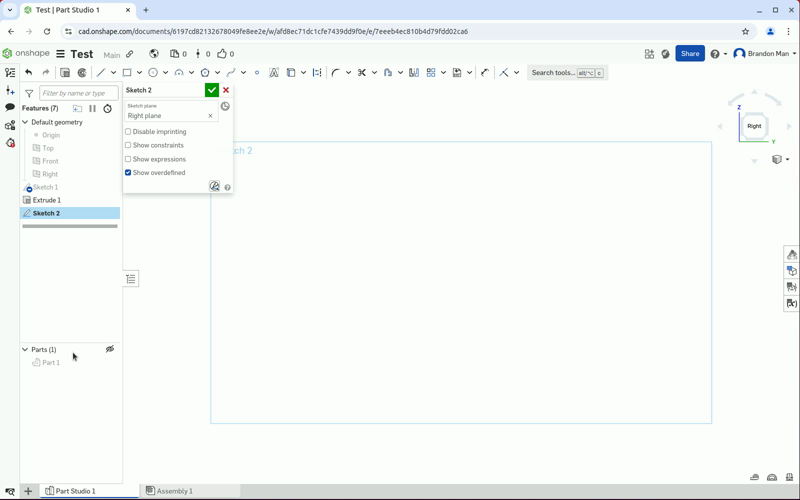
key(l)
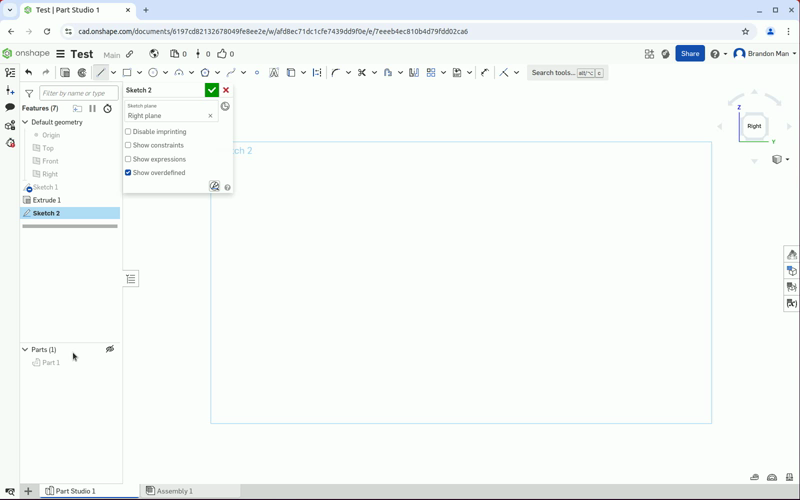
key_down(shift)
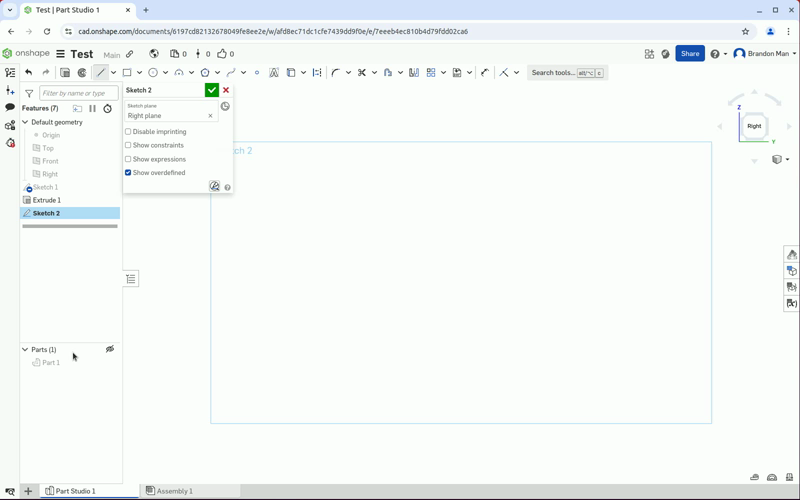
mouse_move(447, 218)
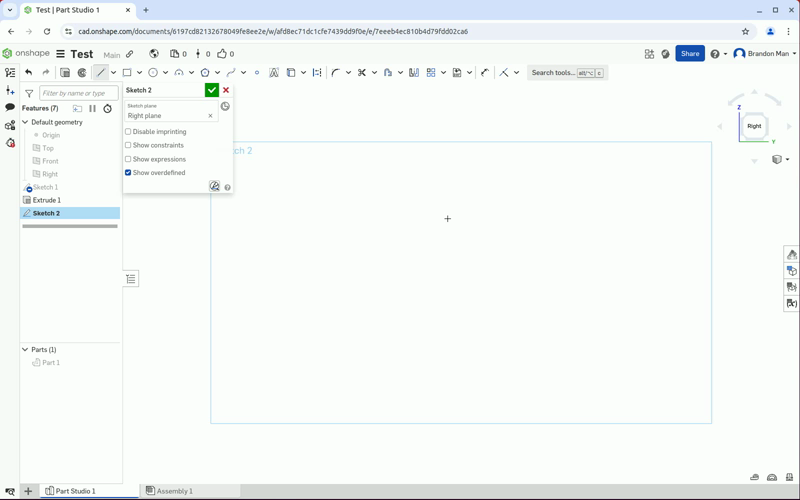
click(447, 218)
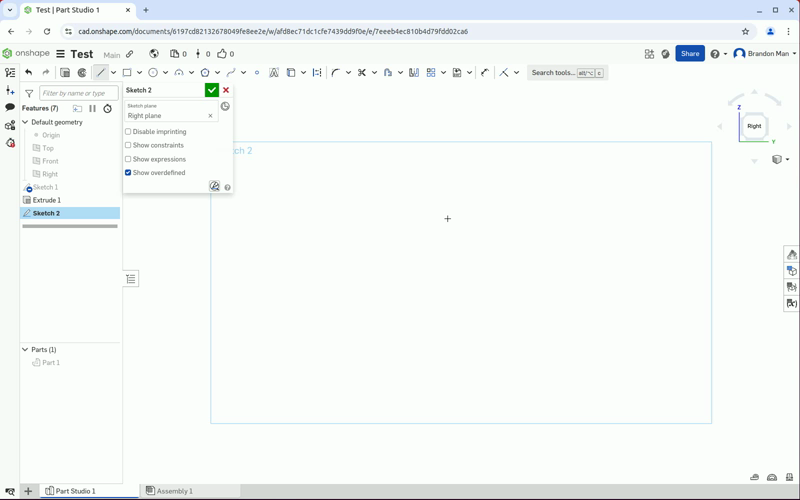
key_up(shift)
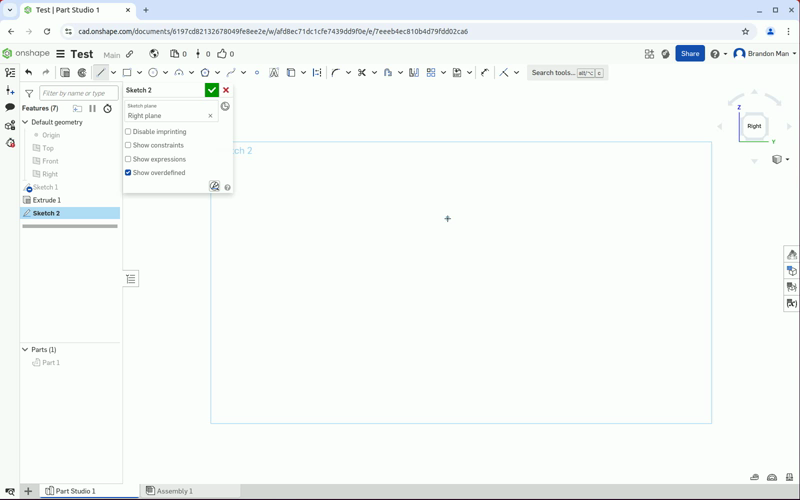
key_down(shift)
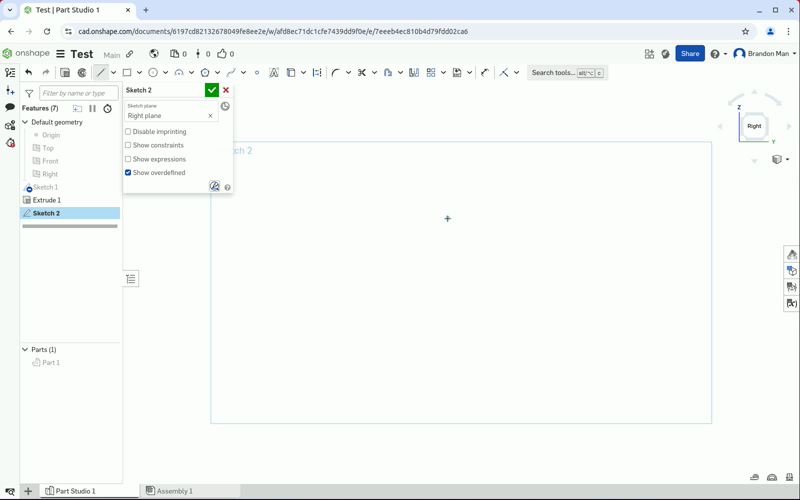
mouse_move(477, 218)
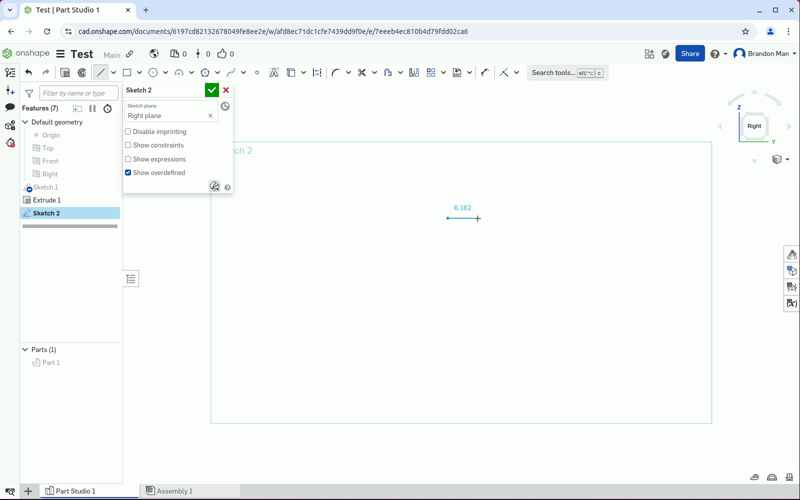
mouse_move(478, 218)
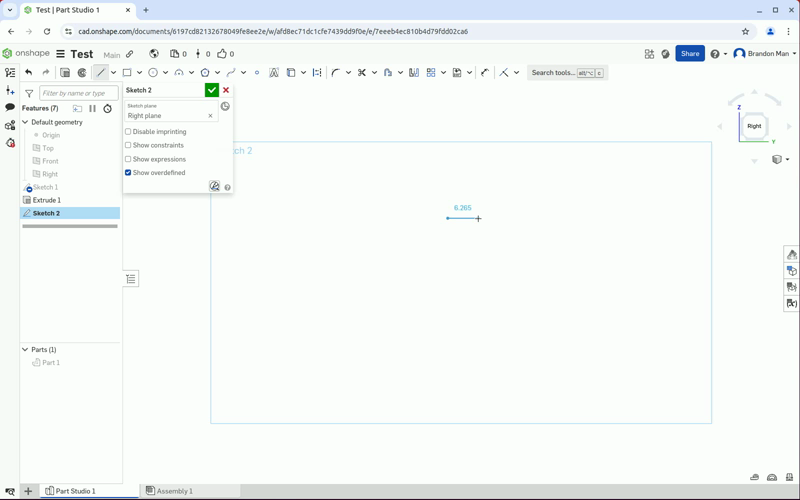
click(478, 218)
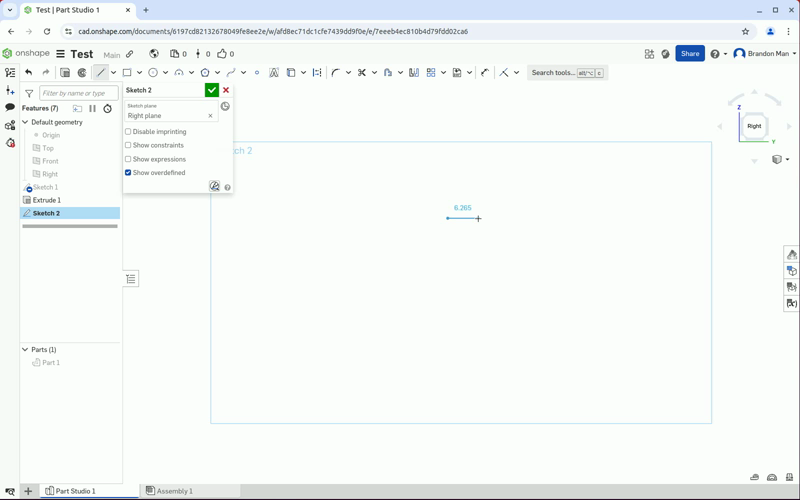
key_up(shift)
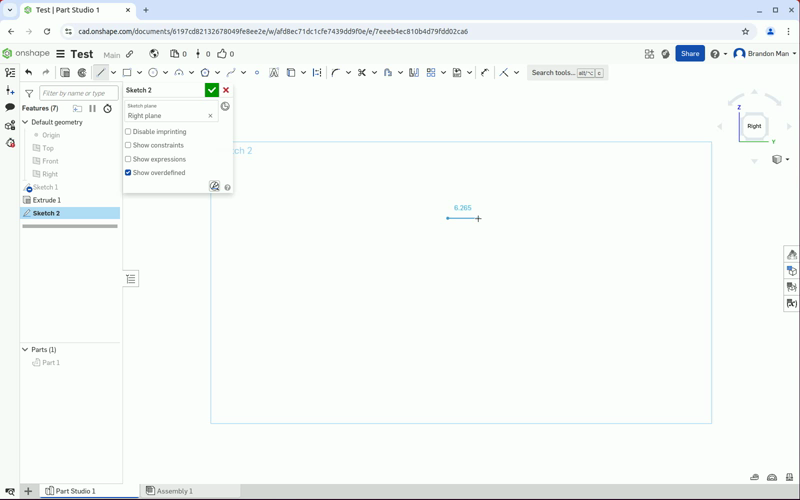
key_down(shift)
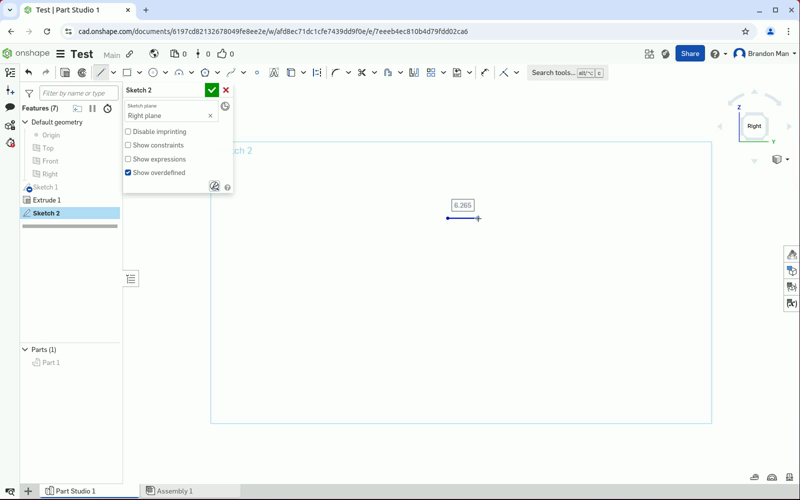
mouse_move(508, 218)
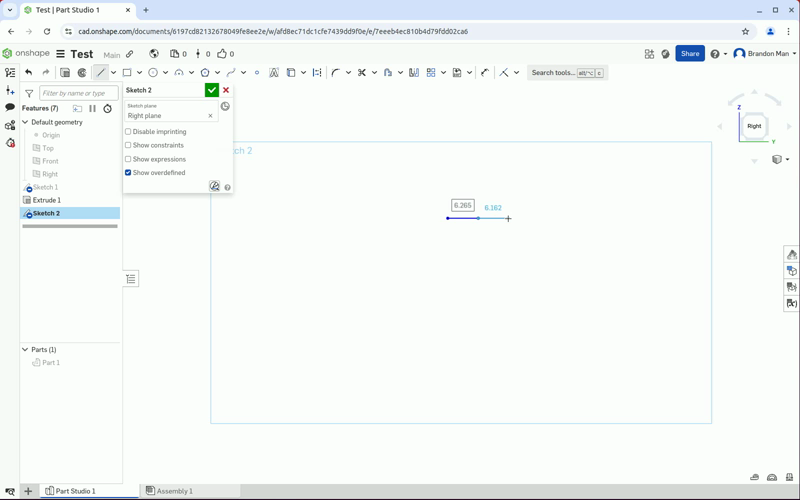
mouse_move(478, 198)
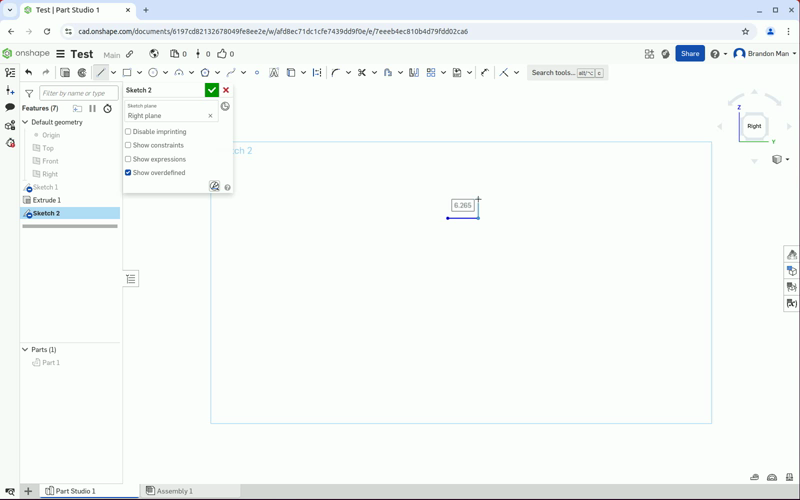
click(478, 198)
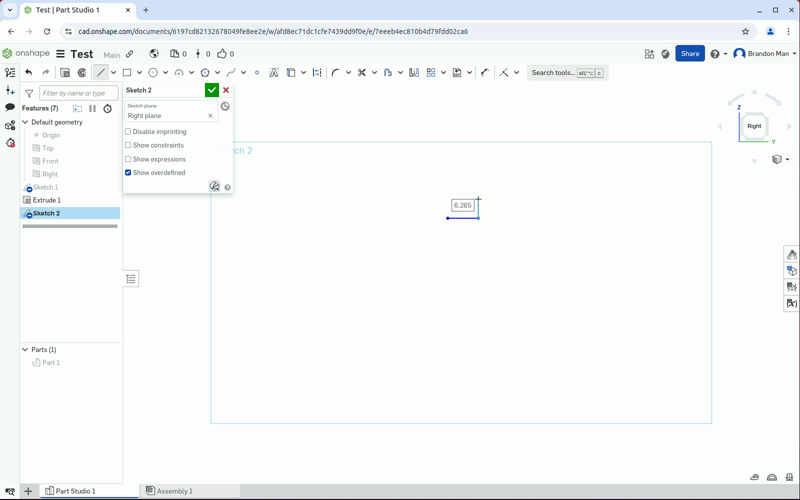
key_up(shift)
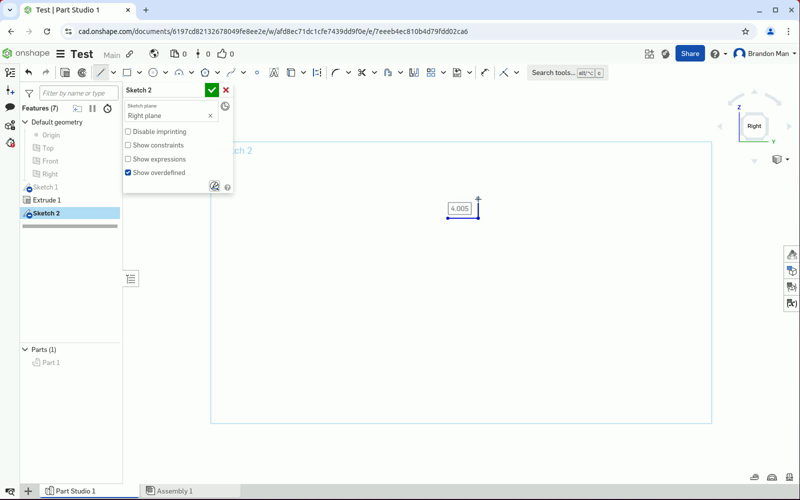
key_down(shift)
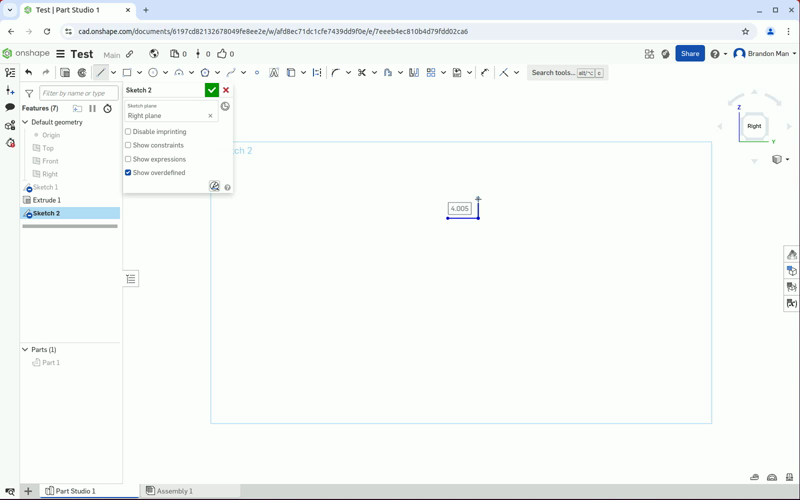
mouse_move(508, 198)
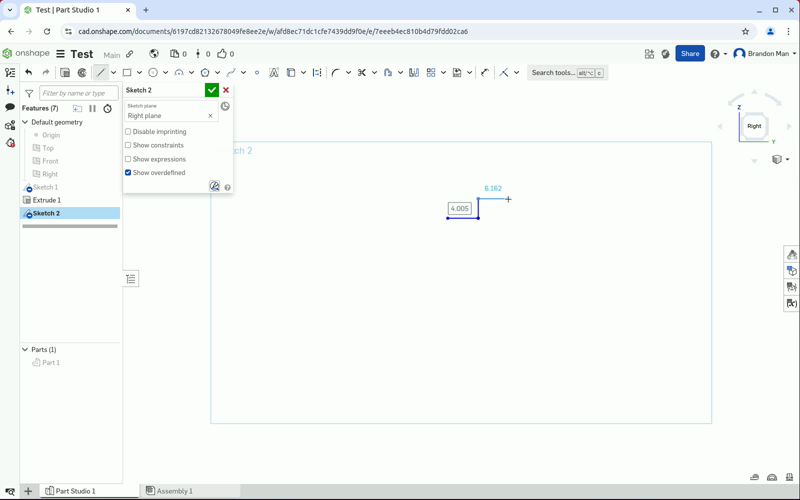
mouse_move(447, 198)
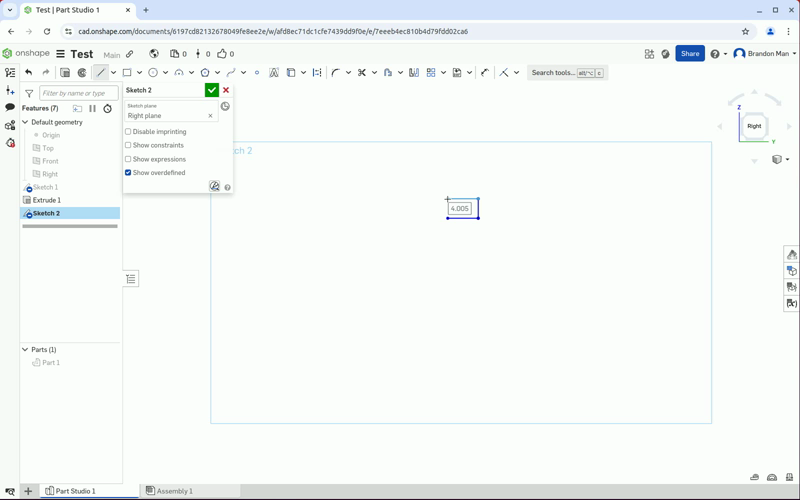
click(447, 198)
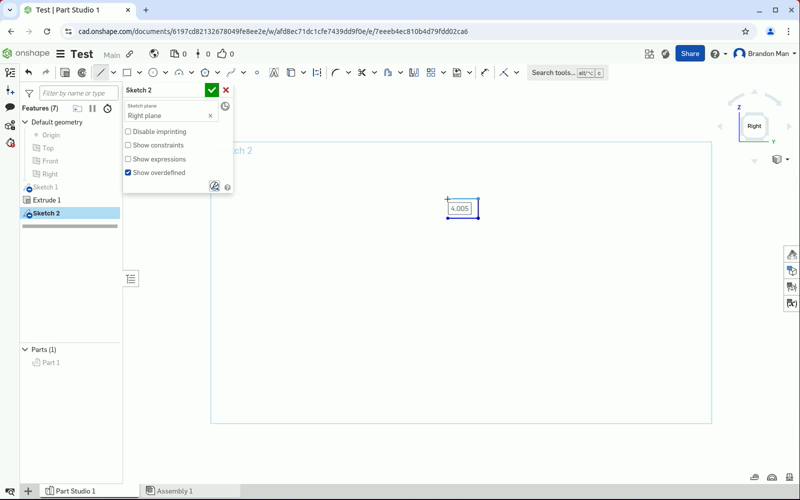
key_up(shift)
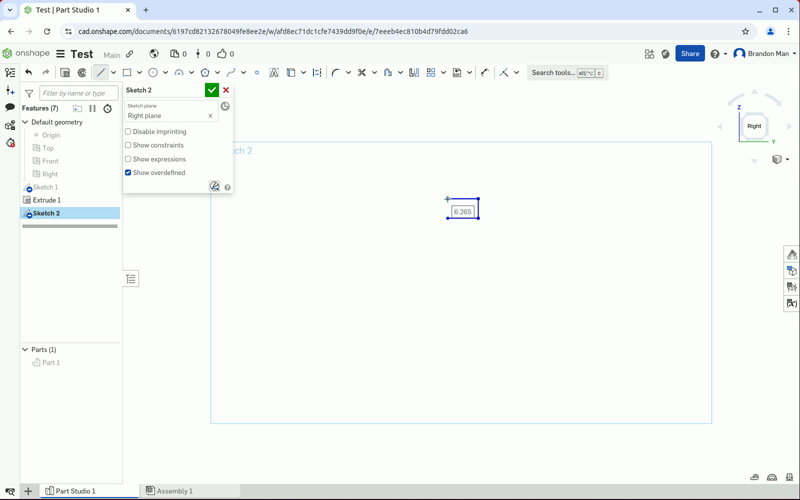
mouse_move(477, 198)
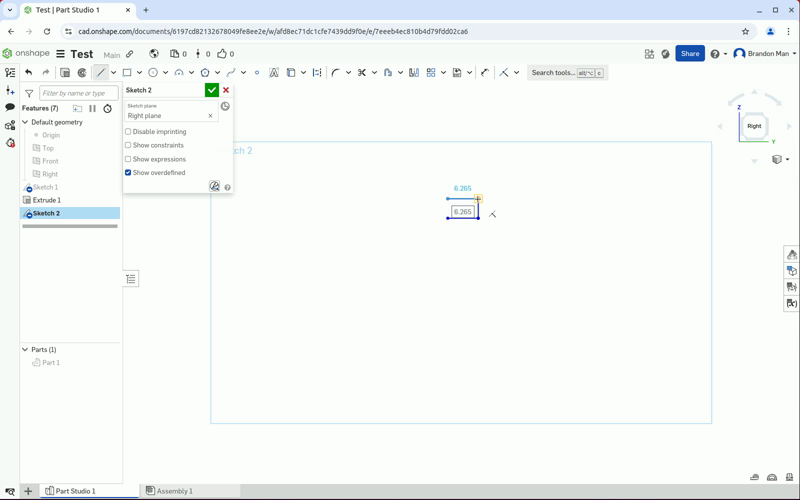
key_down(shift)
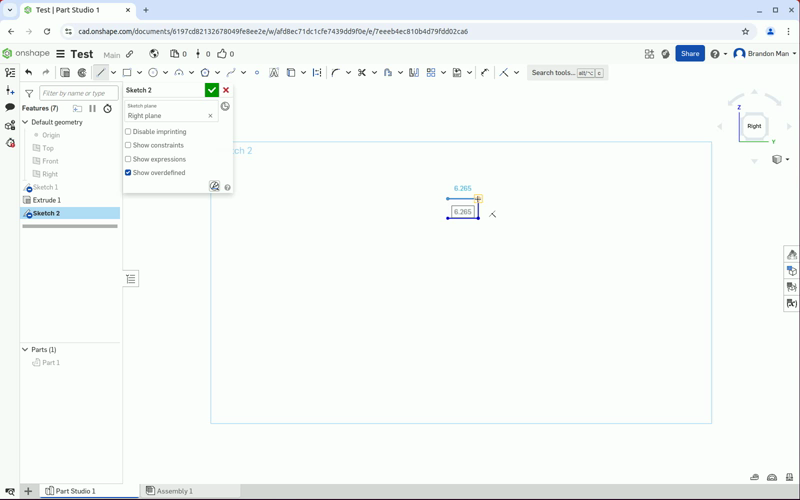
mouse_move(447, 218)
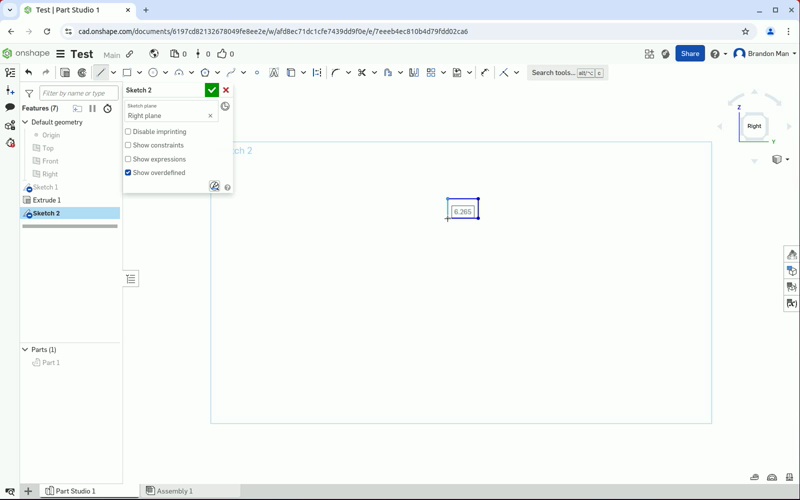
key_up(shift)
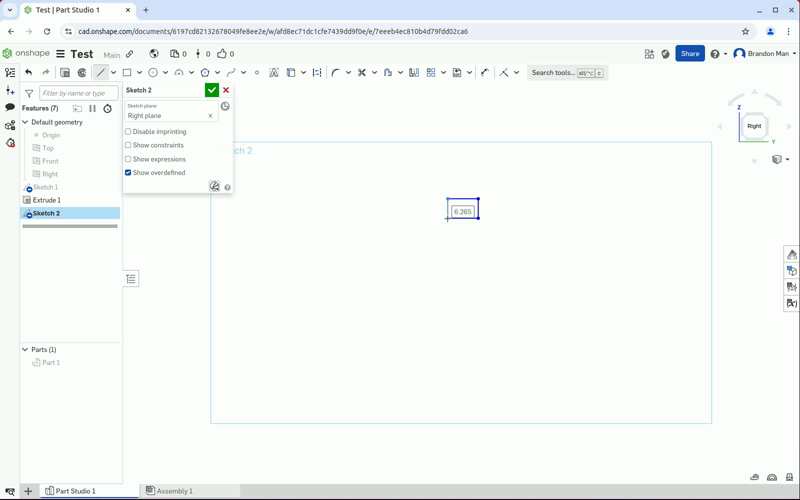
click(447, 218)
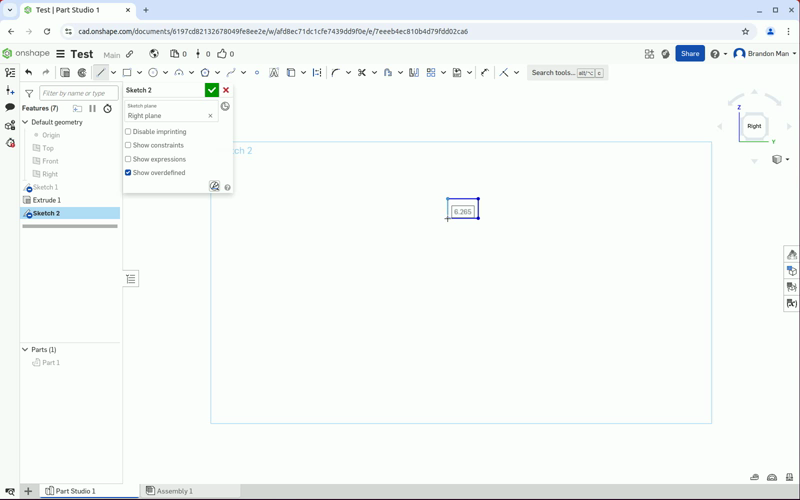
key(esc)
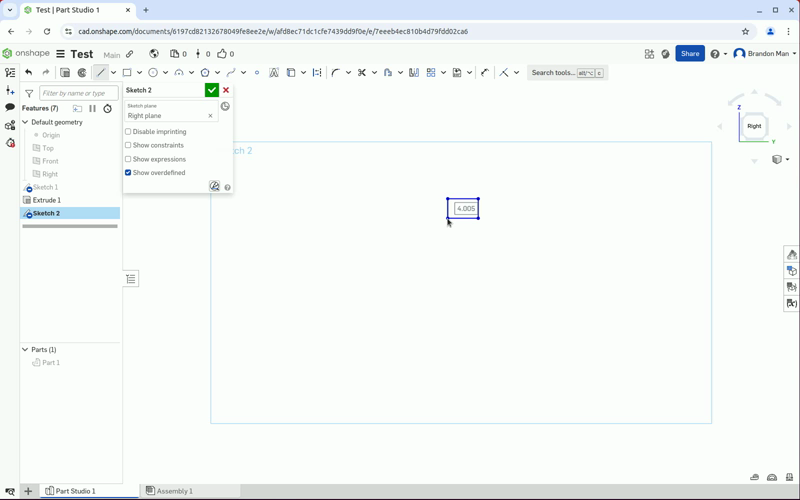
mouse_move(468, 202)
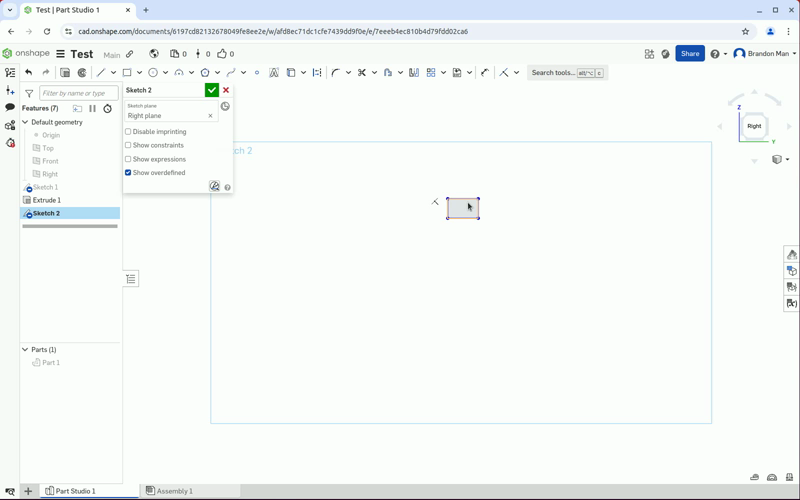
scroll(6)
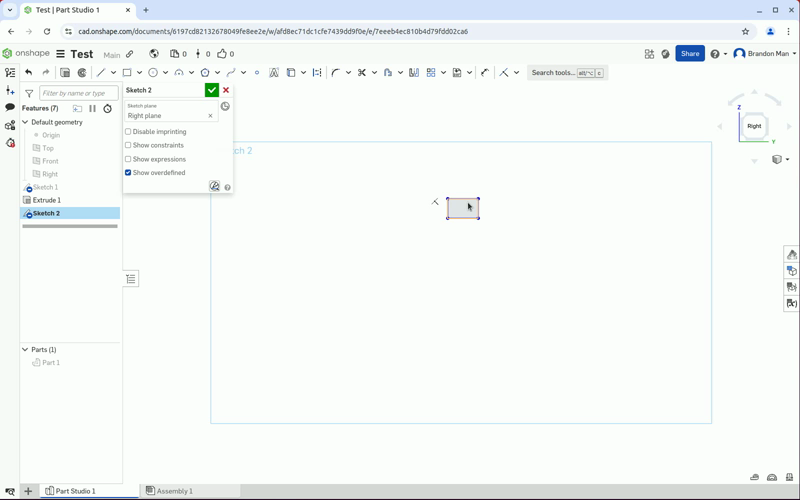
scroll(6)
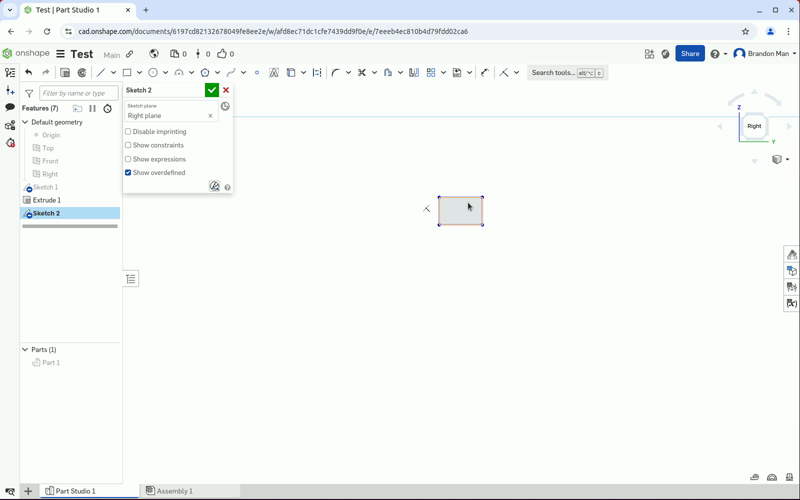
scroll(6)
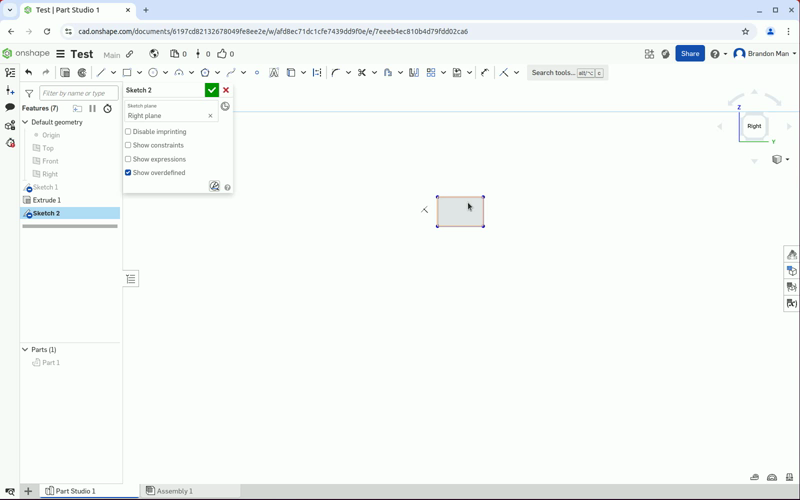
scroll(6)
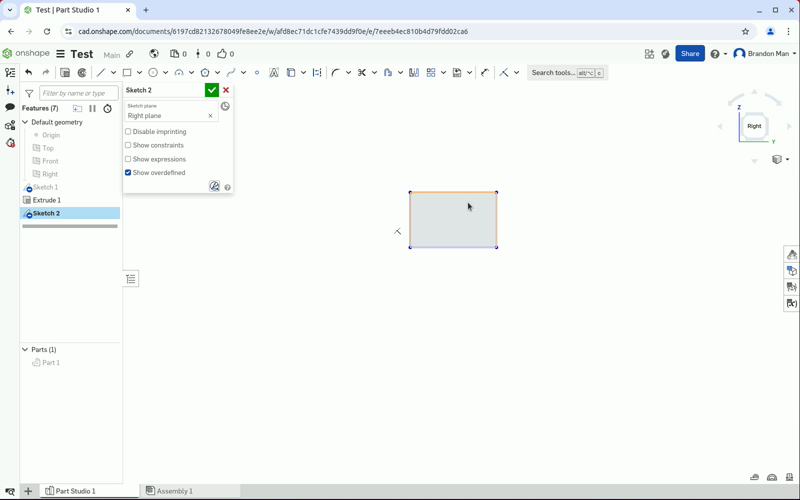
scroll(6)
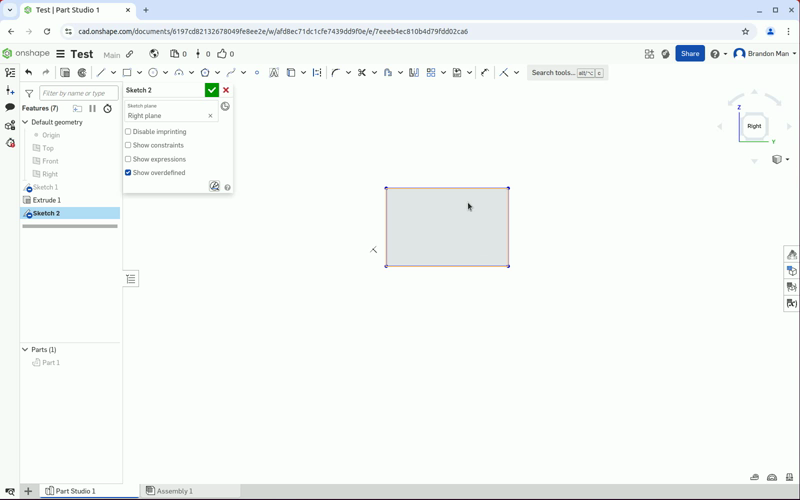
scroll(6)
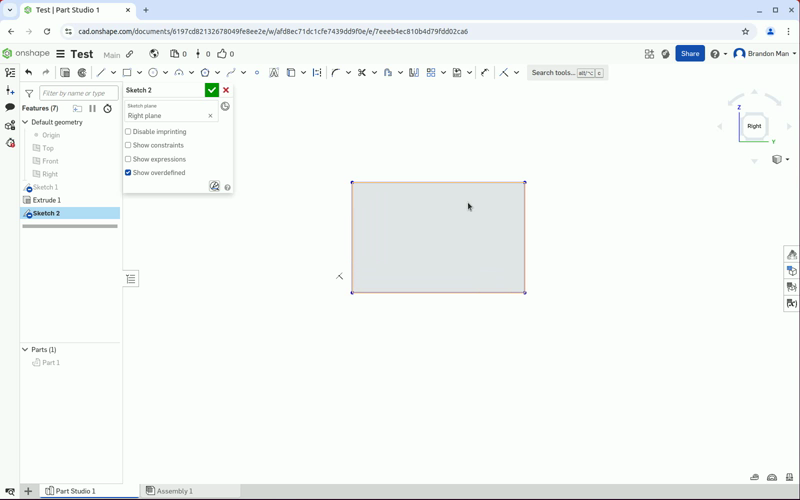
scroll(6)
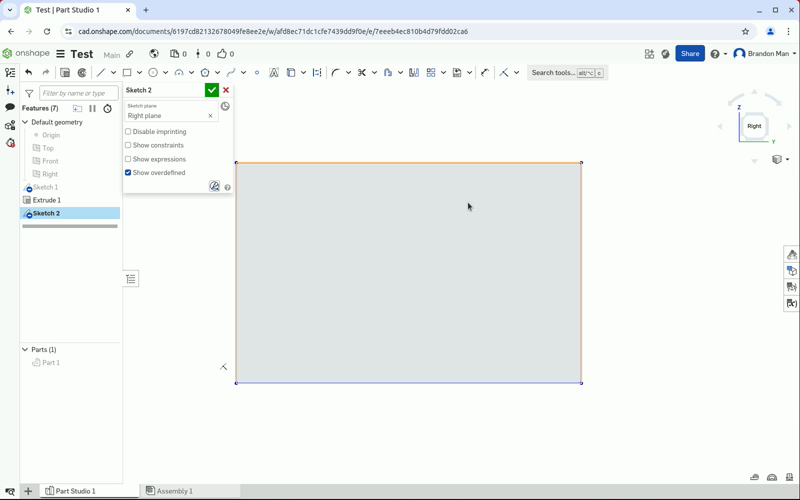
click(468, 202)
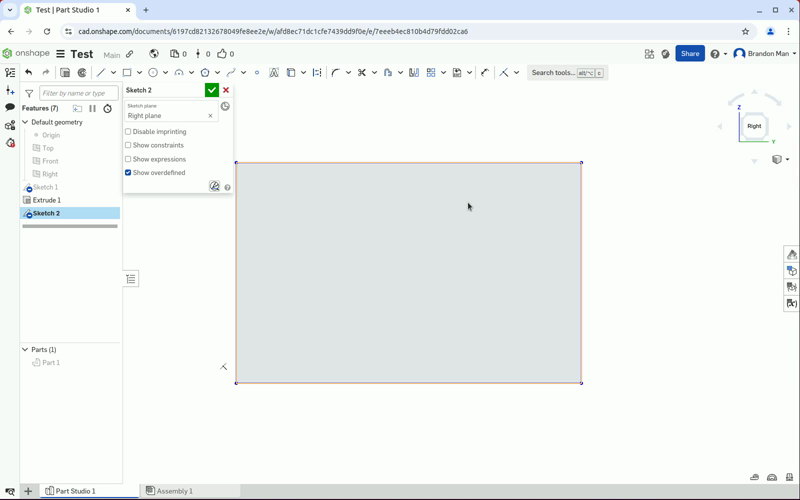
scroll(-6)
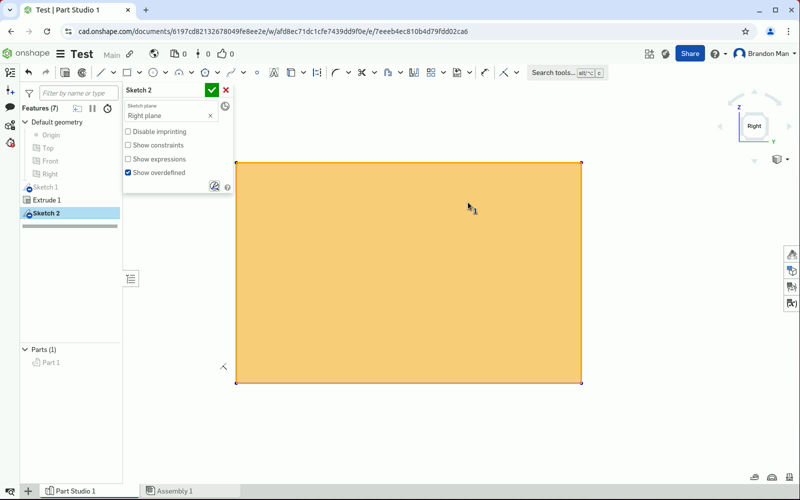
scroll(-6)
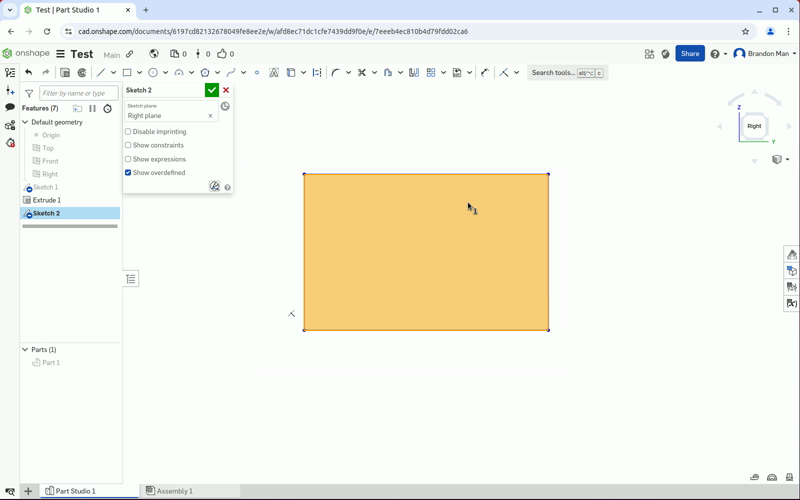
scroll(-6)
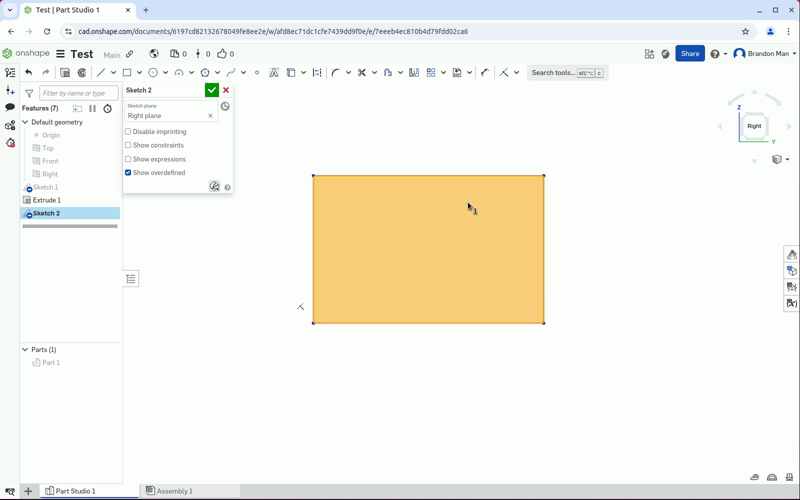
scroll(-6)
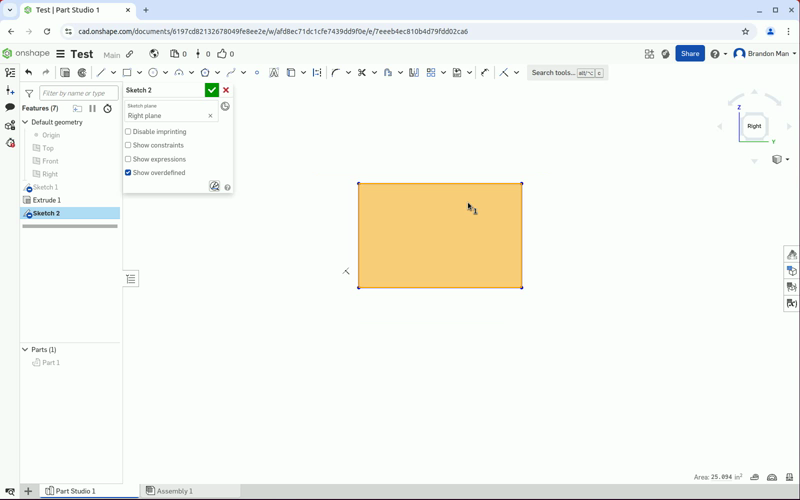
scroll(-6)
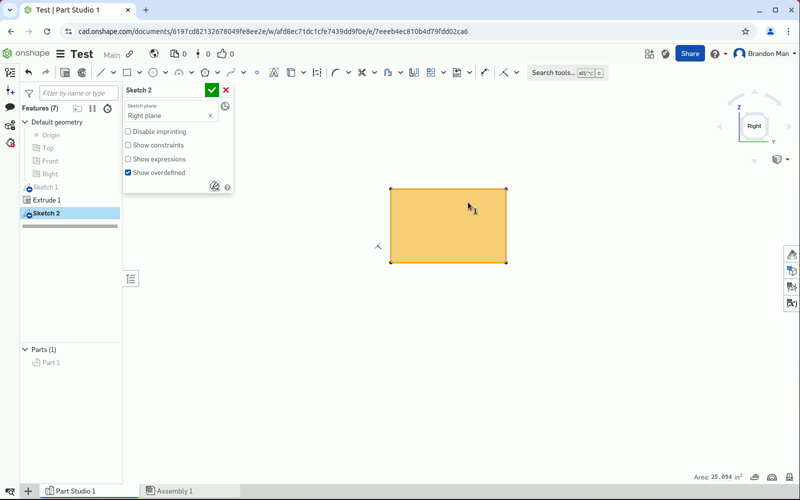
scroll(-6)
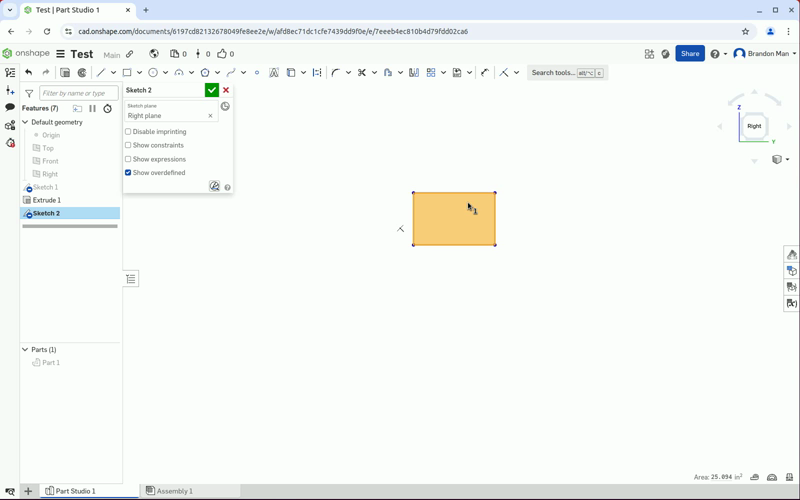
scroll(-6)
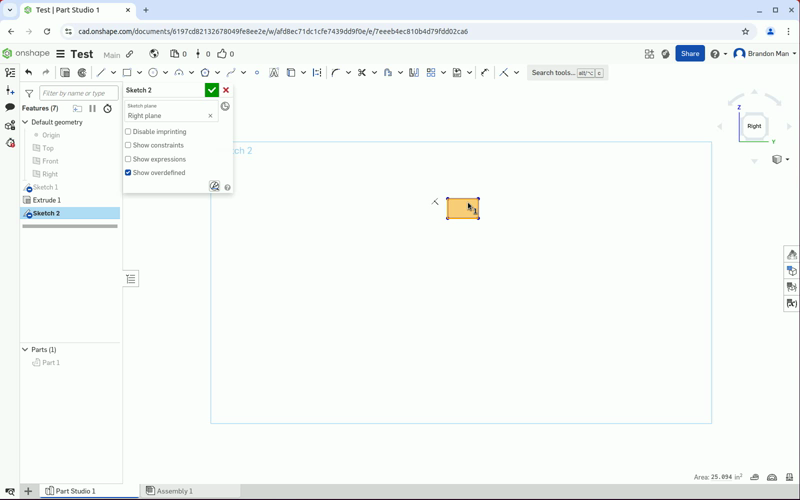
mouse_move(73, 352)
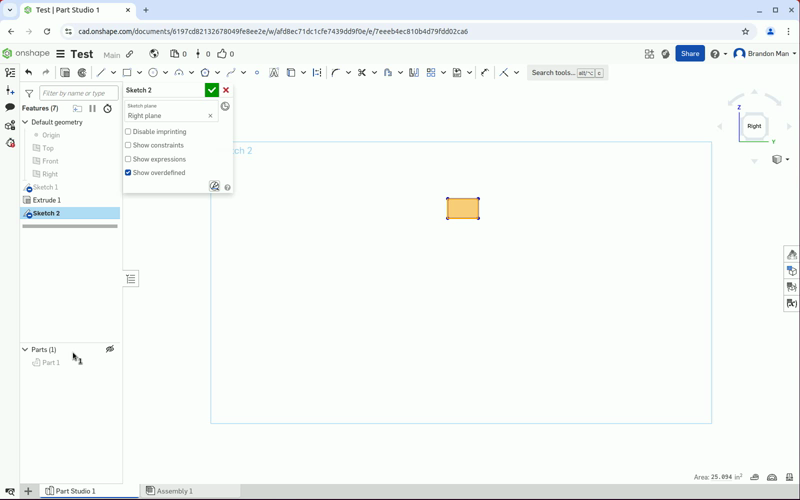
key(shift+y)
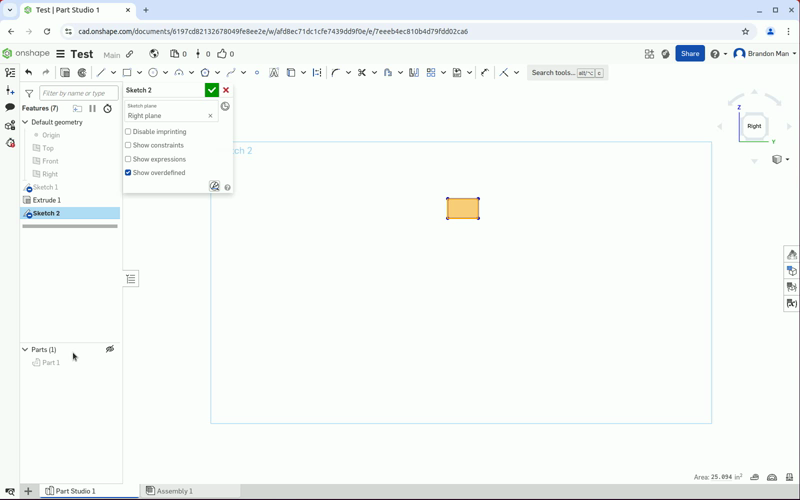
key(shift+e)
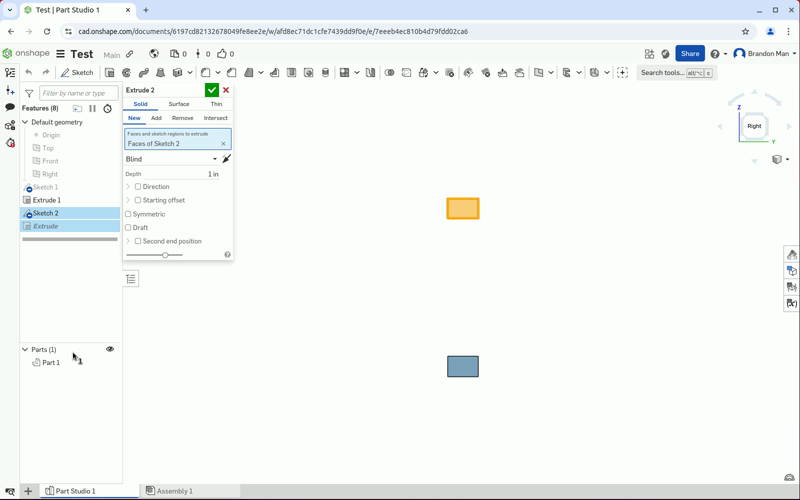
mouse_move(143, 106)
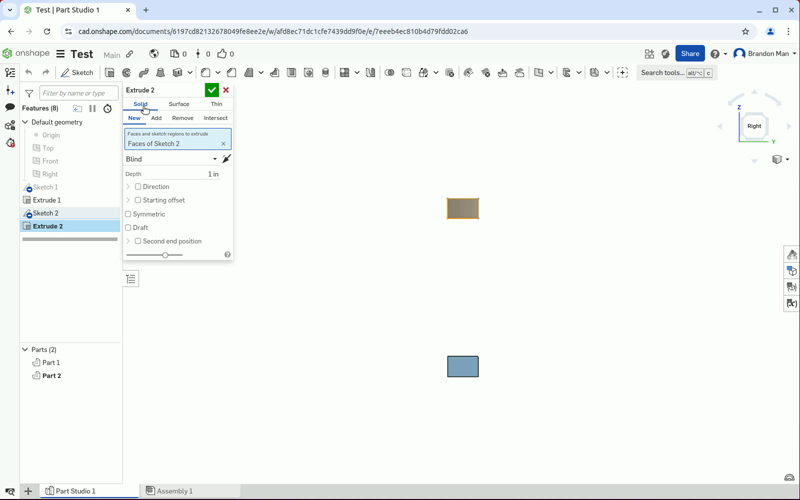
click(143, 106)
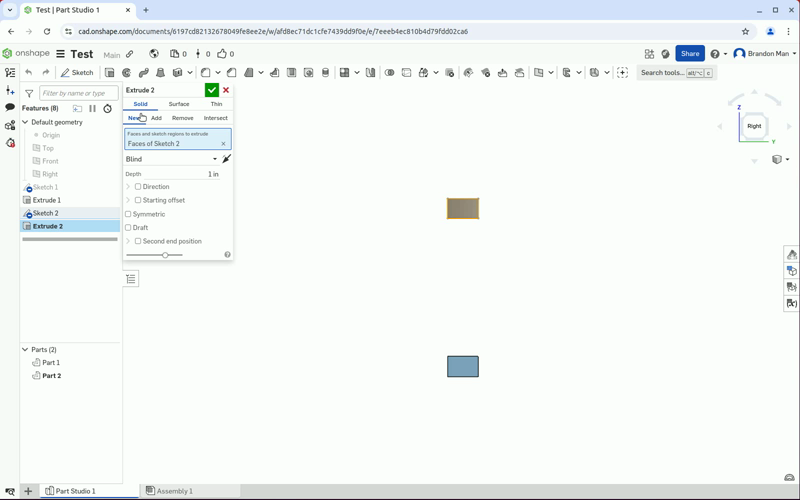
mouse_move(137, 120)
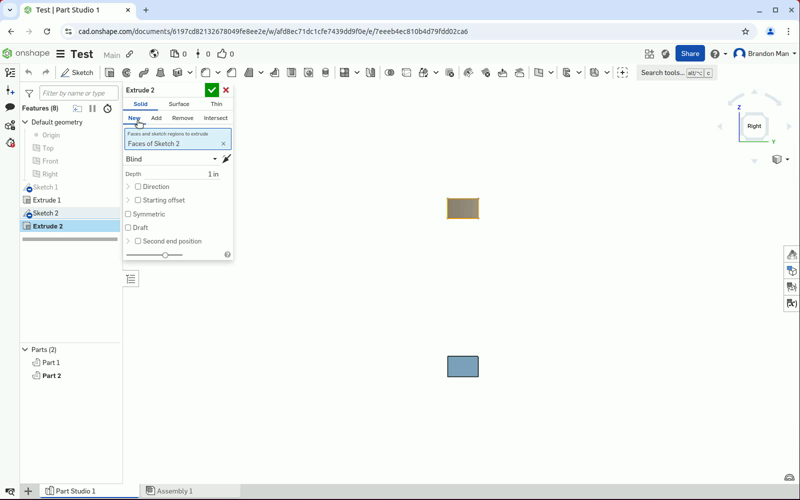
click(137, 120)
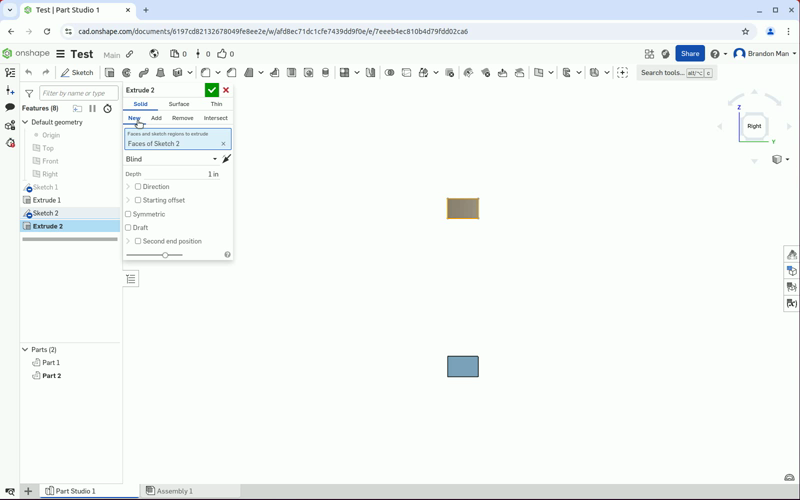
key(tab, 4)
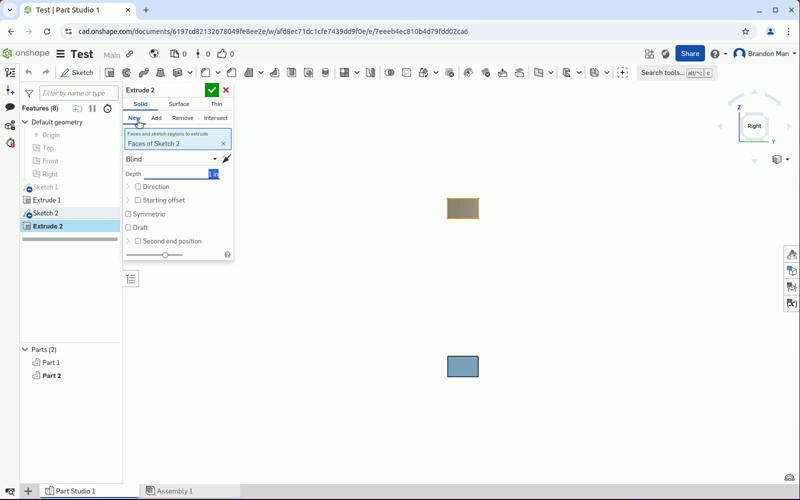
text(9.388)
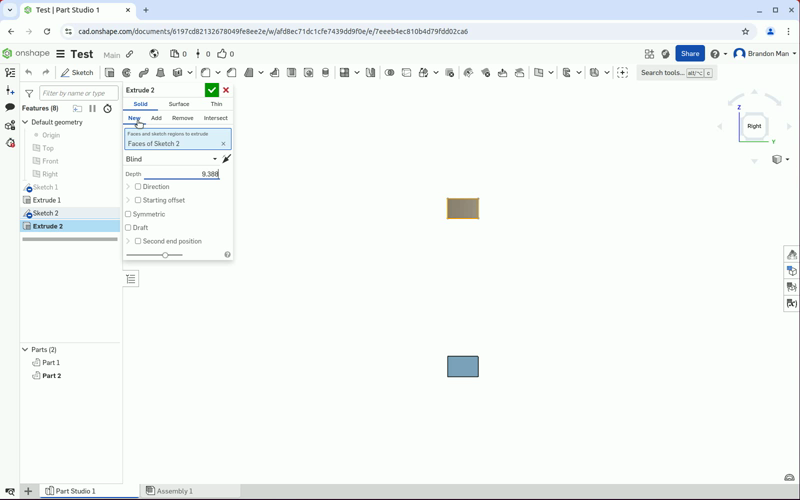
key(enter)
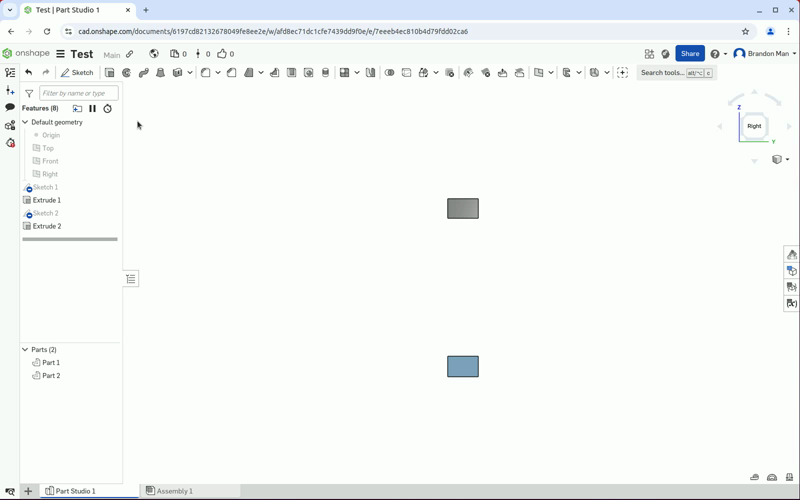
key(shift+h)
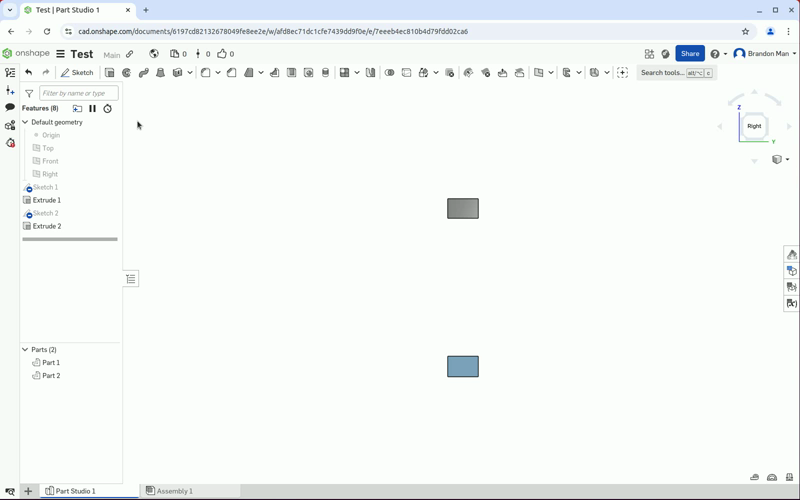
key(shift+h)
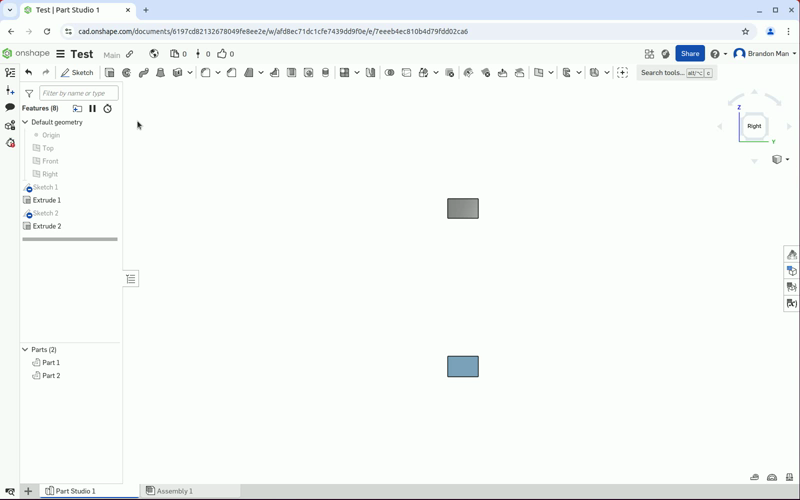
mouse_move(73, 189)
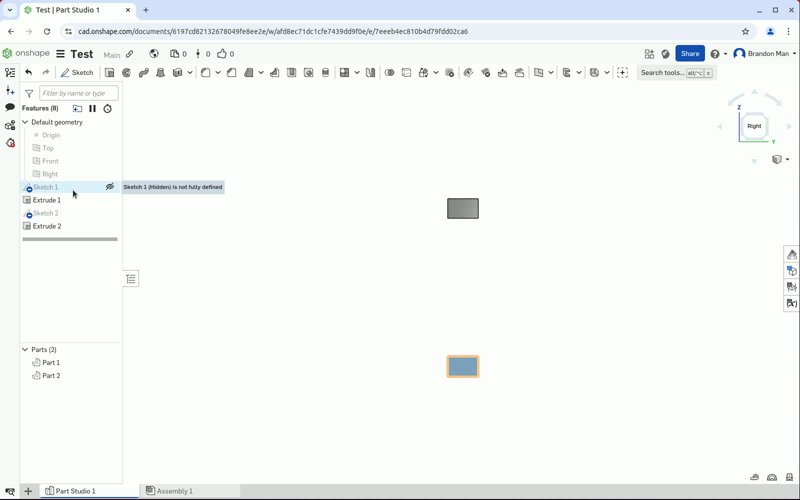
click(73, 189)
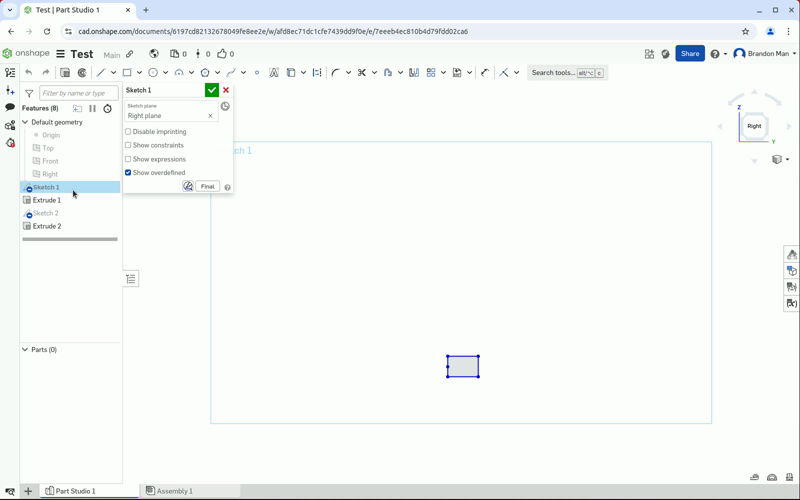
mouse_move(229, 92)
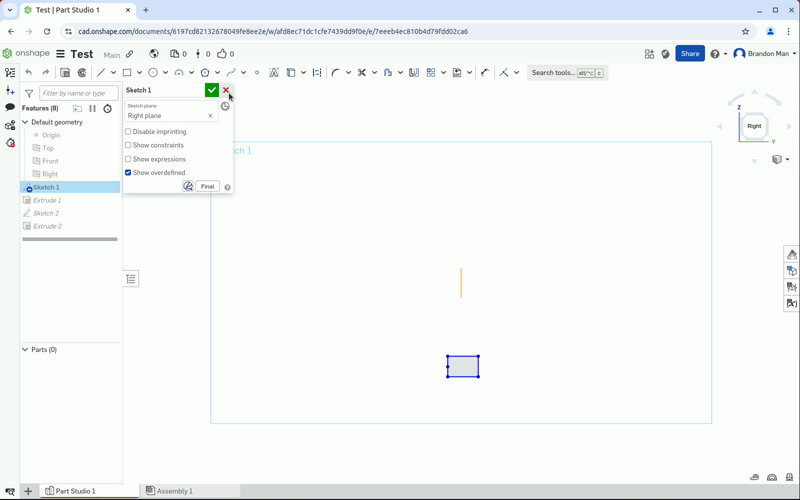
click(229, 92)
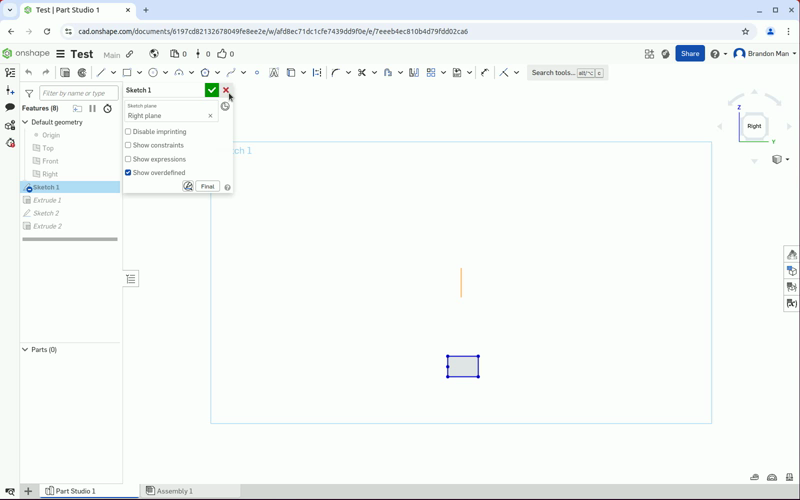
key(shift+s)
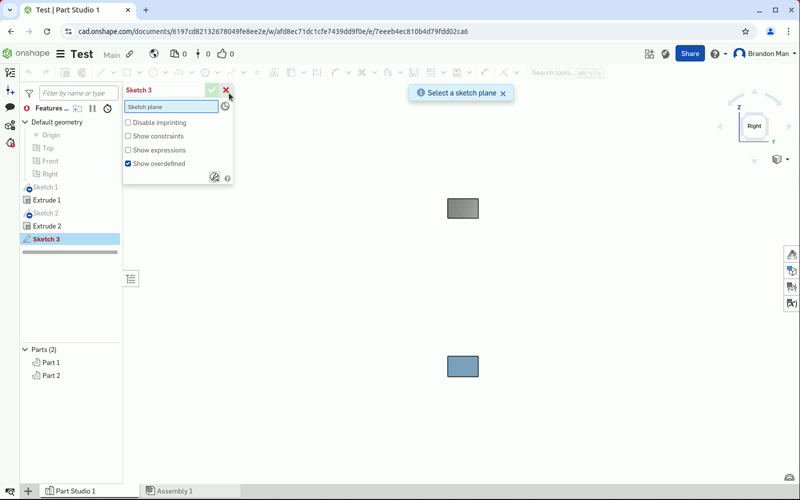
mouse_move(73, 176)
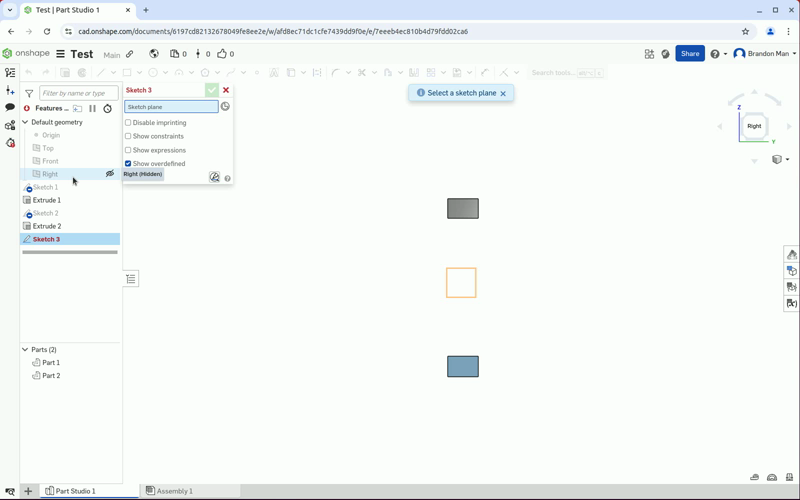
click(73, 176)
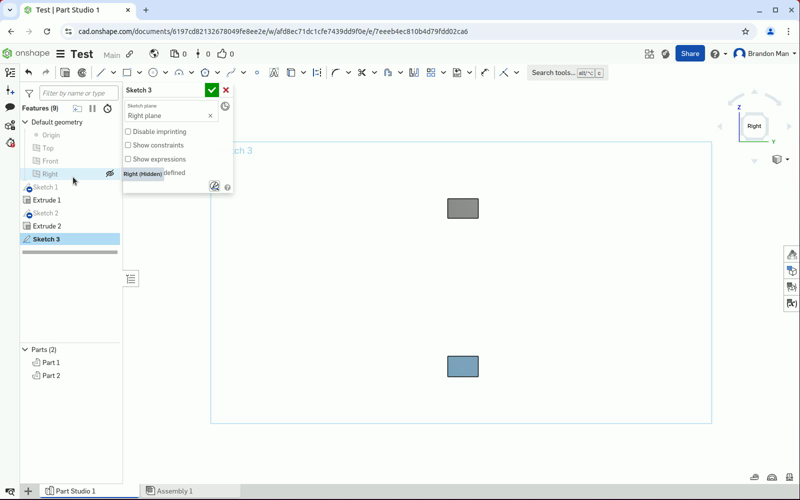
mouse_move(73, 352)
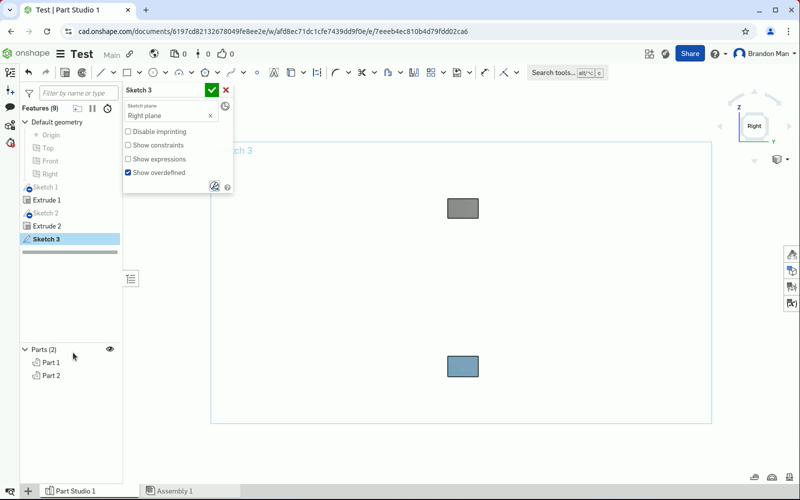
key(y)
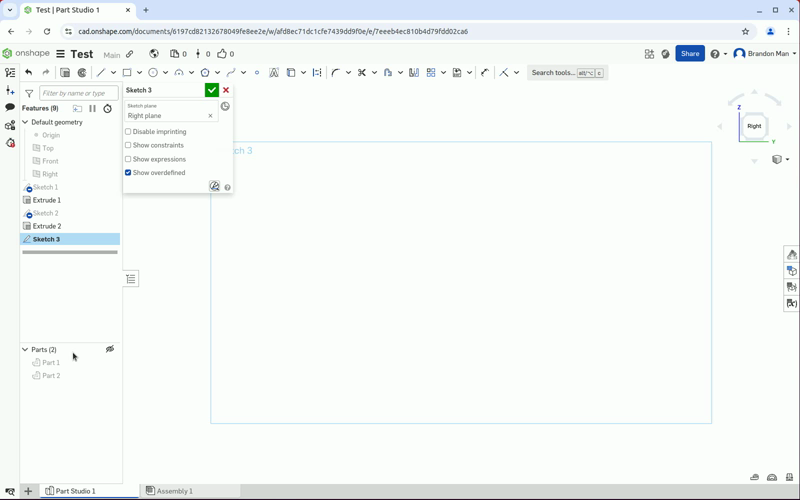
key(l)
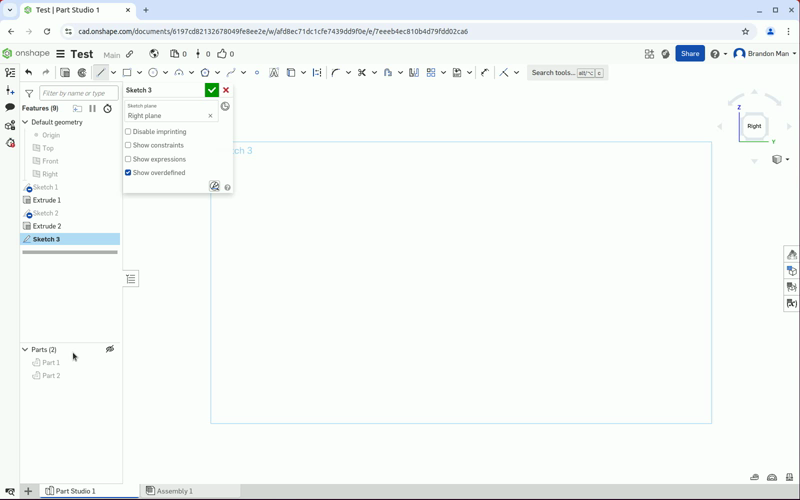
key_down(shift)
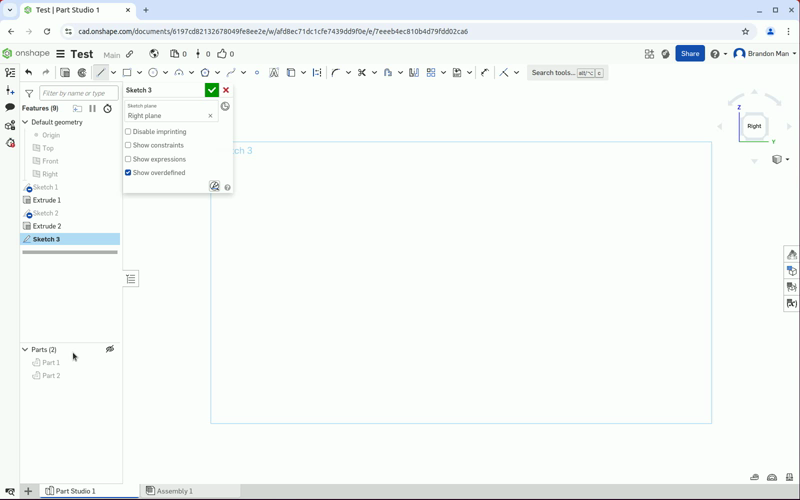
mouse_move(477, 376)
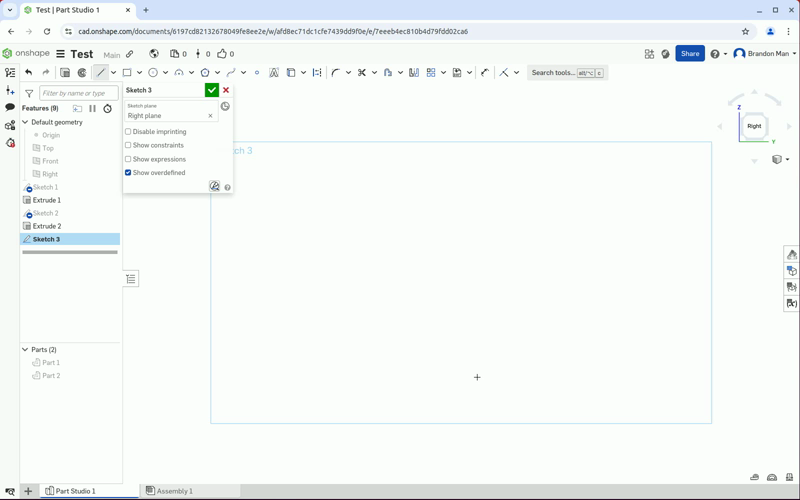
click(477, 376)
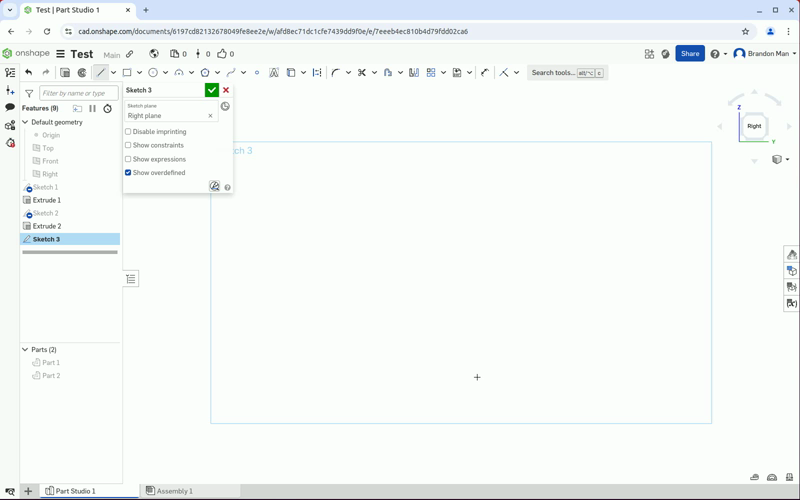
key_up(shift)
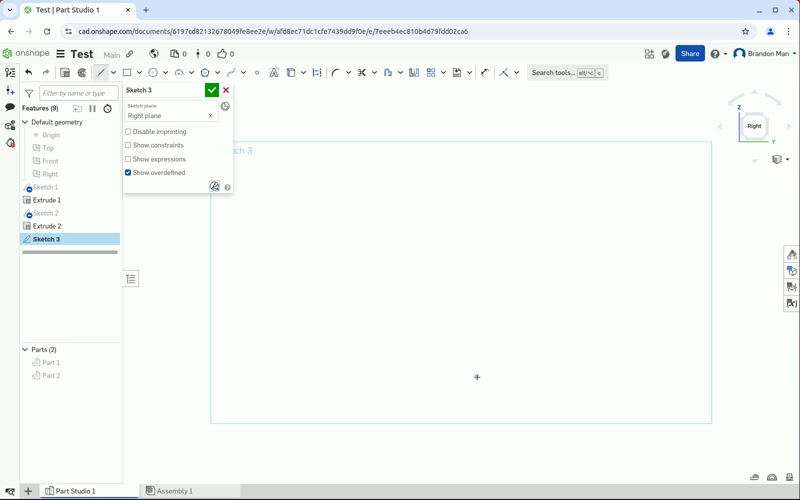
key_down(shift)
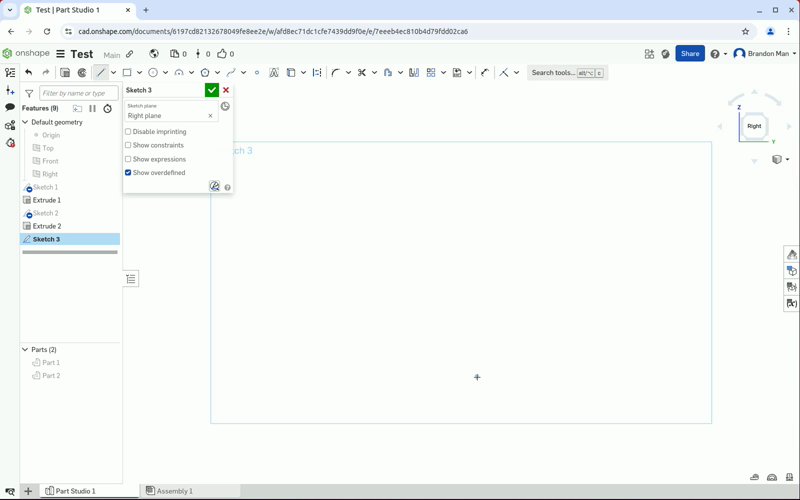
mouse_move(507, 376)
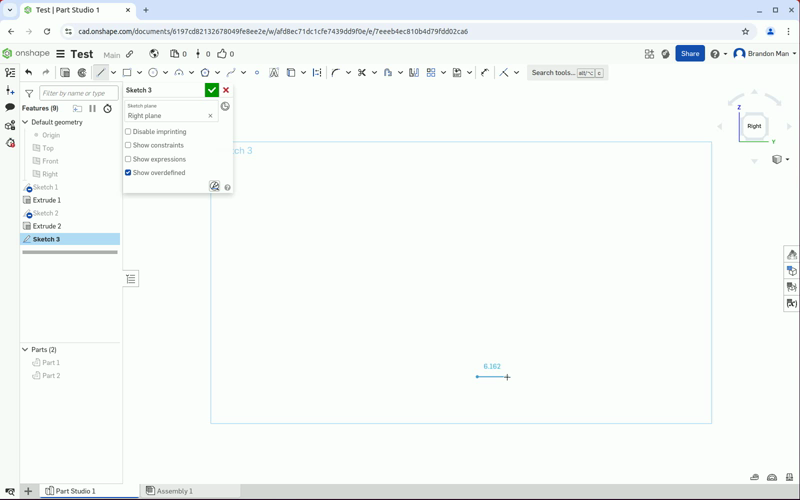
mouse_move(527, 376)
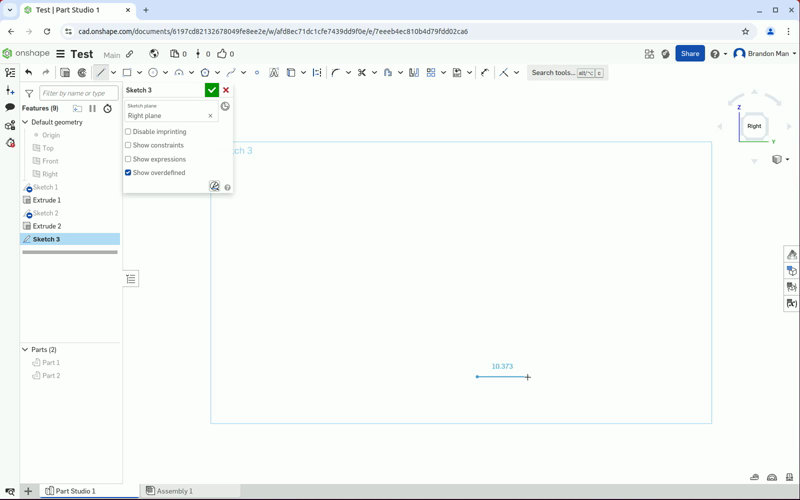
click(527, 376)
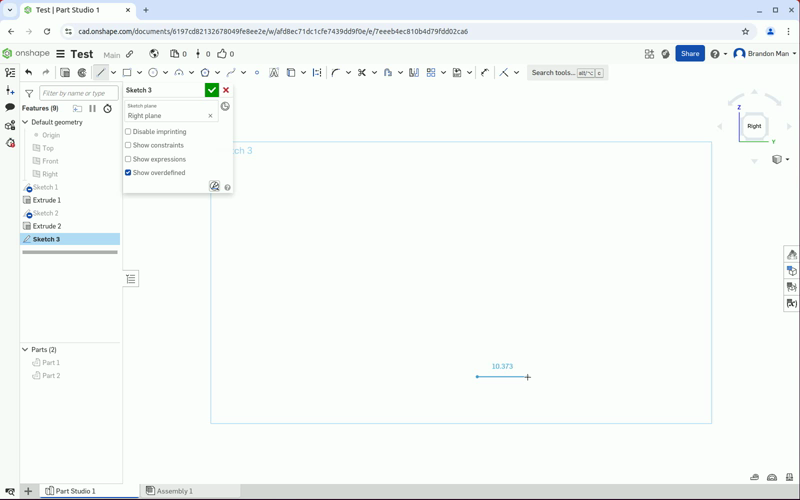
key_up(shift)
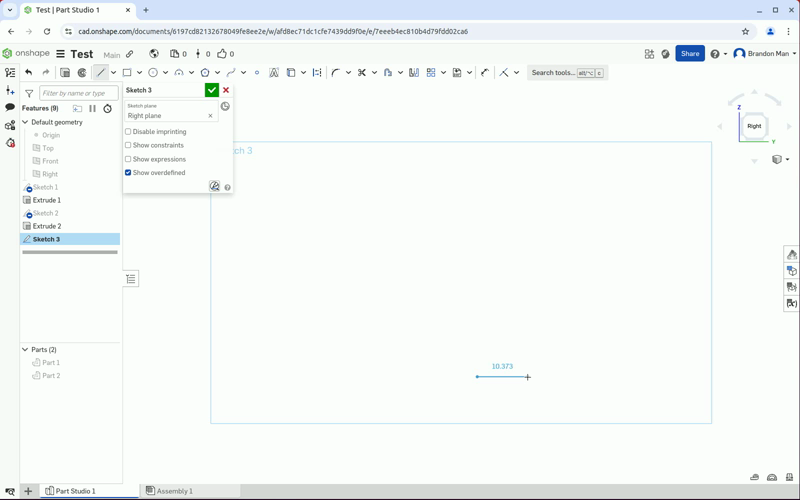
key_down(shift)
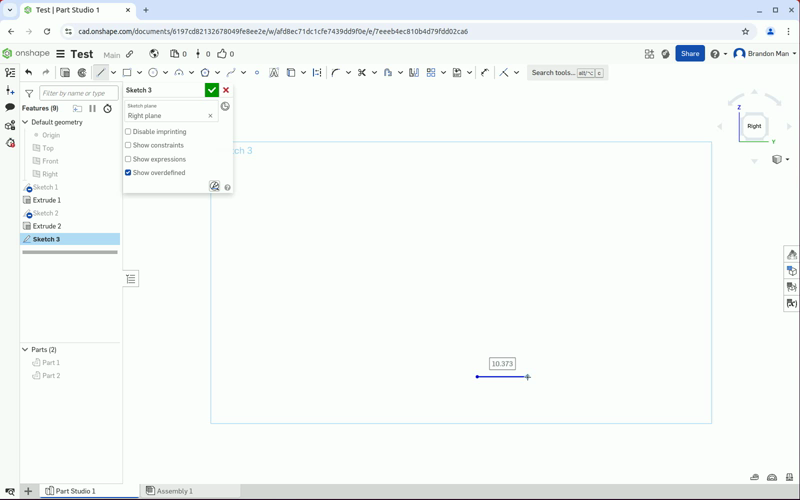
mouse_move(527, 199)
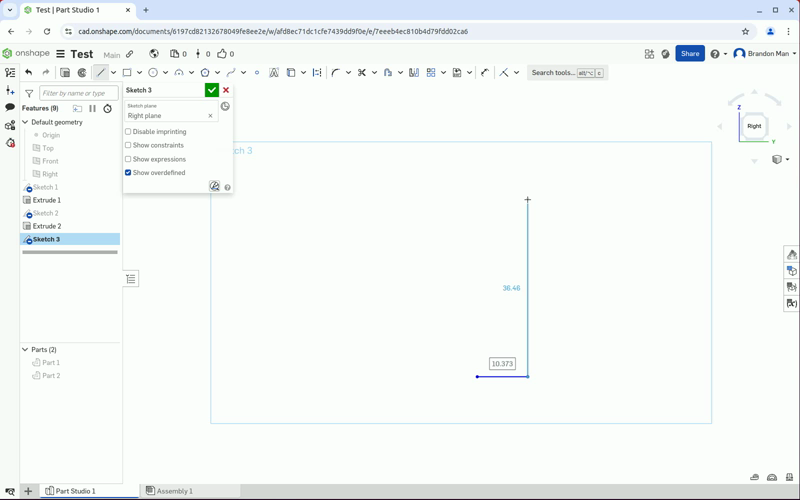
click(527, 199)
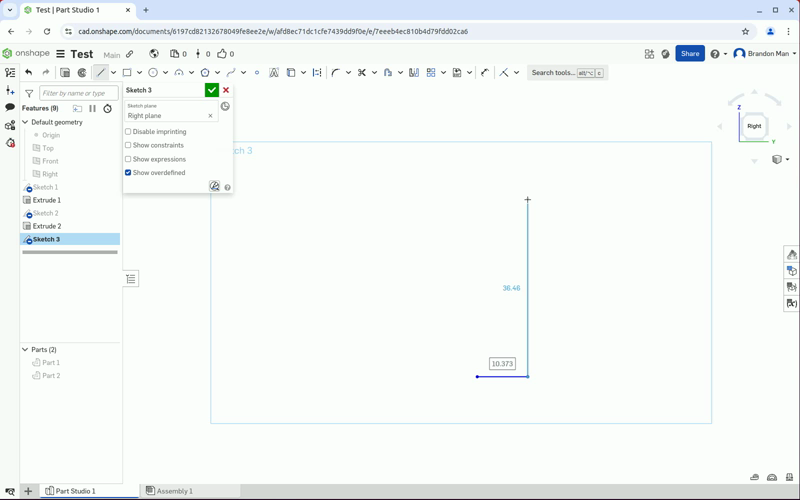
key_up(shift)
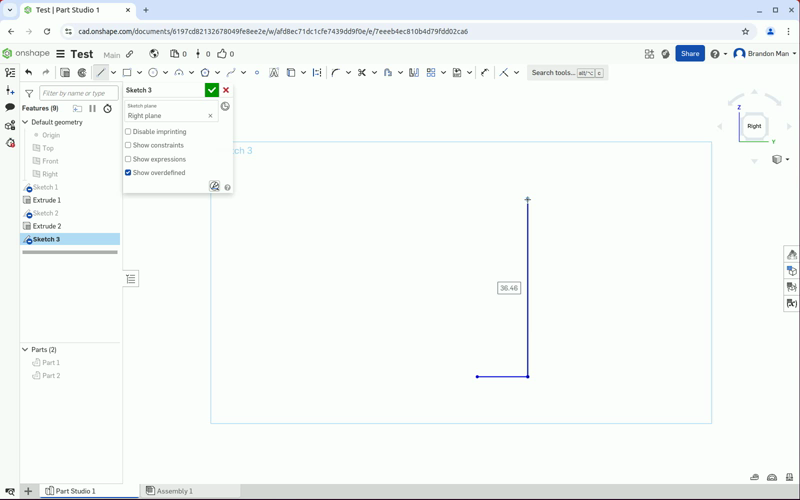
key_down(shift)
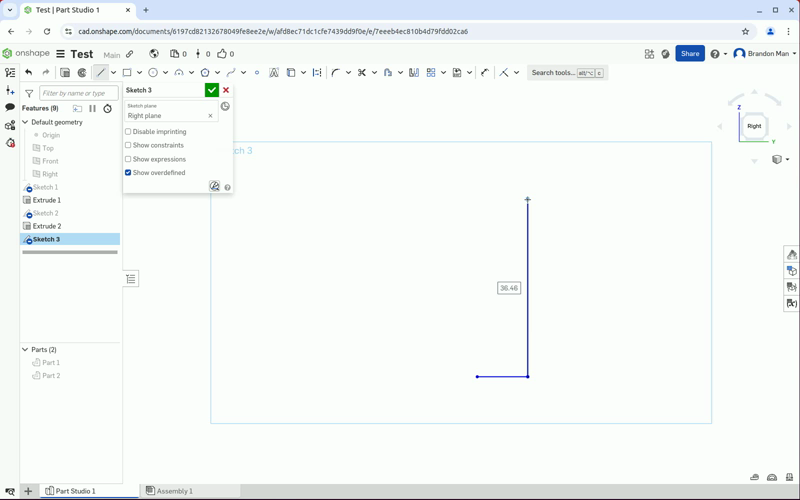
mouse_move(557, 199)
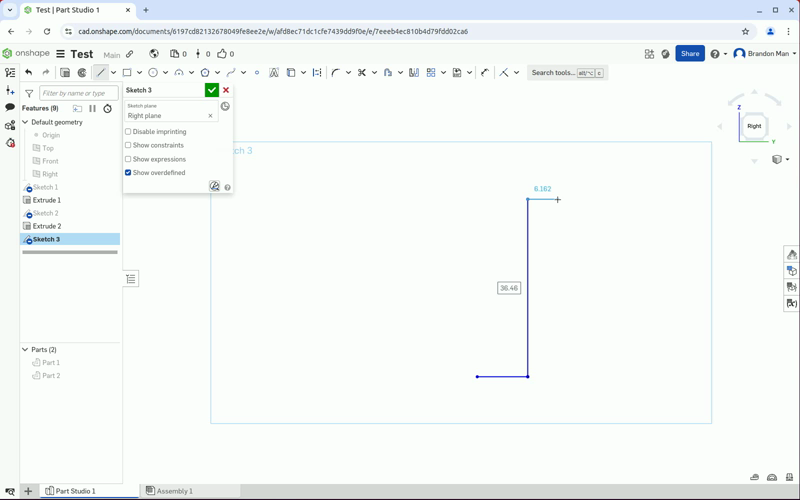
mouse_move(477, 199)
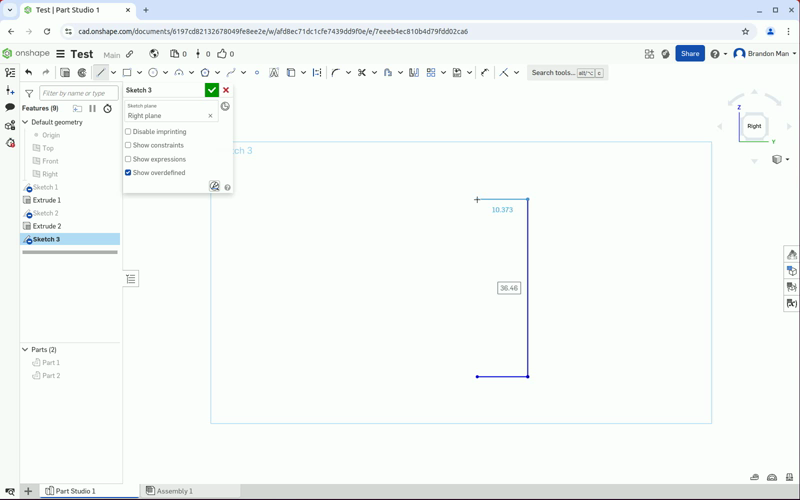
click(477, 199)
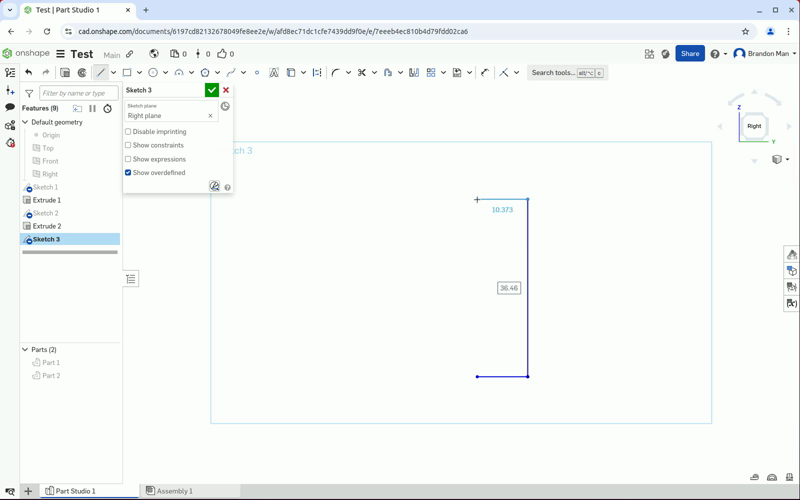
key_up(shift)
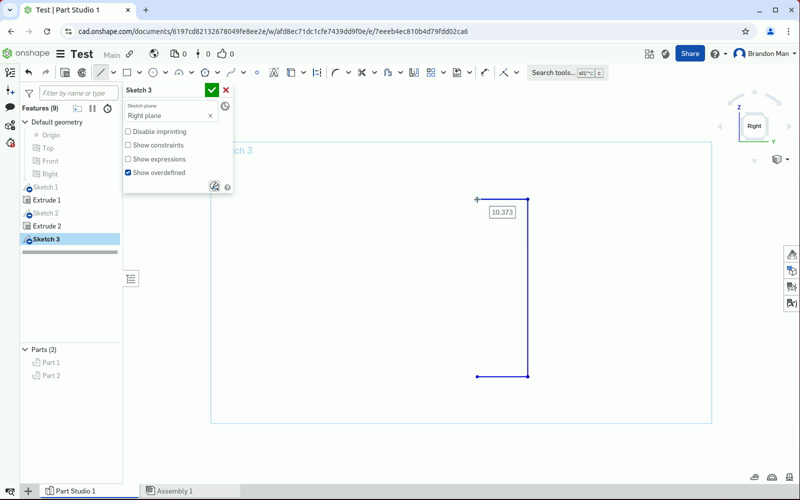
key_down(shift)
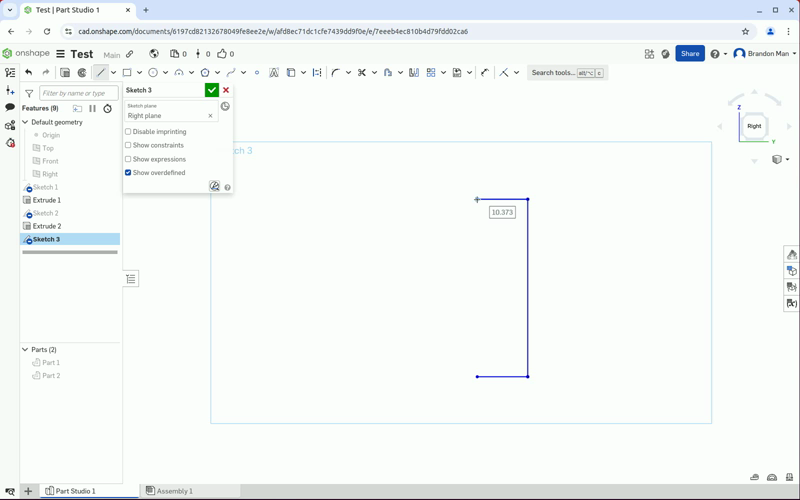
mouse_move(507, 199)
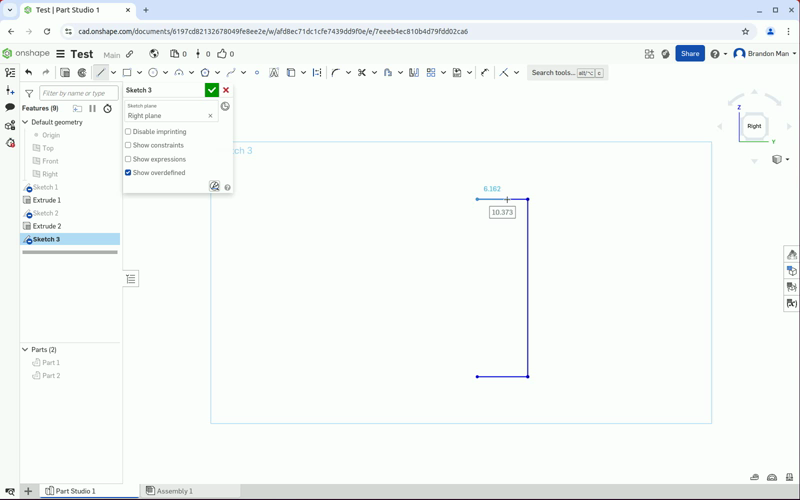
mouse_move(477, 217)
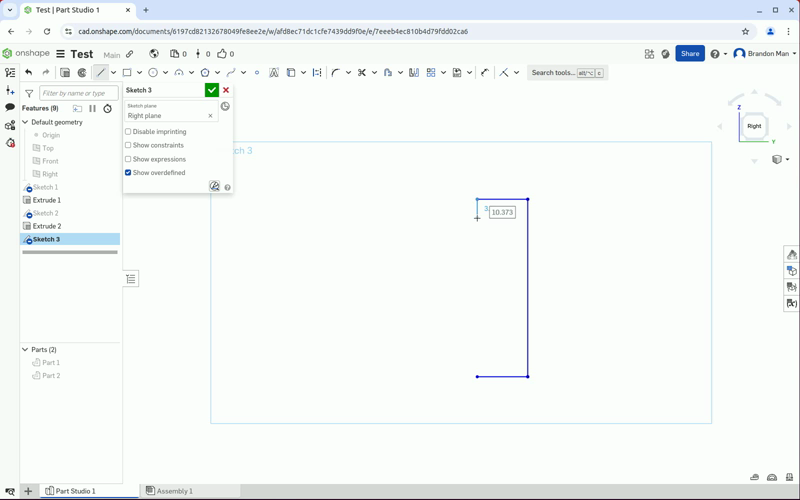
click(477, 217)
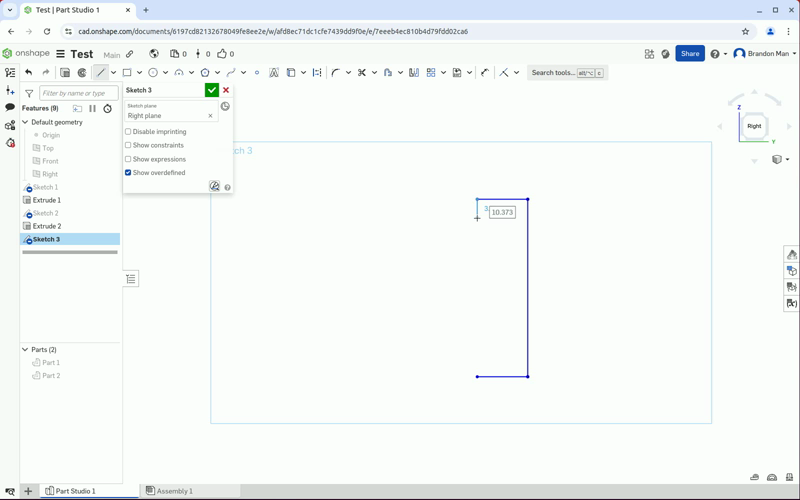
key_up(shift)
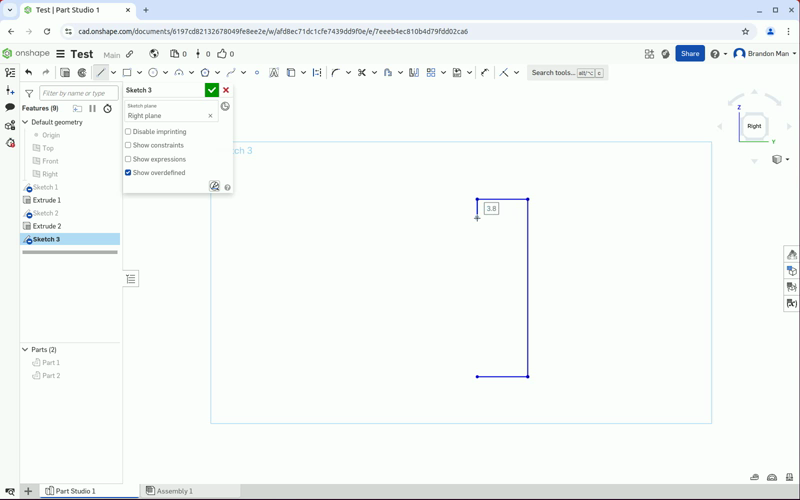
key_down(shift)
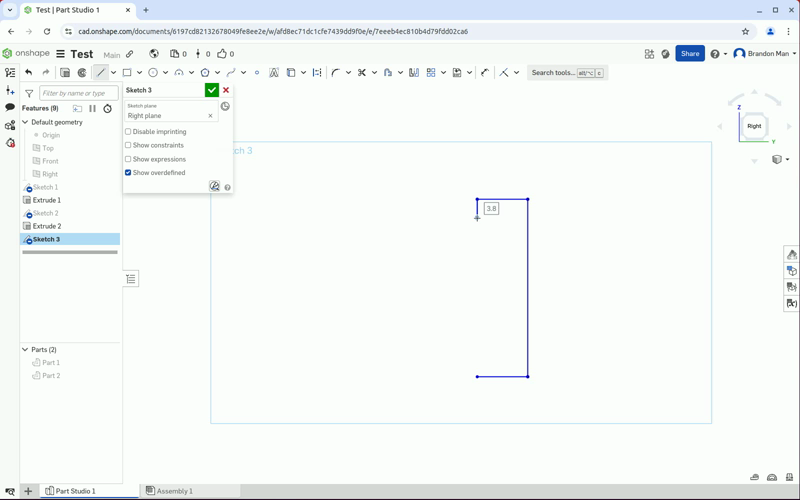
mouse_move(477, 356)
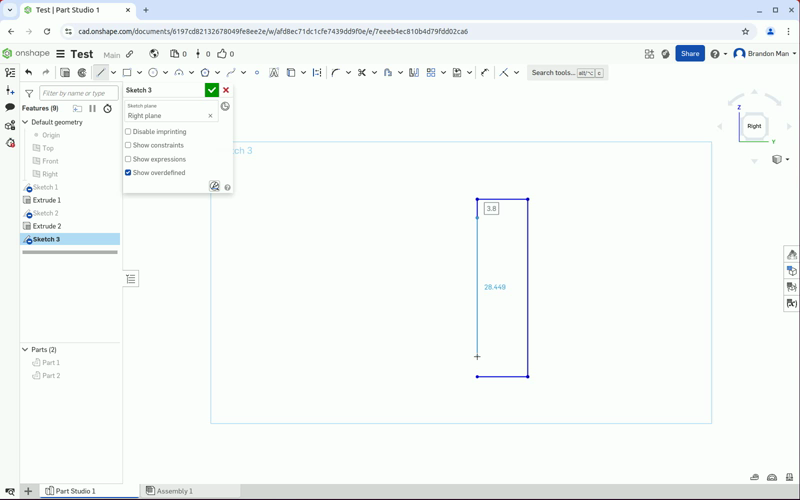
click(477, 356)
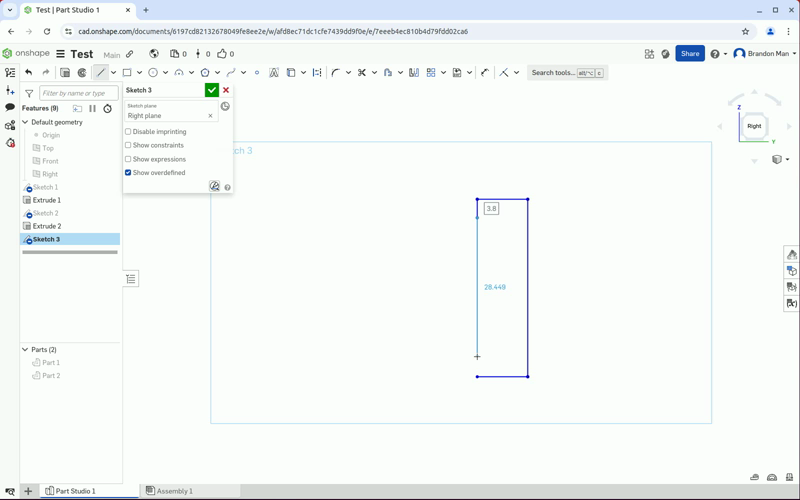
key_up(shift)
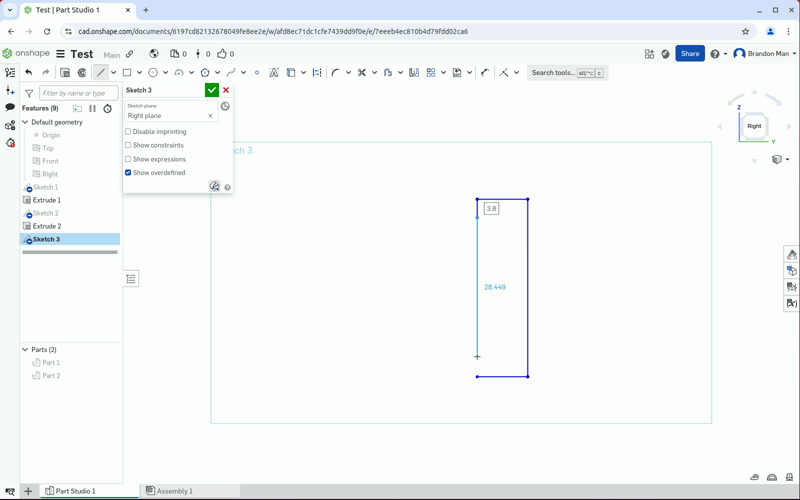
mouse_move(507, 356)
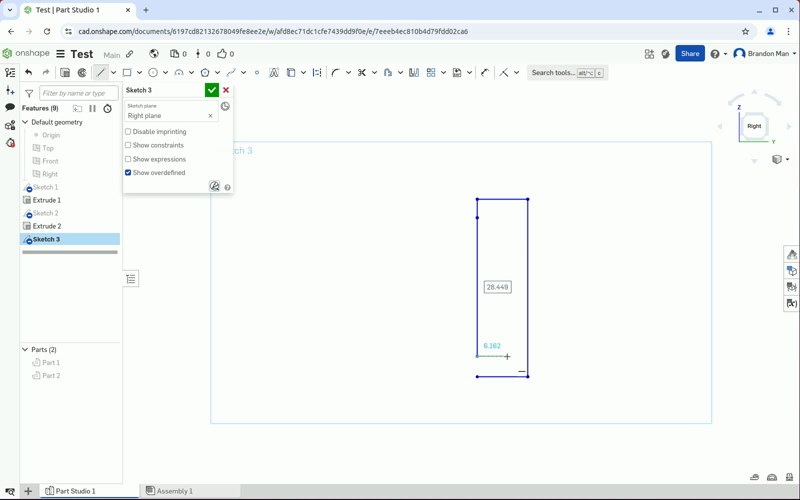
key_down(shift)
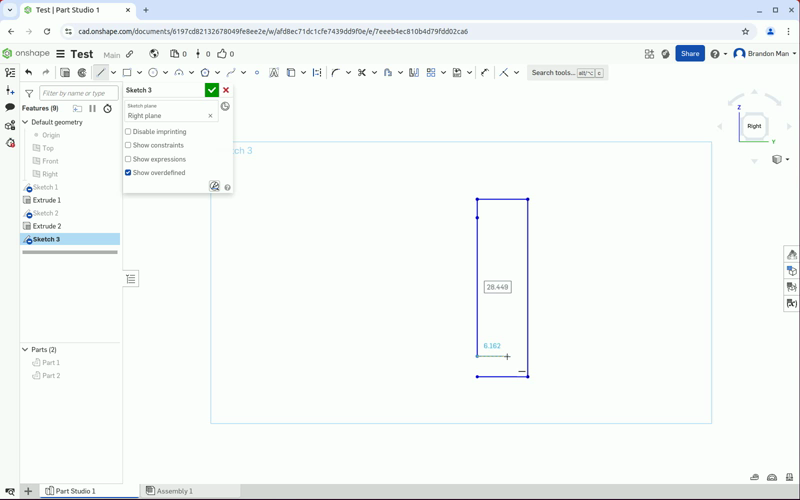
mouse_move(477, 376)
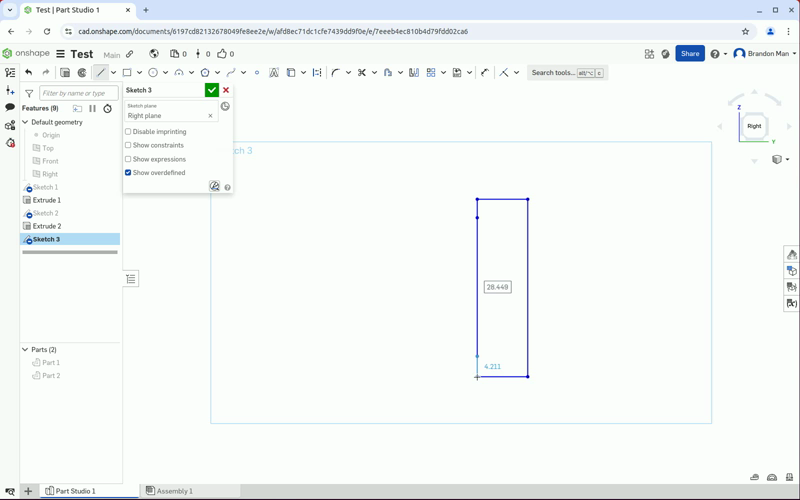
key_up(shift)
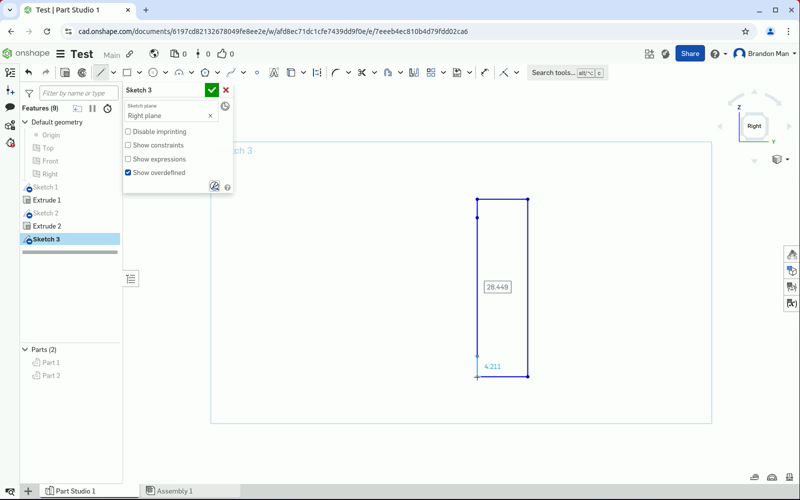
click(477, 376)
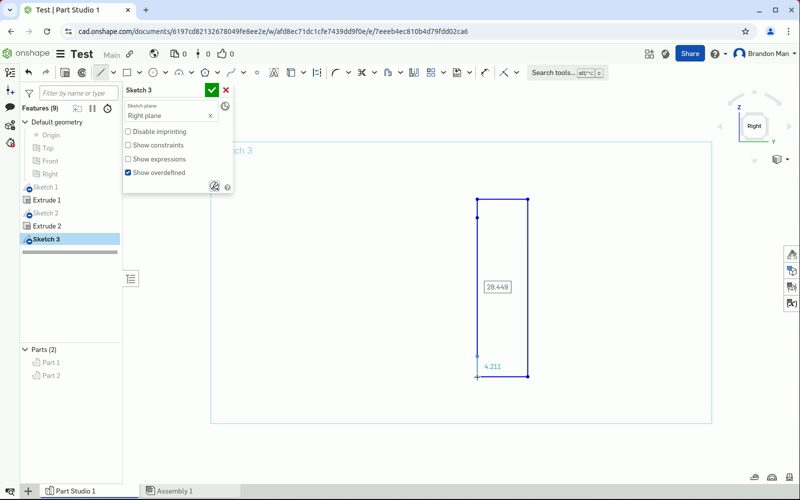
key(esc)
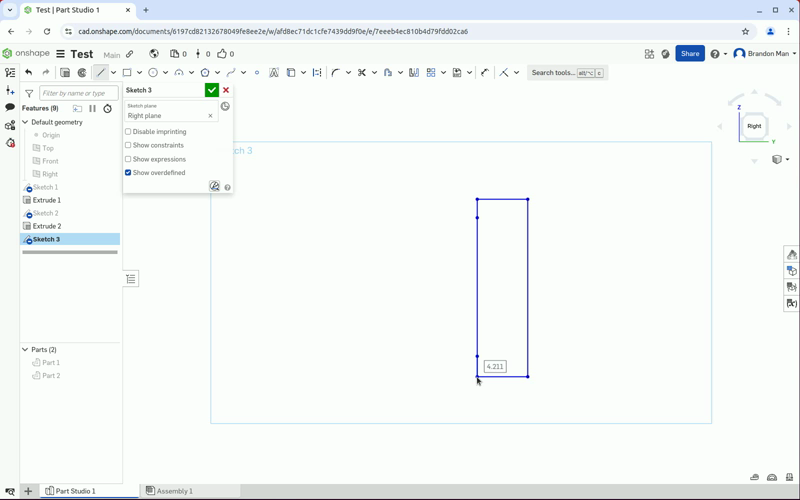
mouse_move(489, 322)
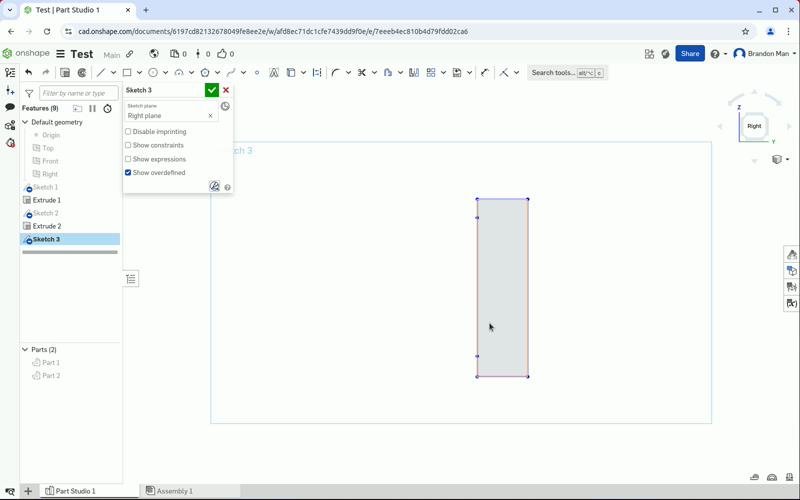
click(489, 322)
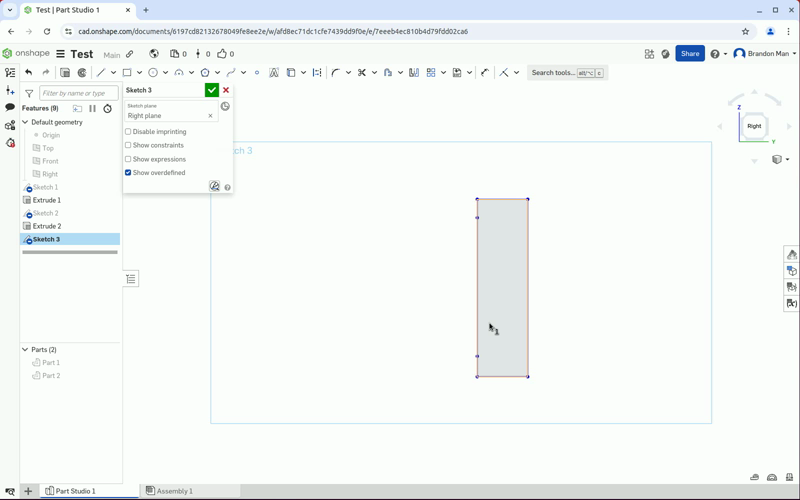
mouse_move(73, 352)
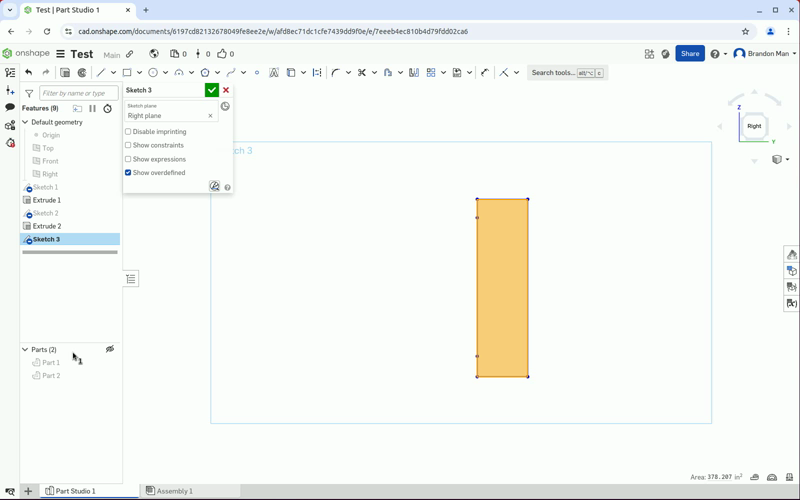
key(shift+y)
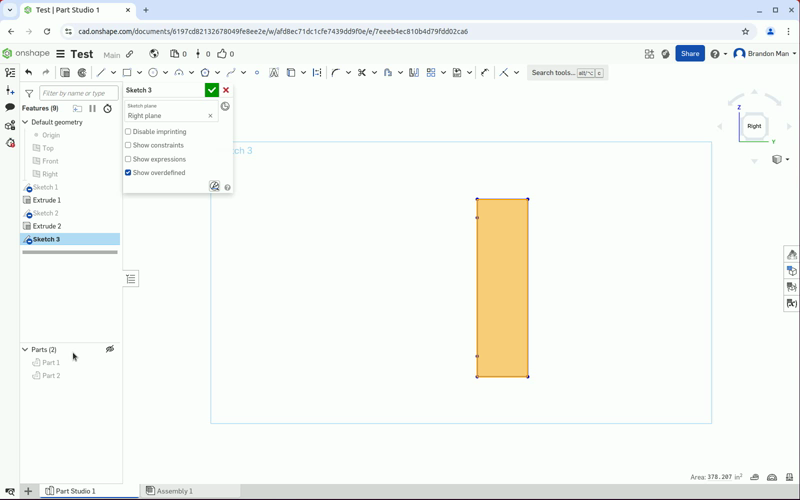
key(shift+e)
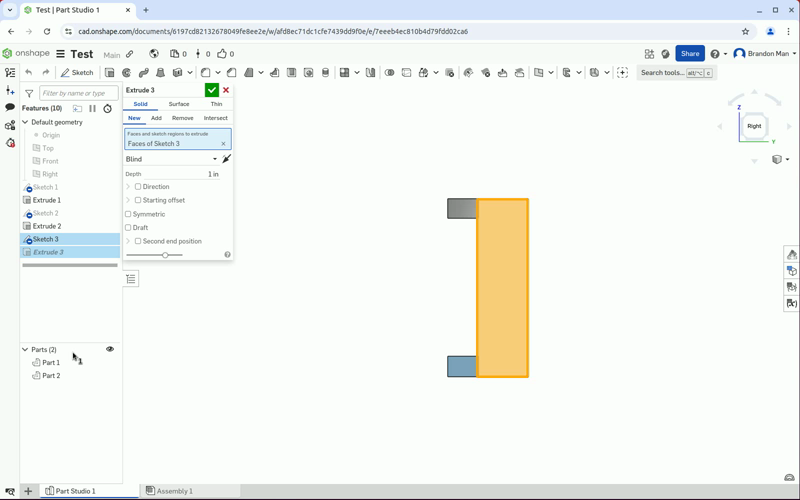
mouse_move(143, 106)
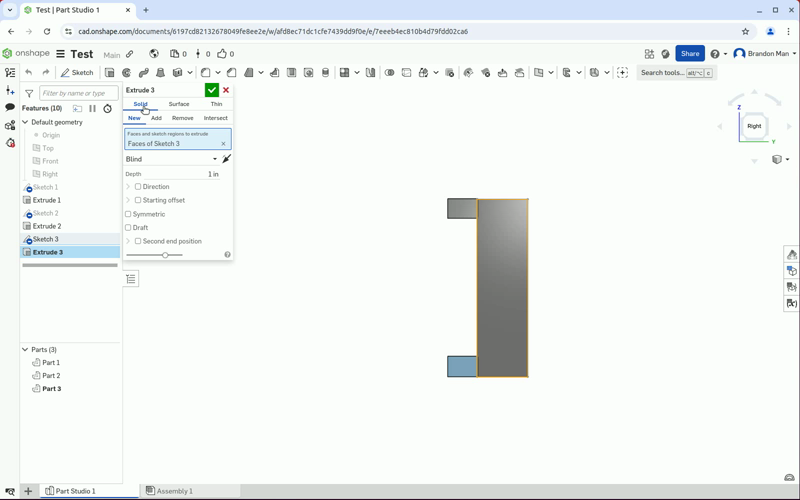
click(143, 106)
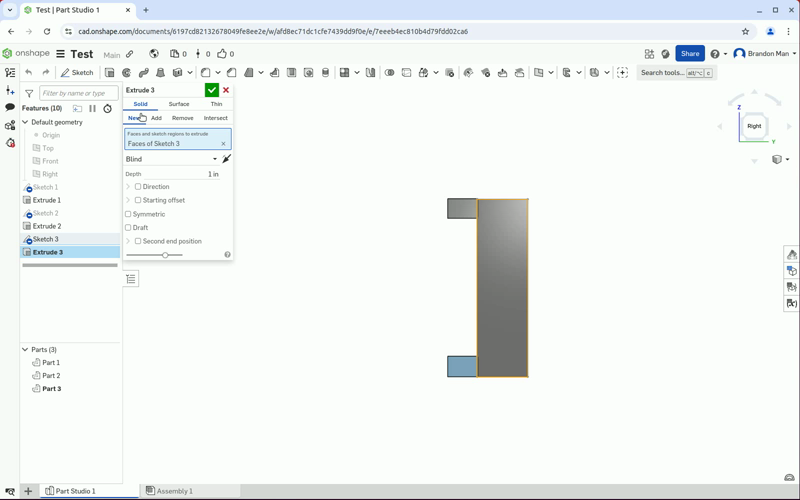
mouse_move(137, 120)
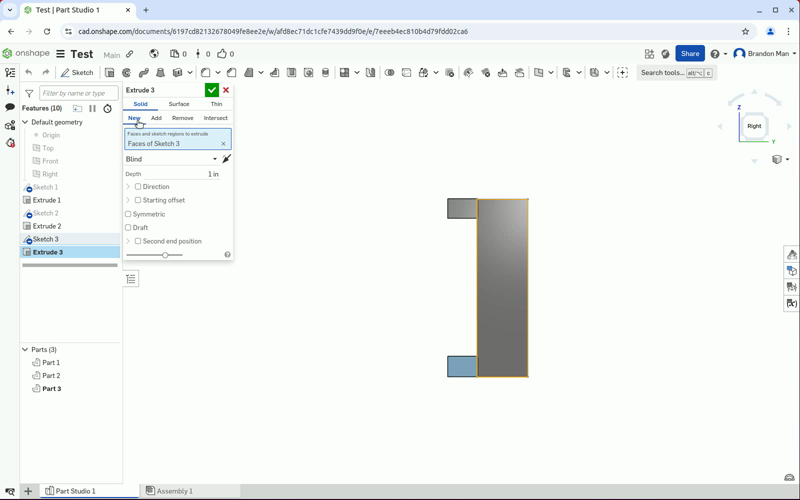
click(137, 120)
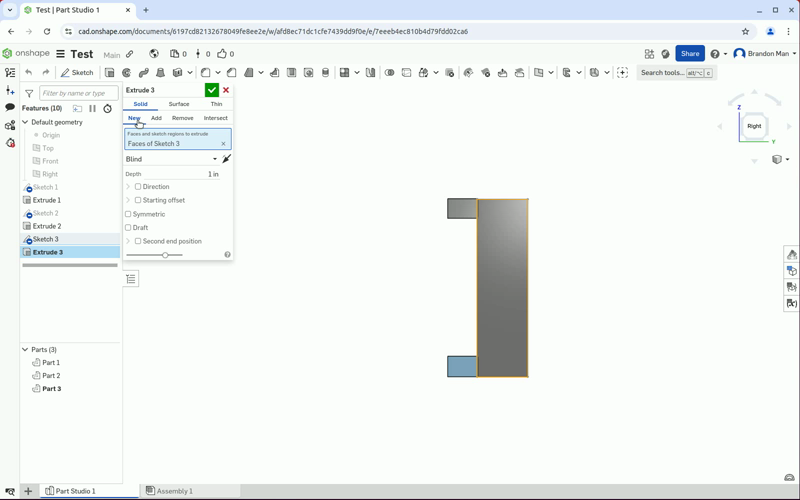
key(tab, 4)
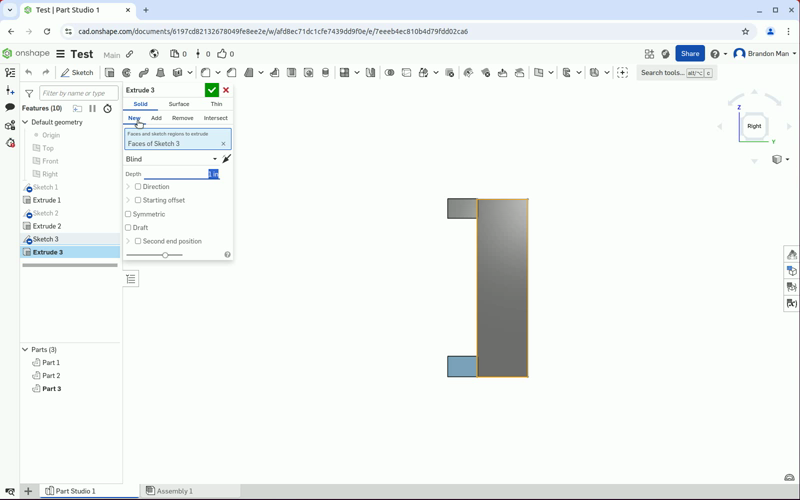
text(9.388)
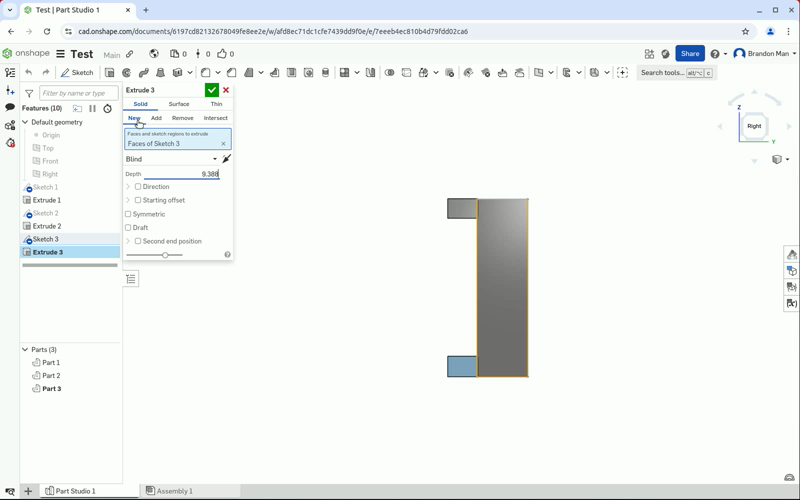
key(enter)
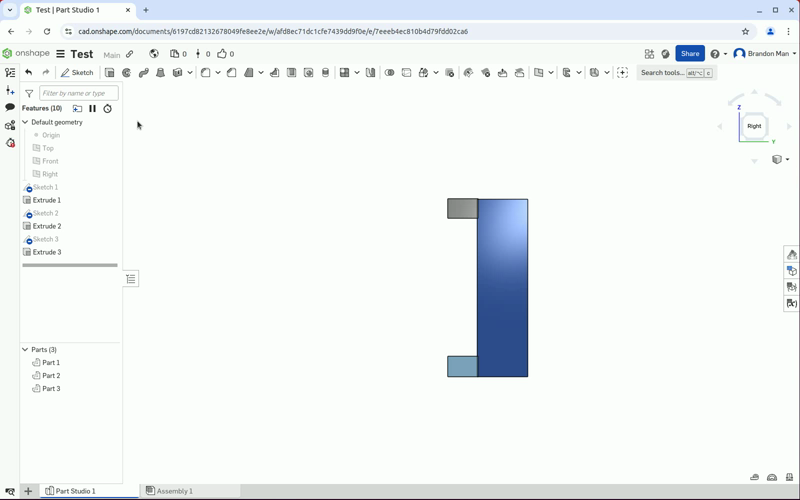
key(shift+h)
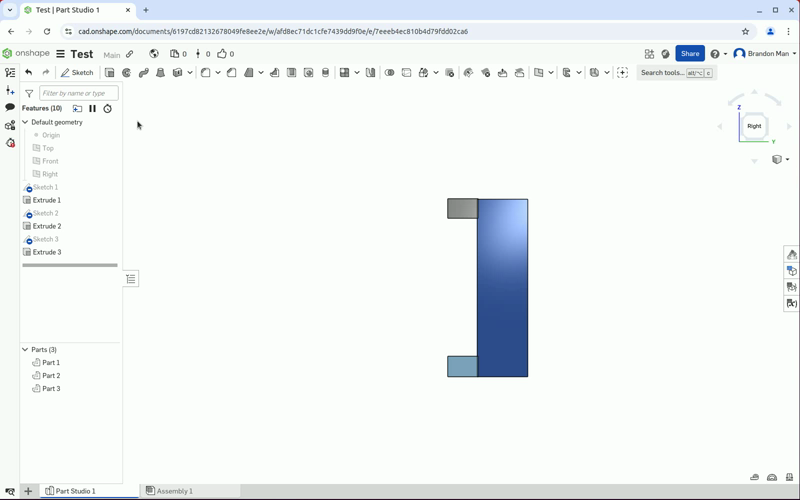
key(shift+h)
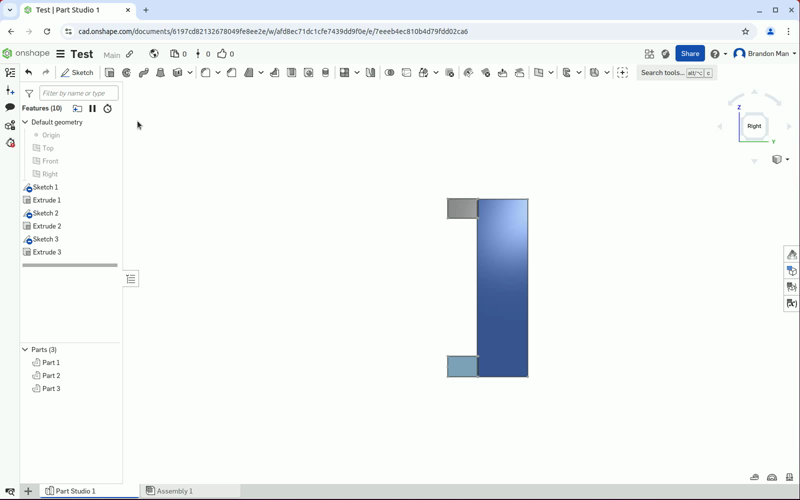
key(shift+7)
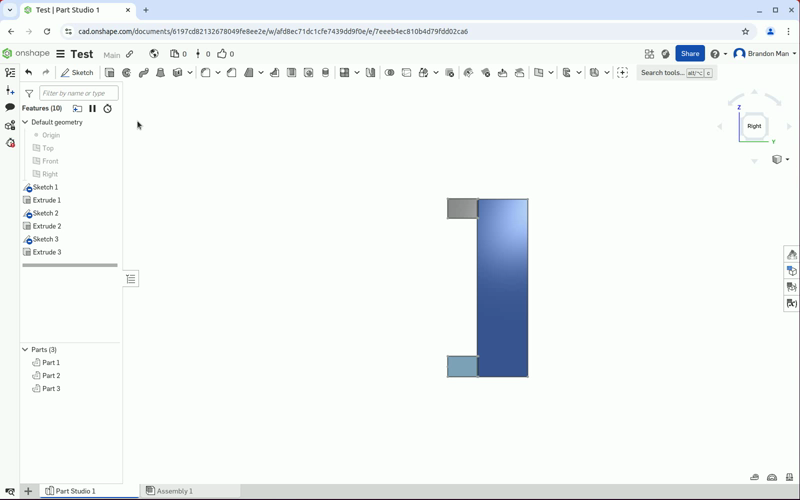
key(right, 2)
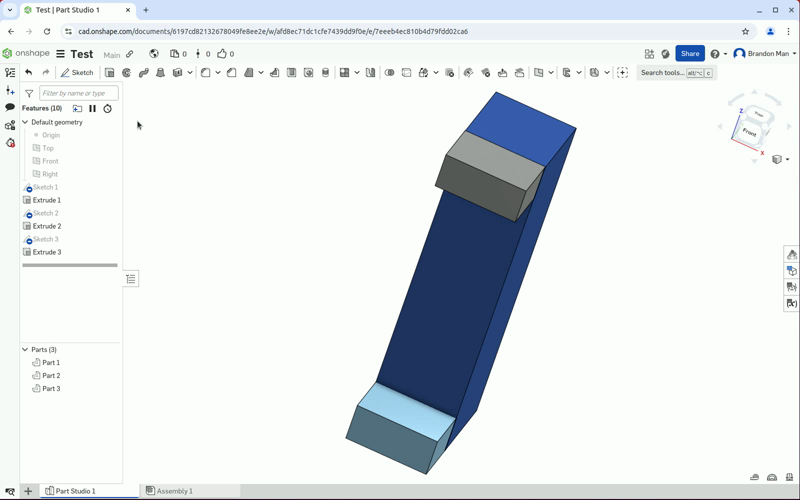
key(down, 2)
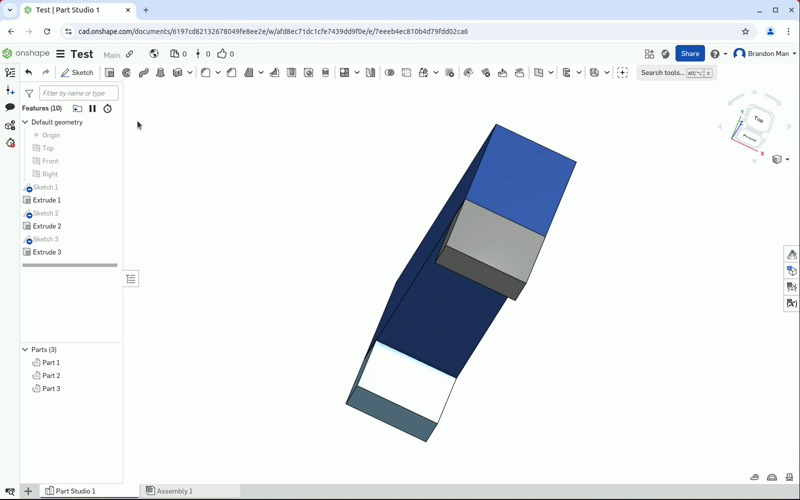
key(up, 2)
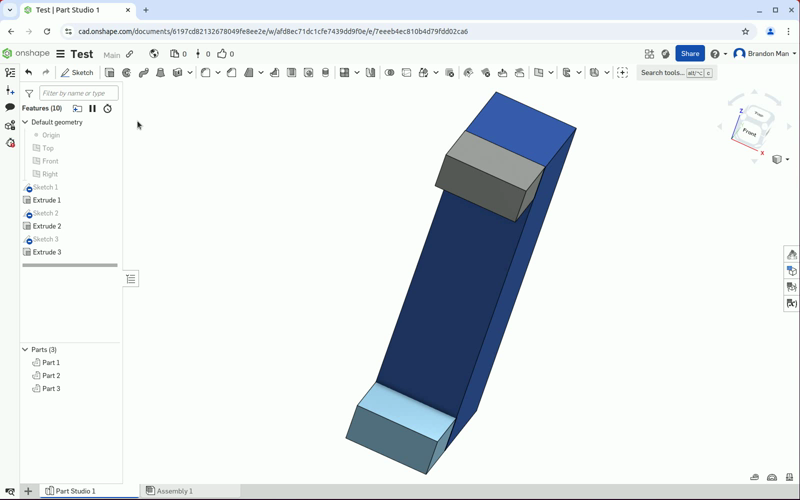
key(left, 2)
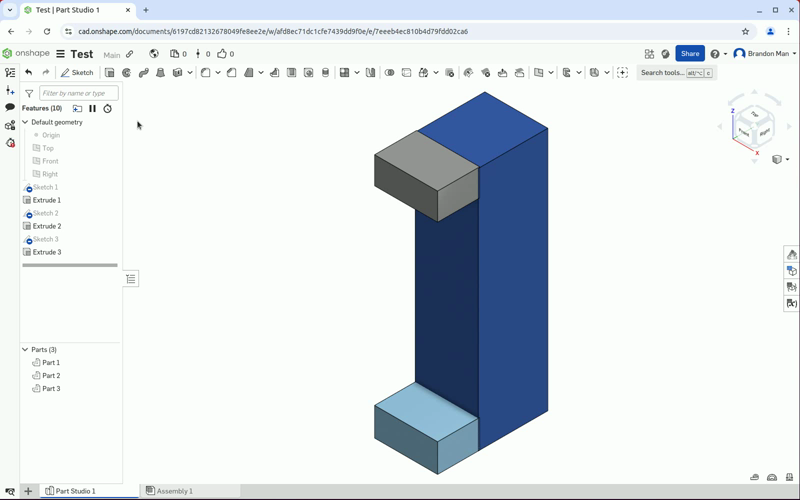
mouse_move(73, 189)
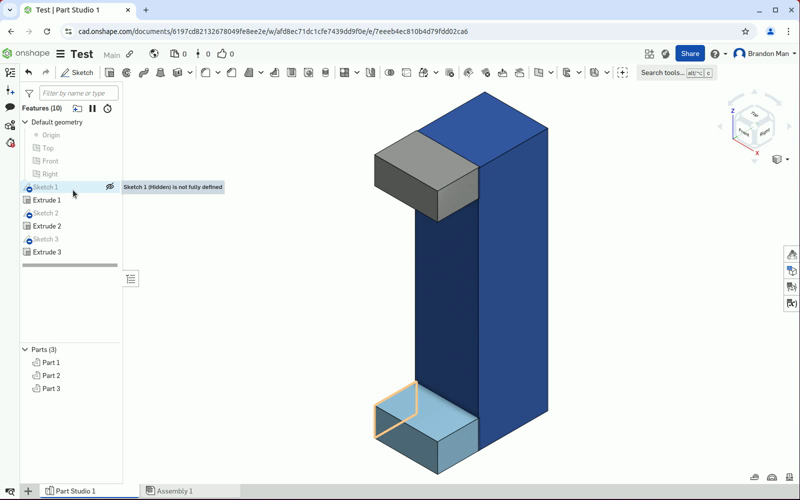
click(73, 189)